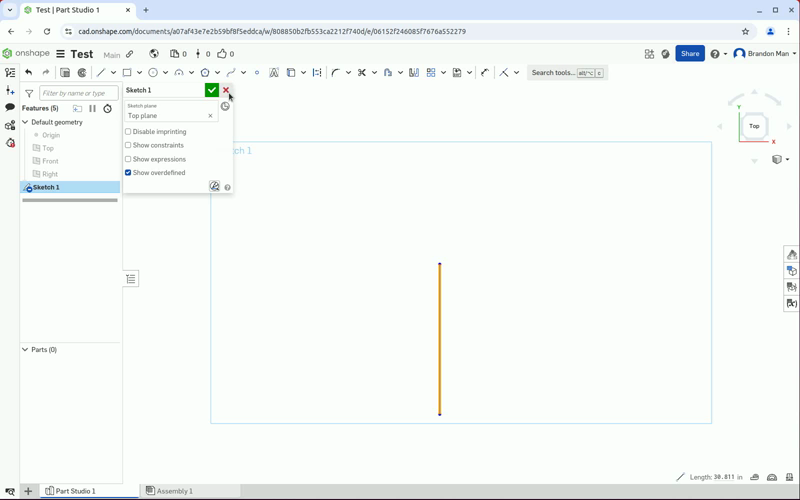
key(shift+h)
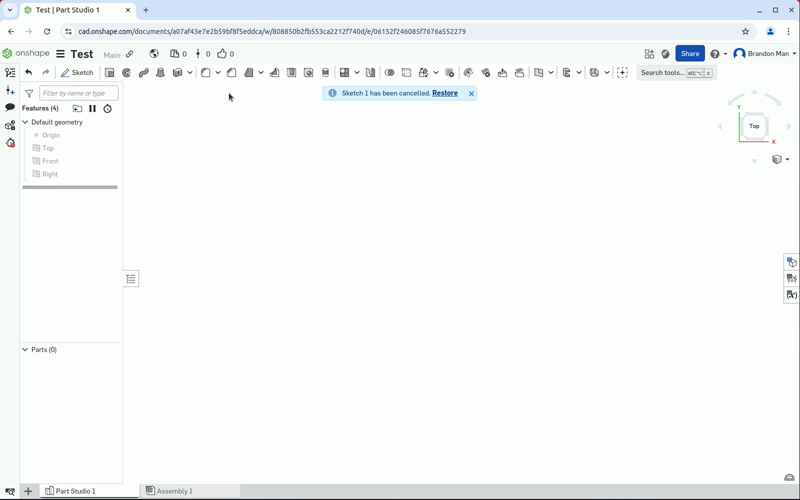
mouse_move(73, 352)
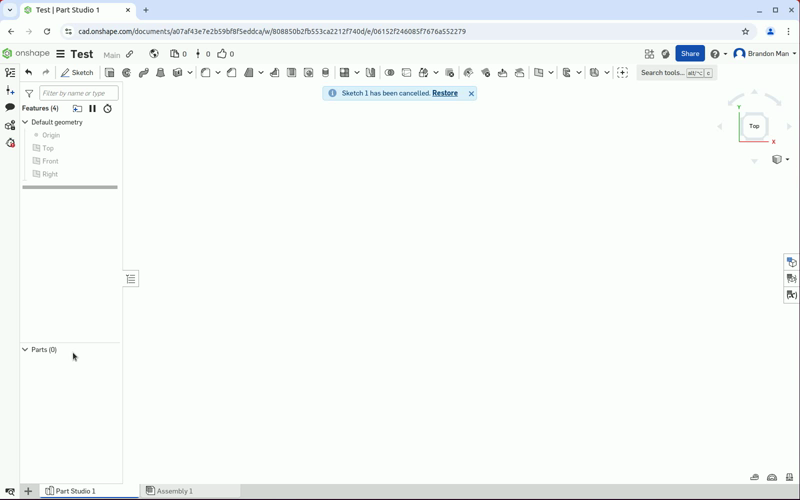
key(y)
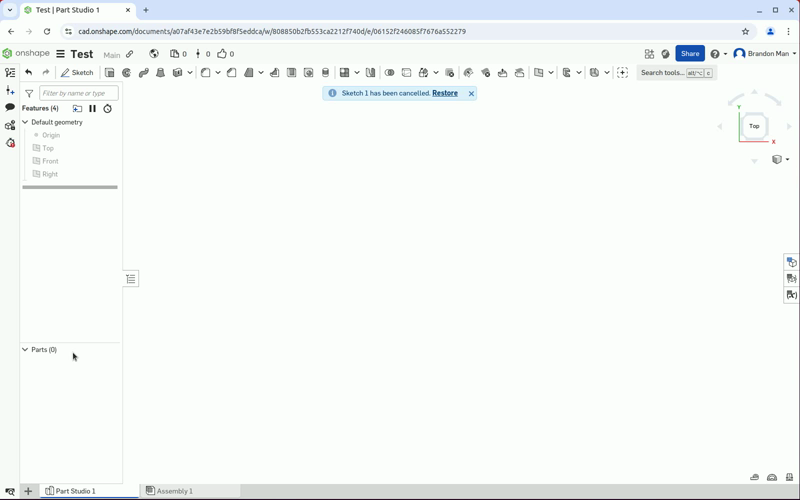
key(shift+p)
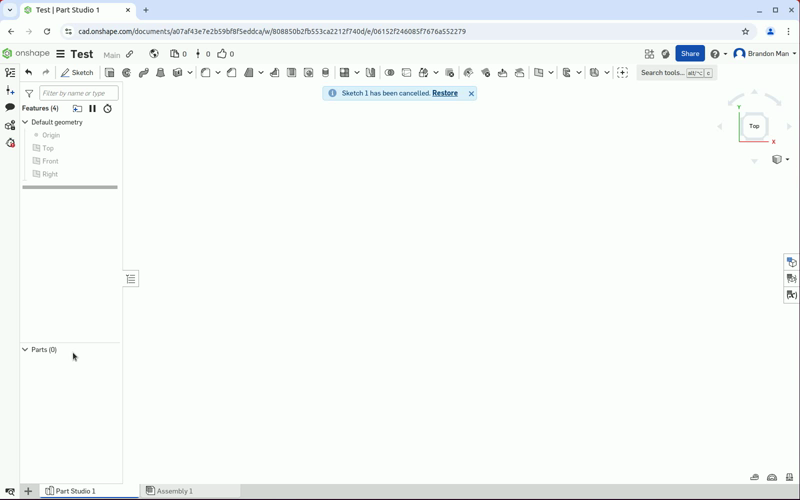
key(space)
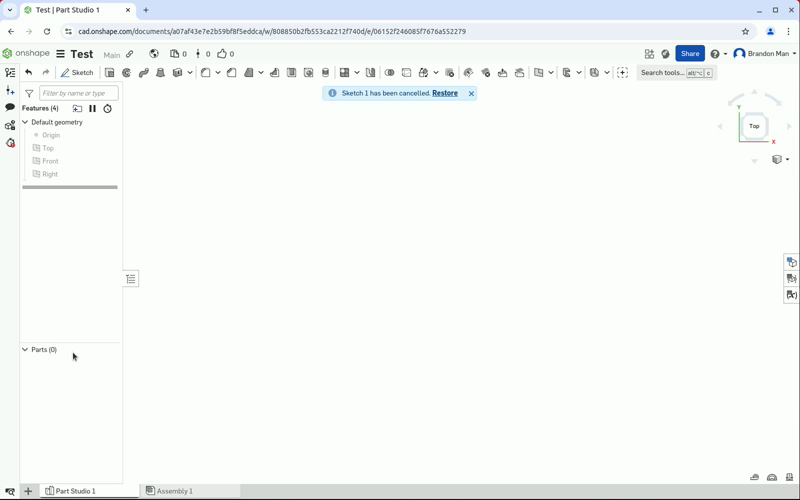
key_down(shift)
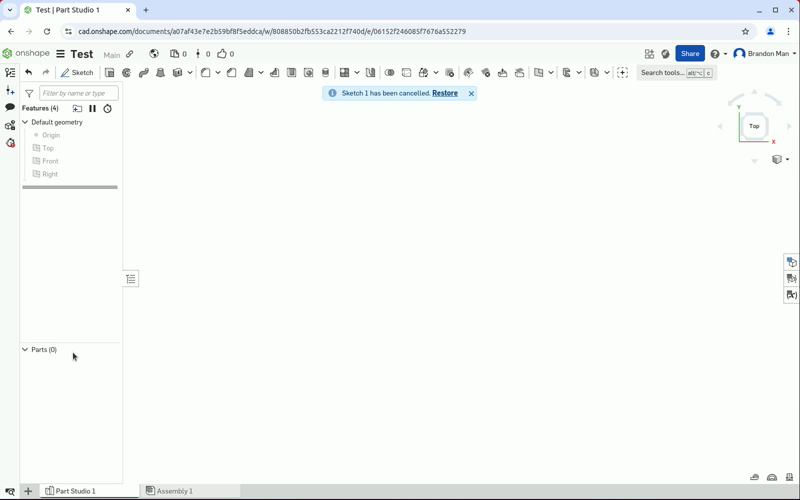
key(up)
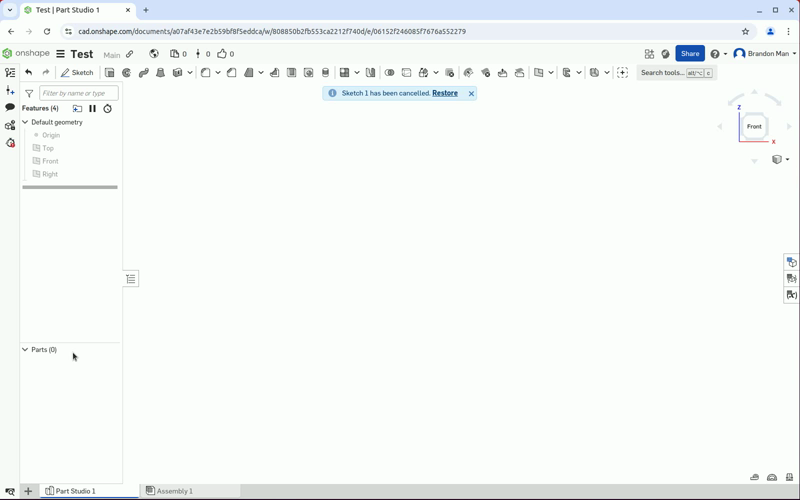
key_up(shift)
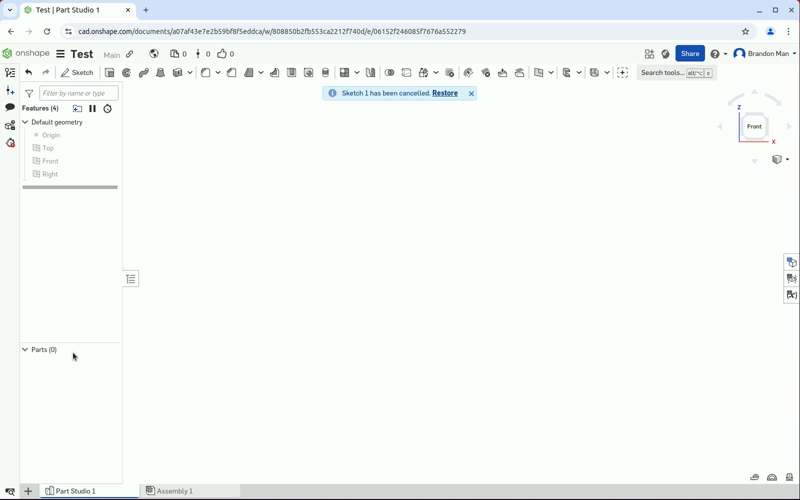
mouse_move(73, 352)
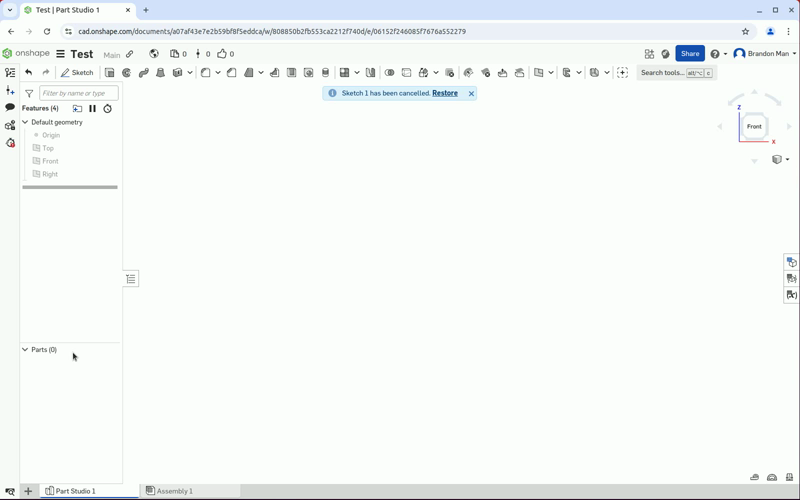
key(shift+y)
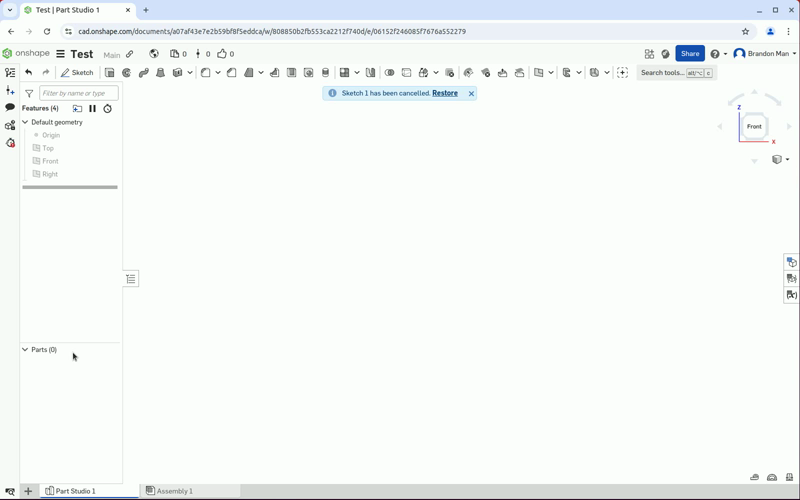
key(shift+s)
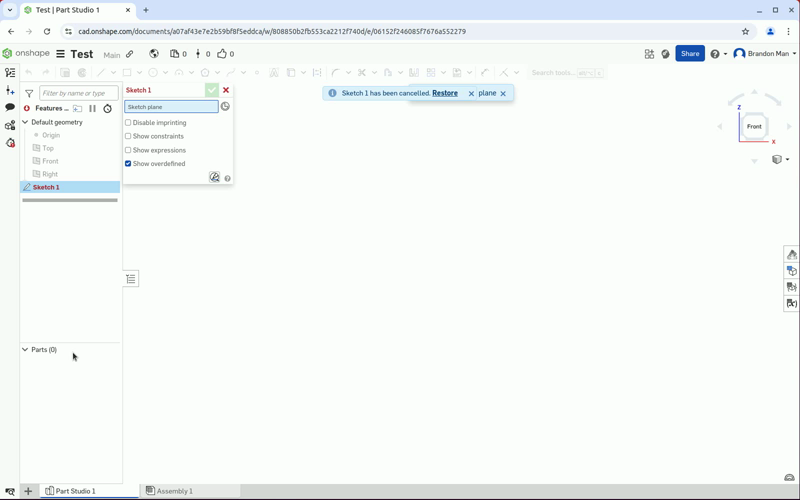
mouse_move(73, 163)
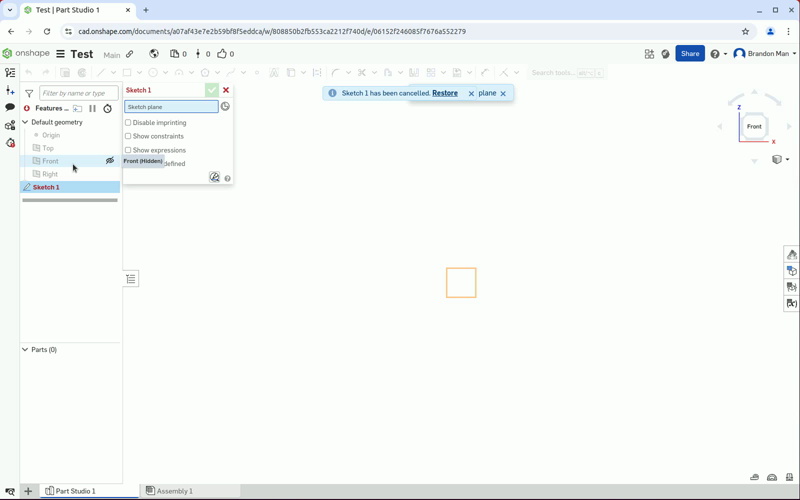
click(73, 163)
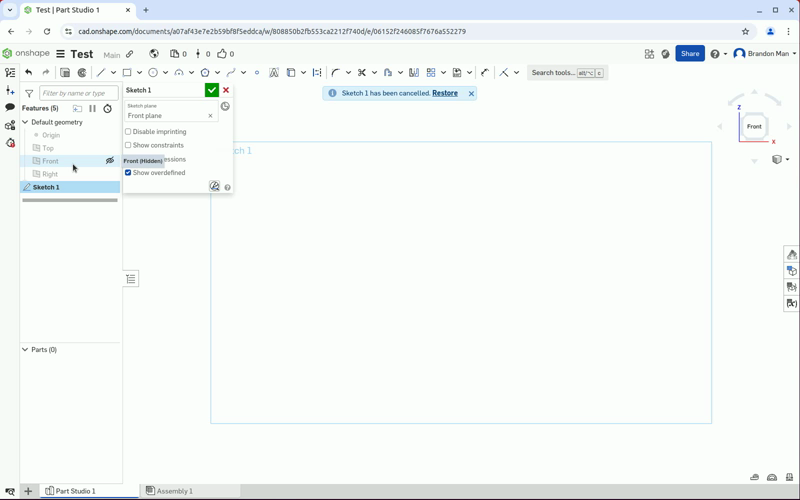
mouse_move(73, 352)
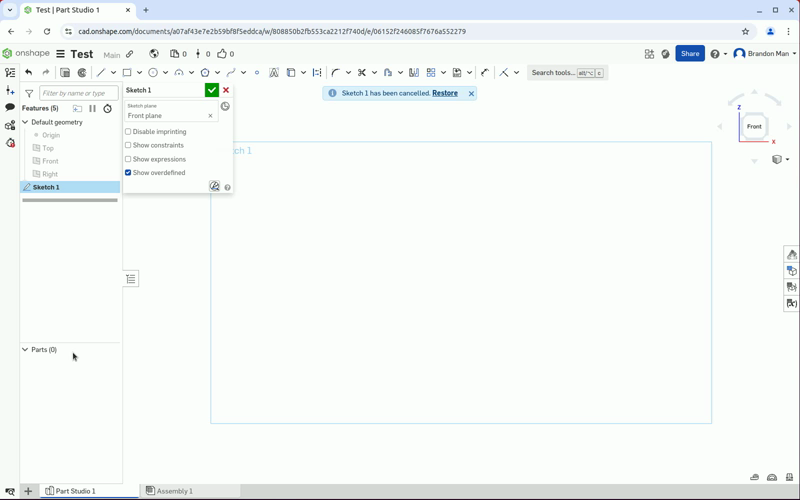
key(y)
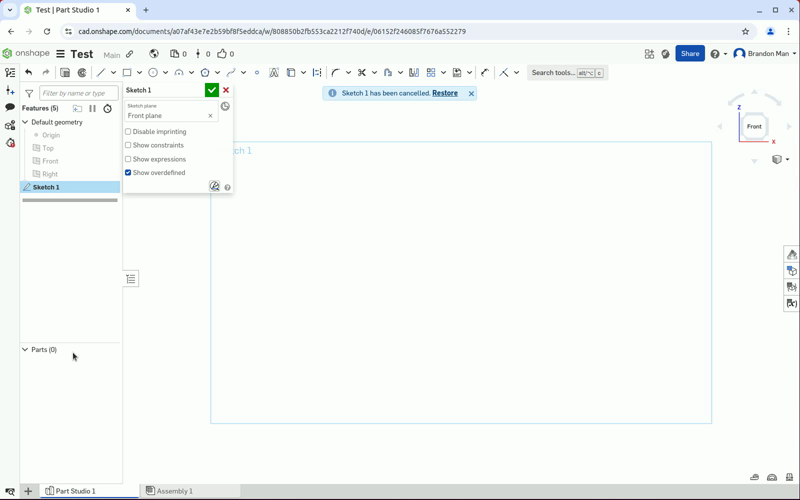
key(l)
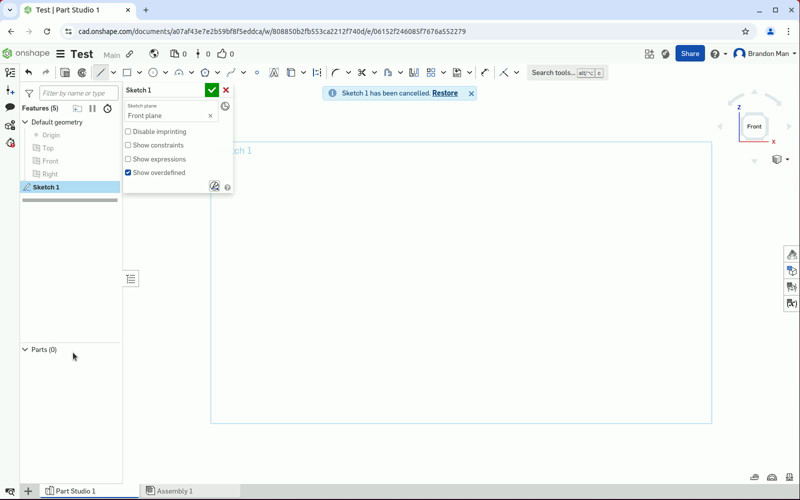
key_down(shift)
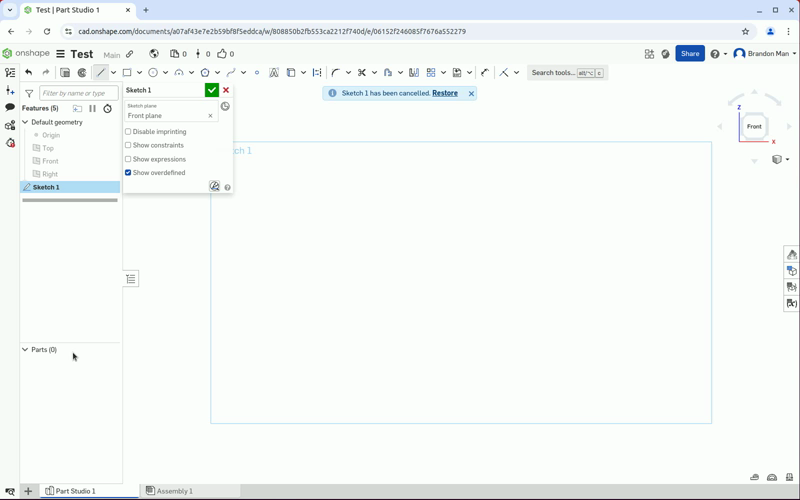
mouse_move(460, 288)
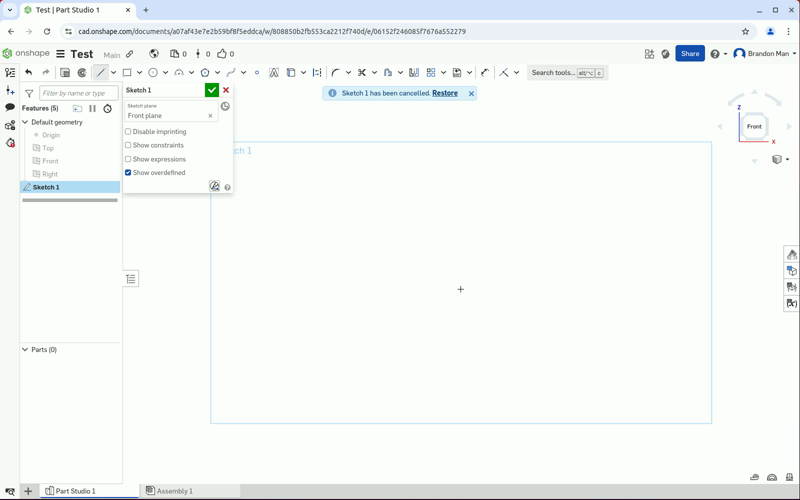
click(460, 288)
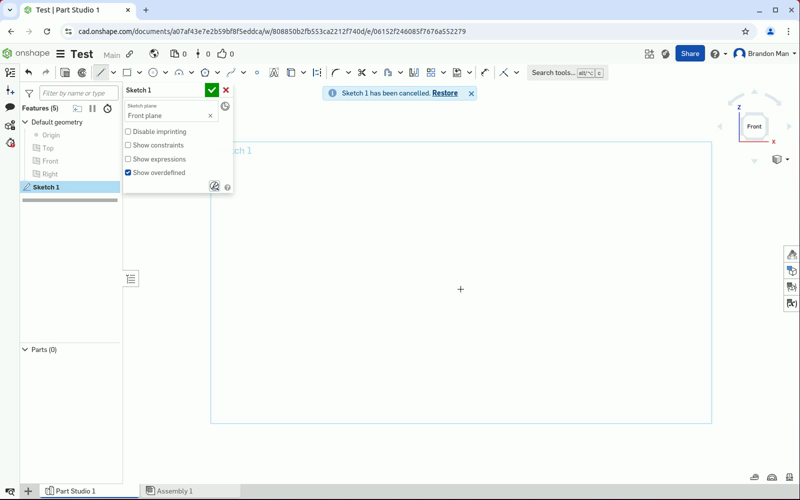
key_up(shift)
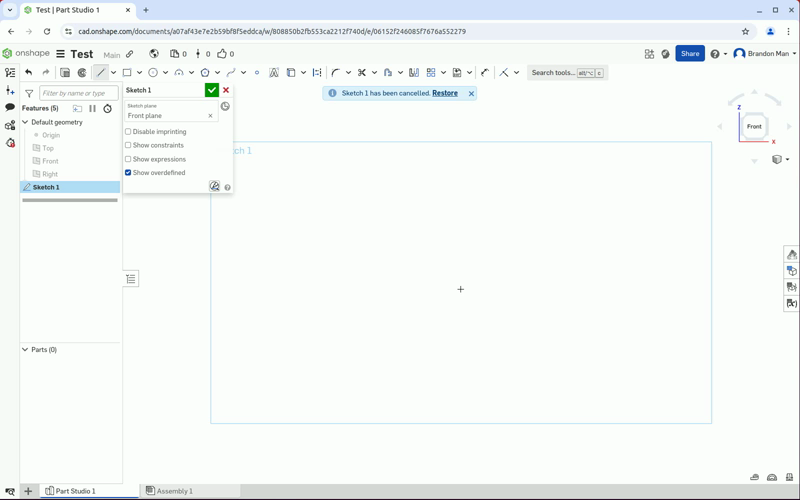
key_down(shift)
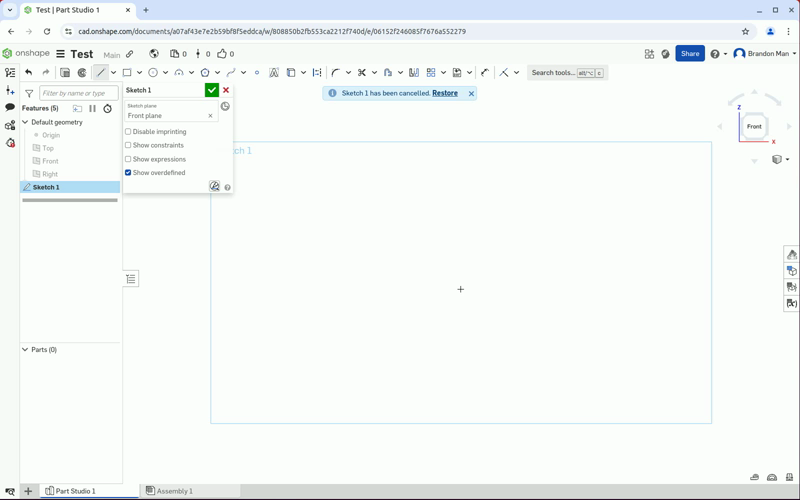
mouse_move(490, 288)
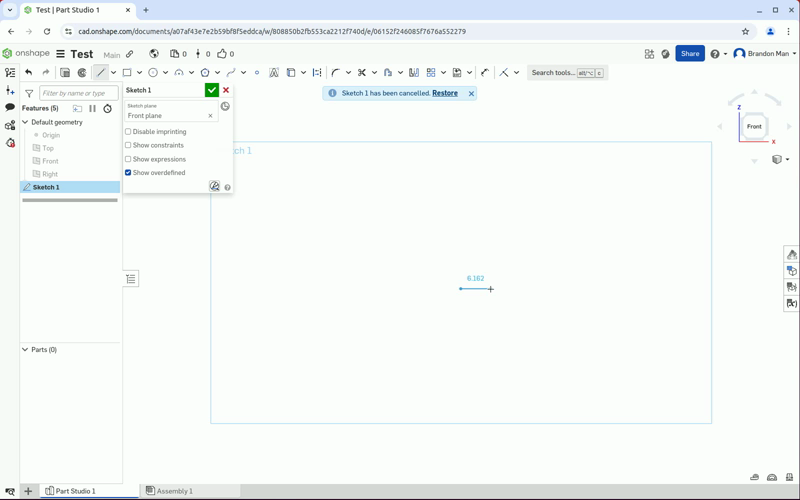
mouse_move(492, 288)
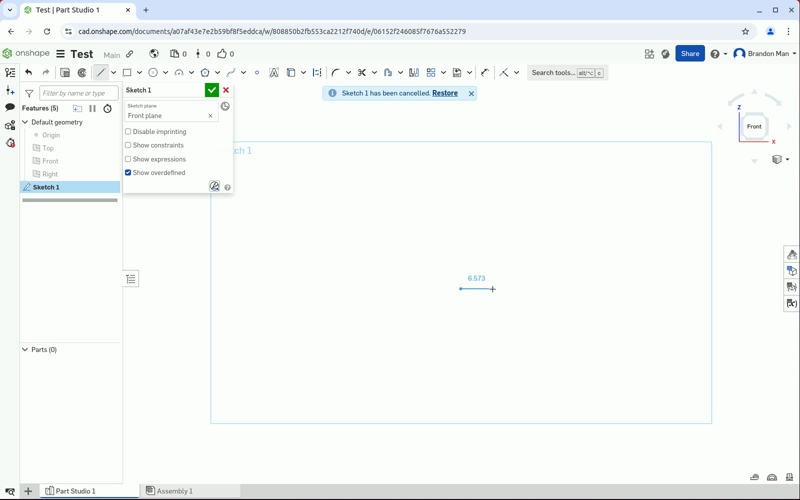
click(492, 288)
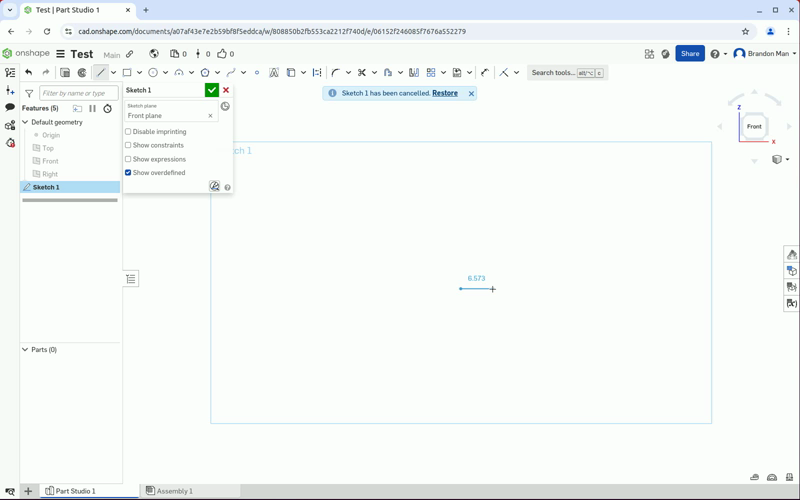
key_up(shift)
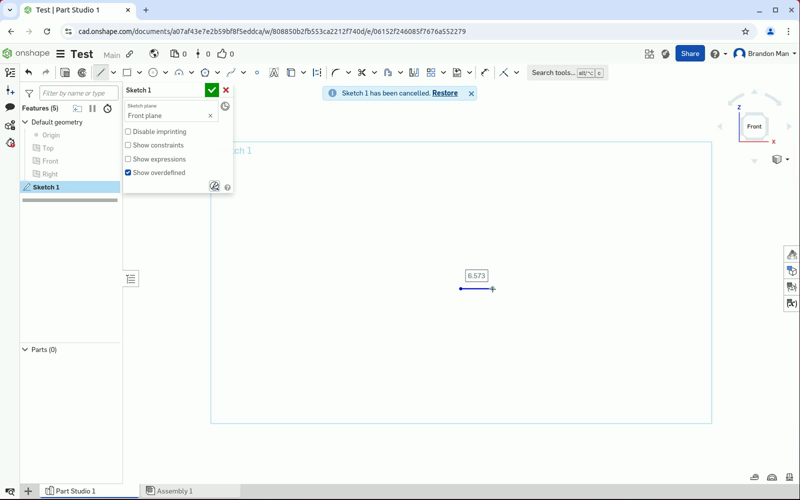
key(esc)
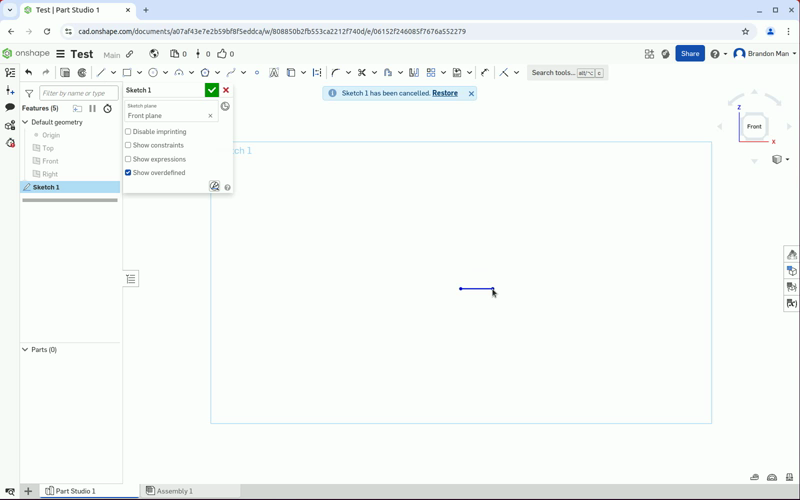
key(a)
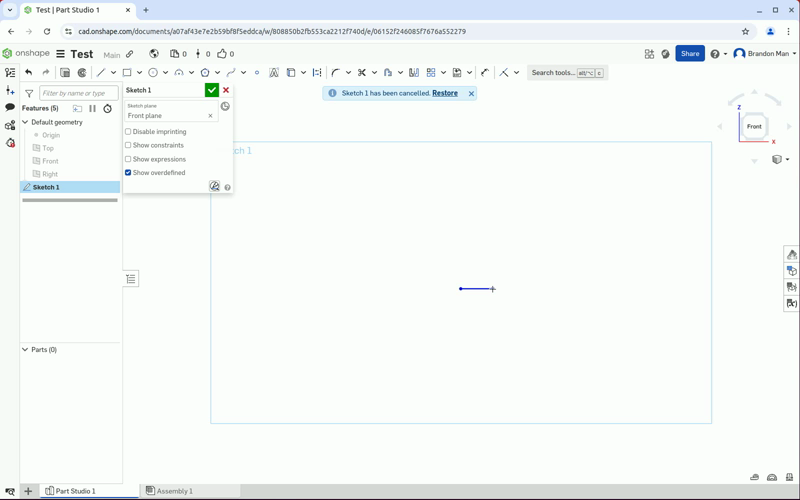
mouse_move(492, 288)
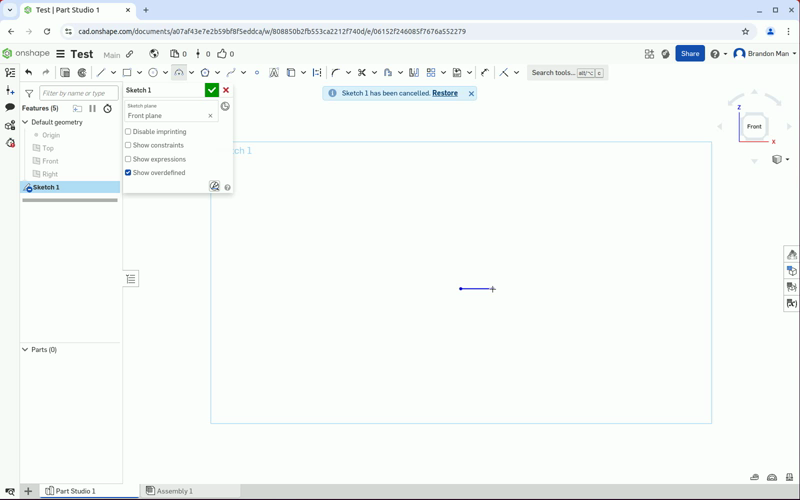
click(492, 288)
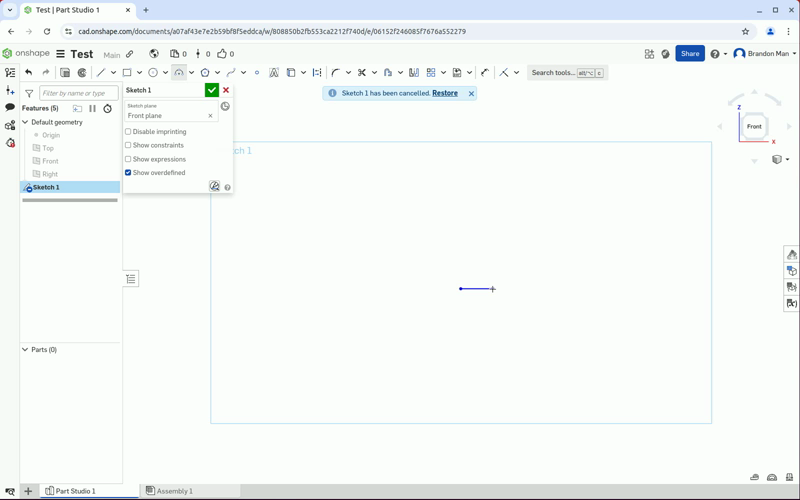
key_down(shift)
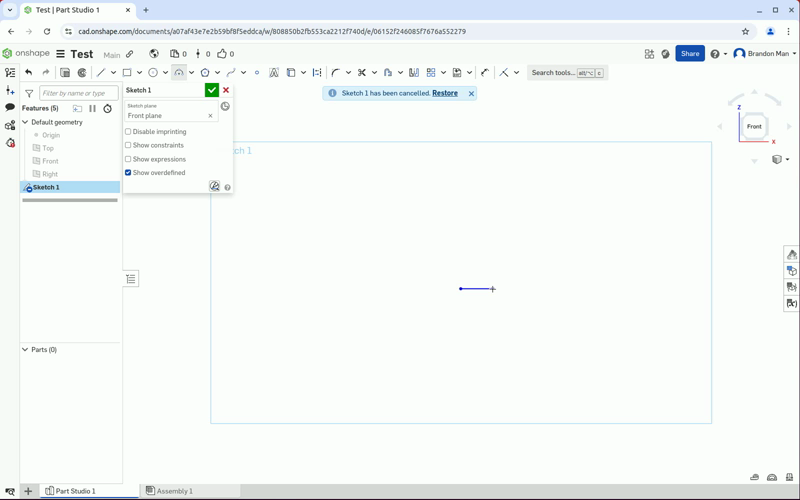
mouse_move(510, 294)
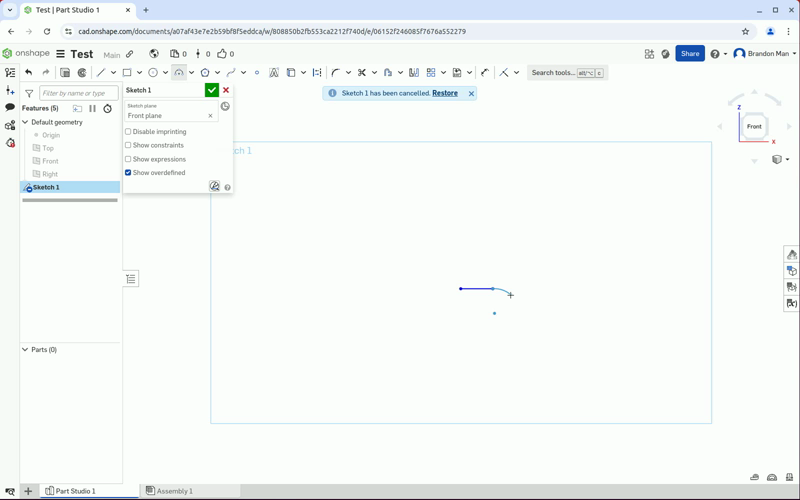
click(510, 294)
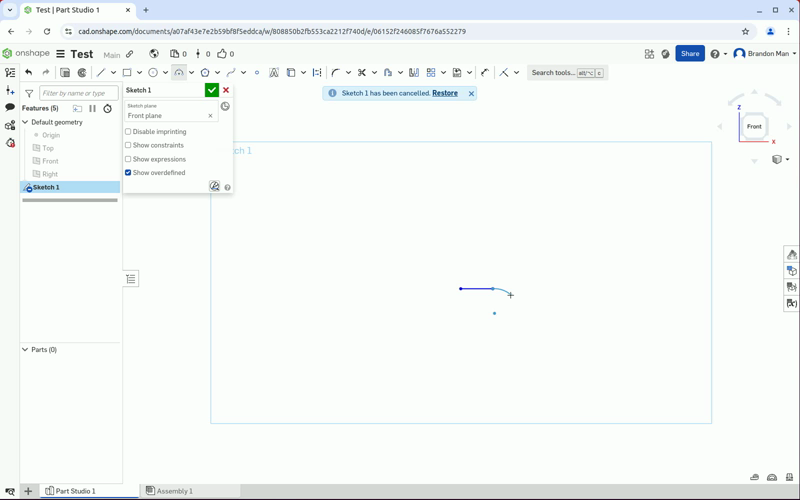
mouse_move(502, 290)
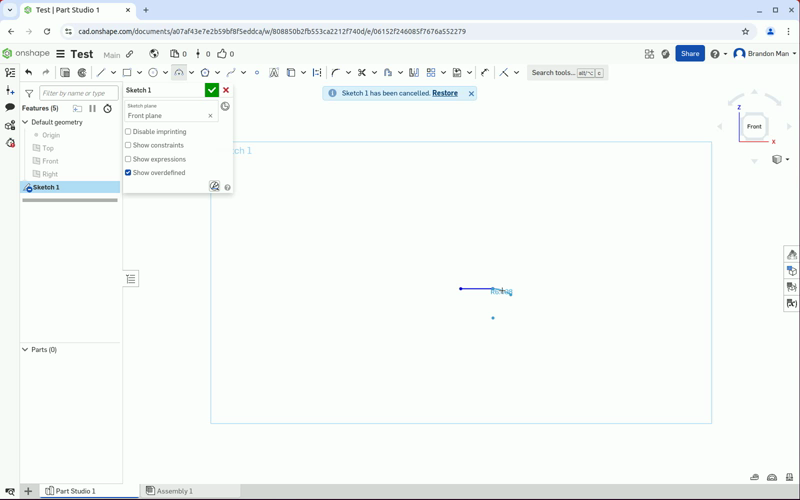
click(502, 290)
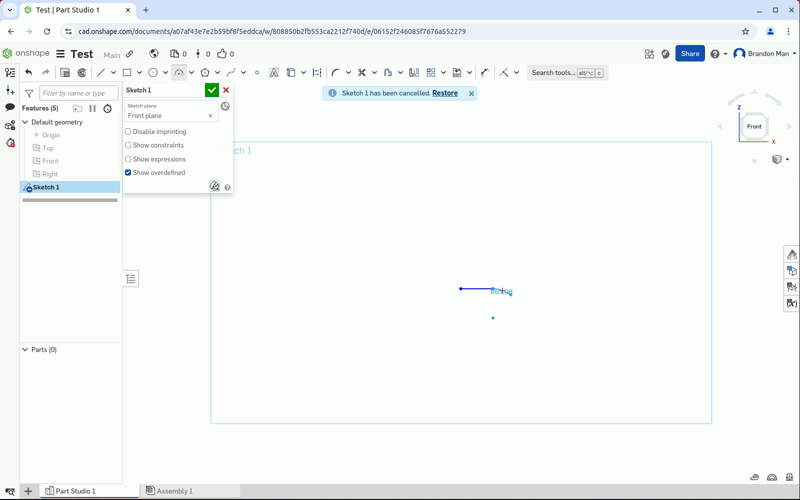
key_up(shift)
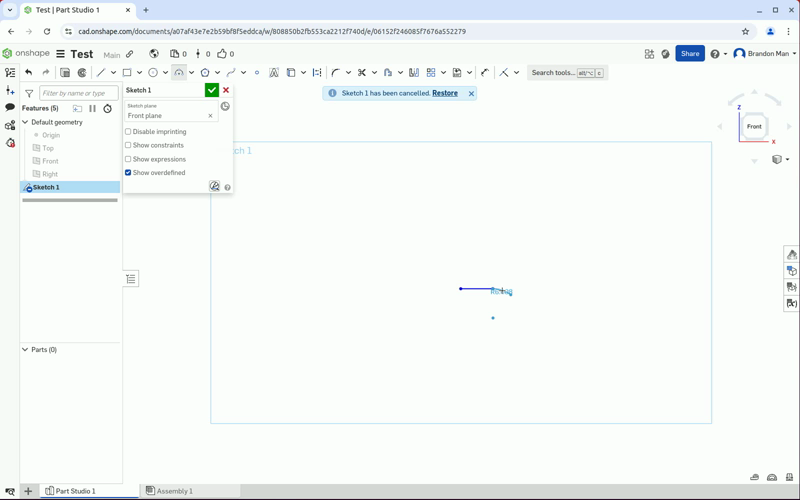
mouse_move(510, 294)
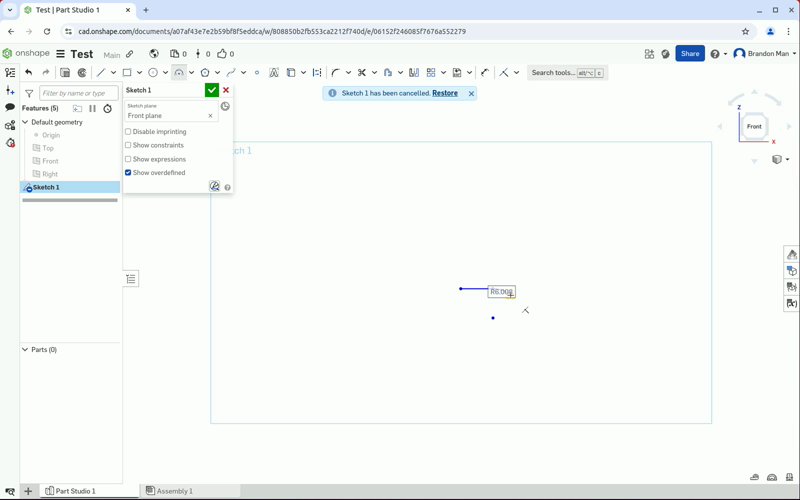
click(510, 294)
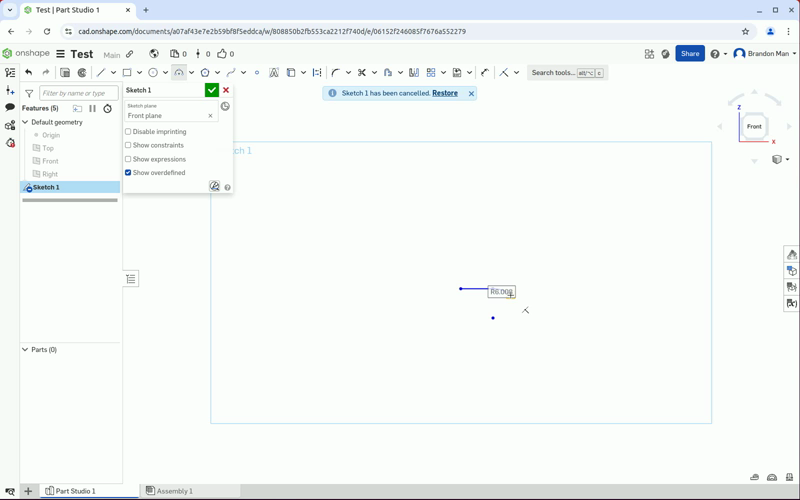
key_down(shift)
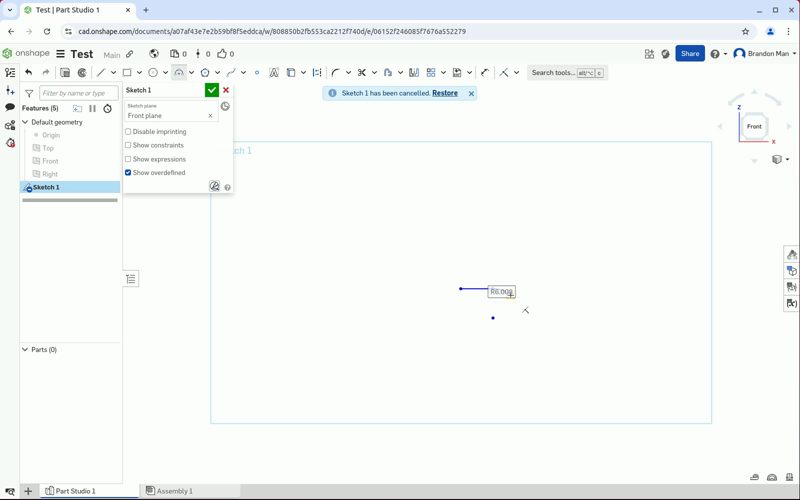
mouse_move(525, 301)
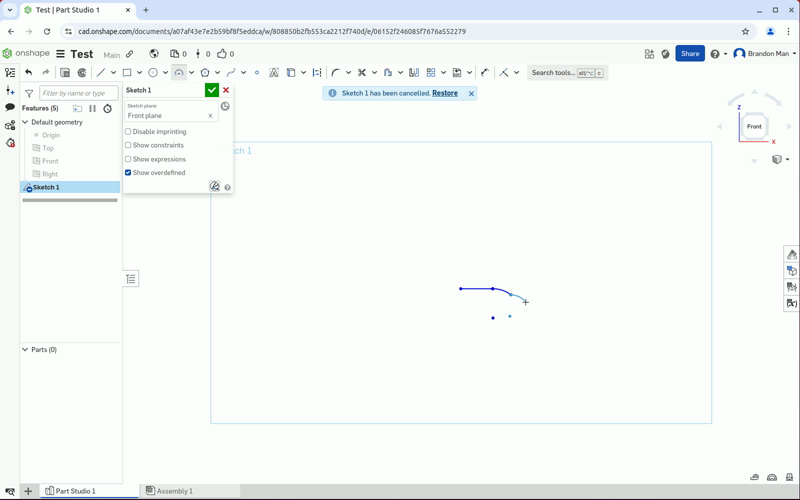
click(525, 301)
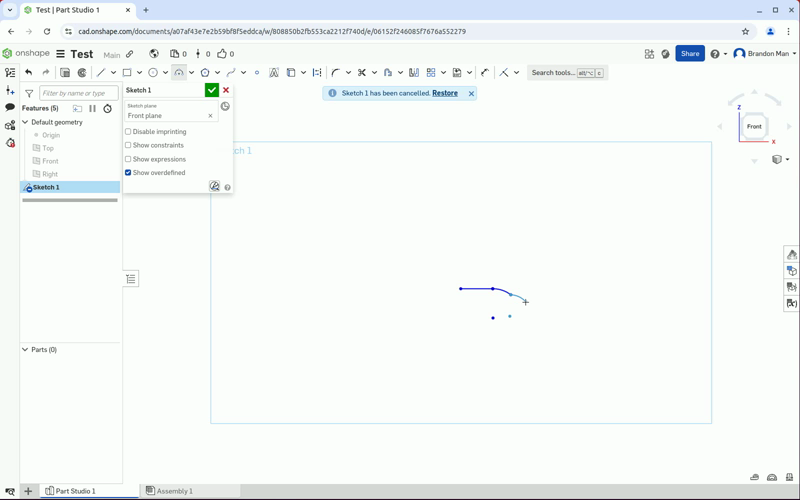
mouse_move(517, 298)
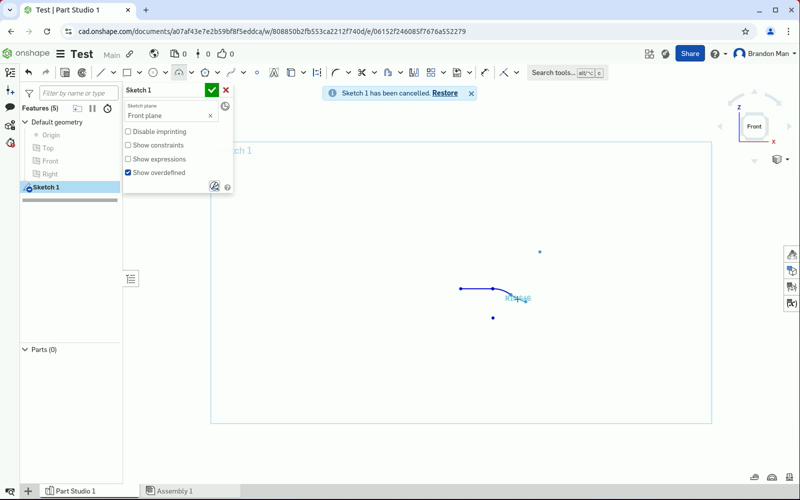
click(517, 298)
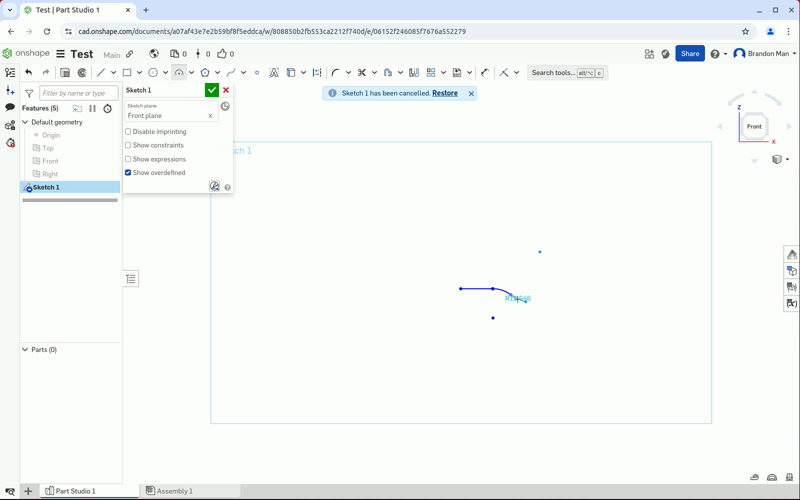
key_up(shift)
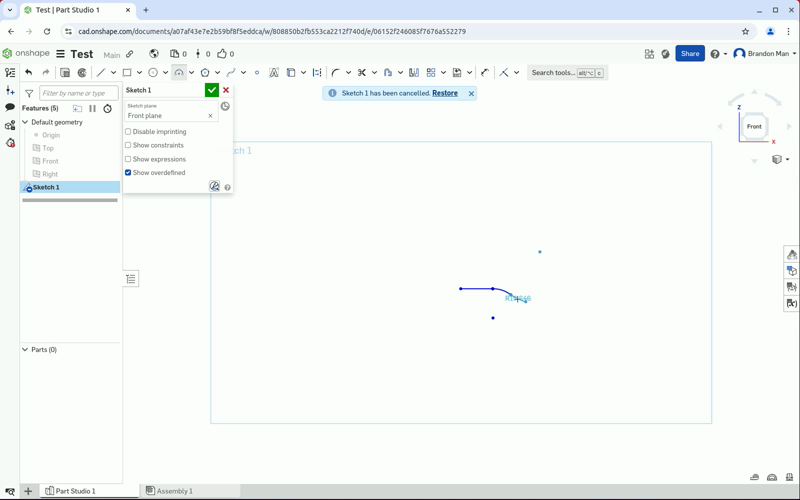
key(esc)
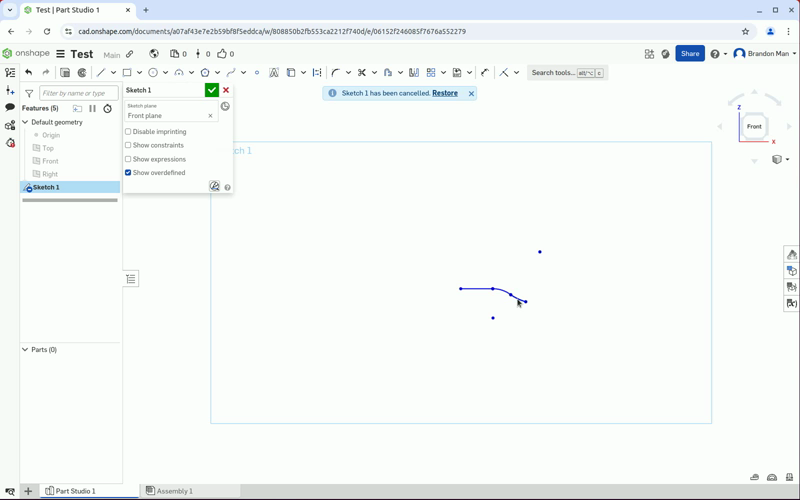
key(l)
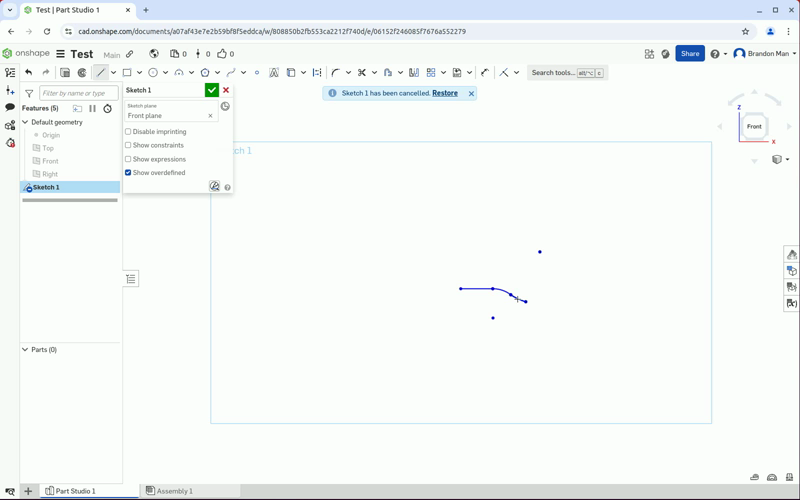
mouse_move(525, 301)
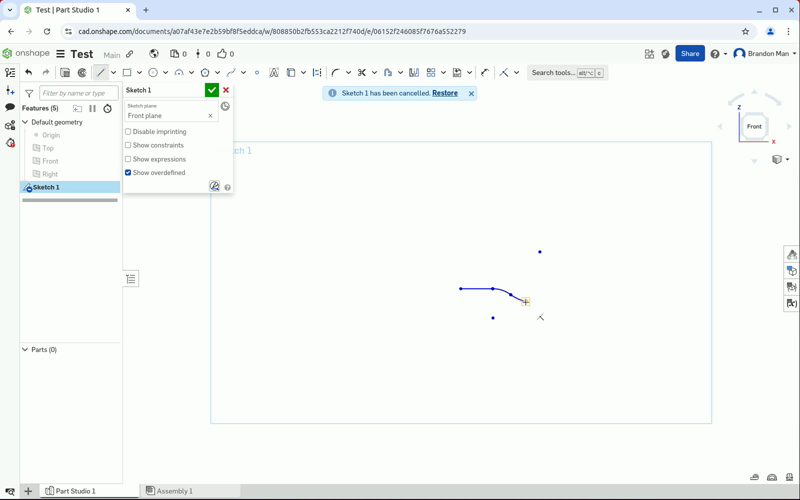
click(525, 301)
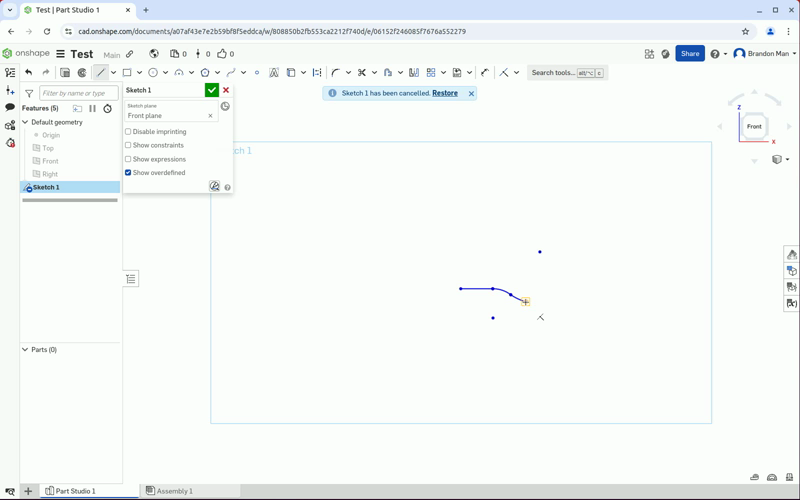
key_down(shift)
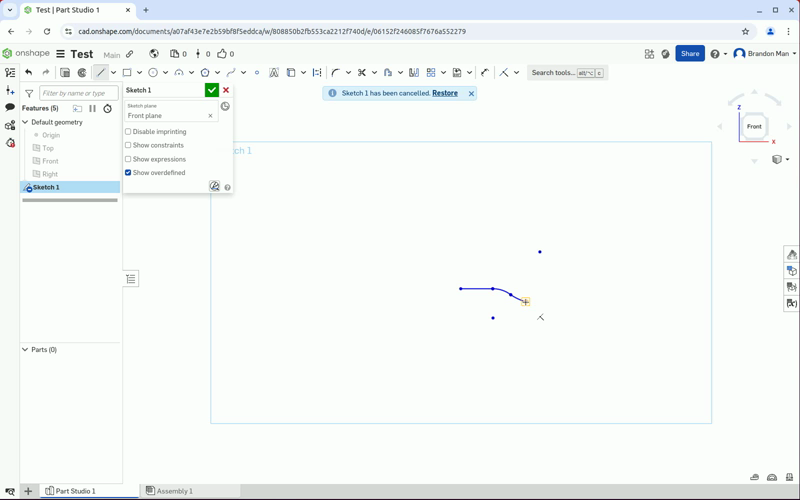
mouse_move(555, 301)
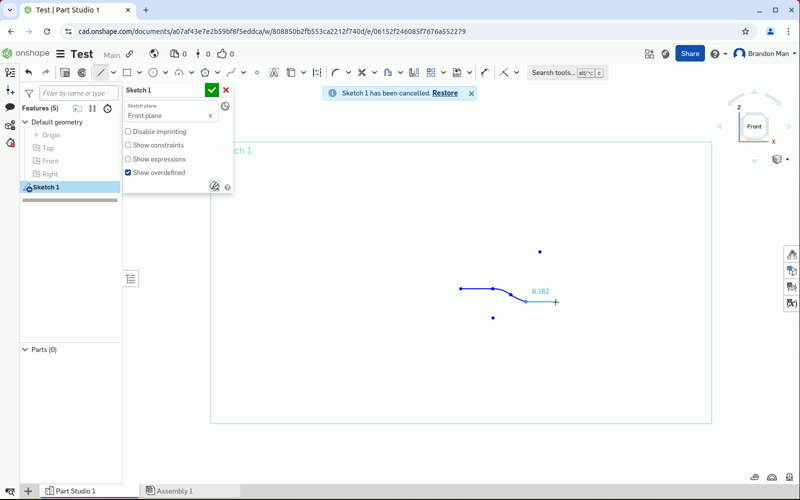
mouse_move(573, 301)
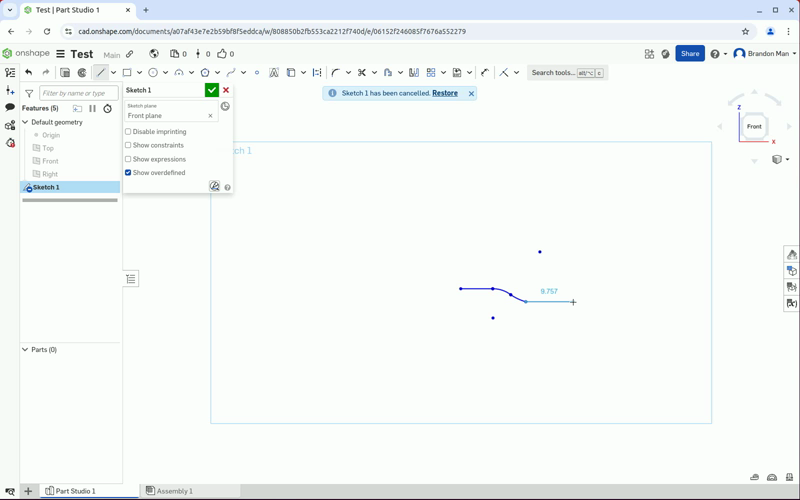
click(573, 301)
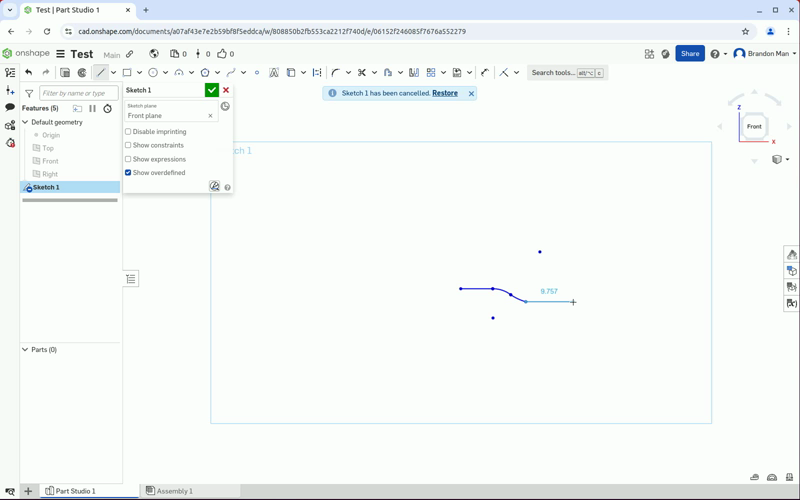
key_up(shift)
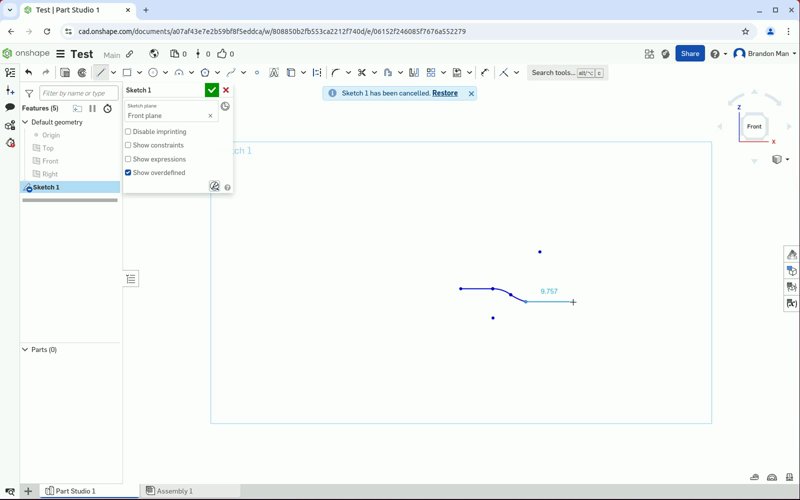
key_down(shift)
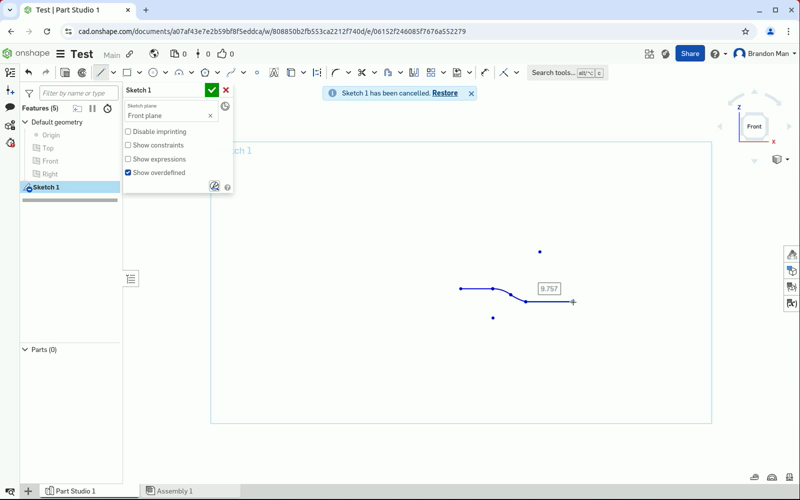
mouse_move(589, 301)
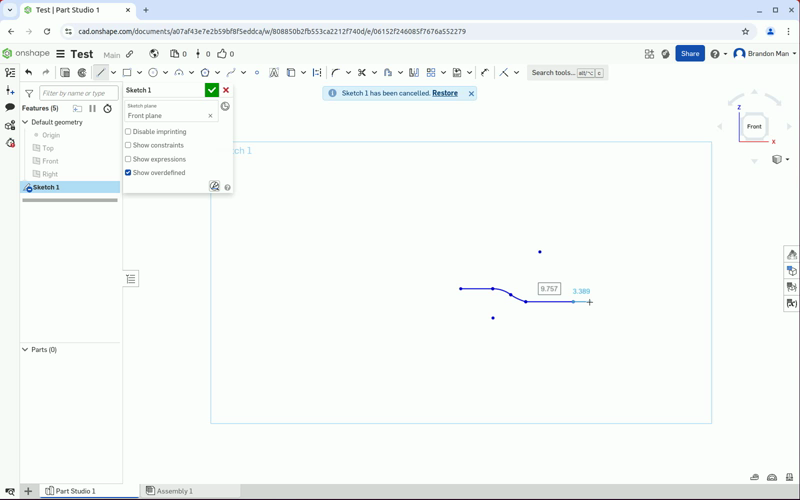
mouse_move(573, 282)
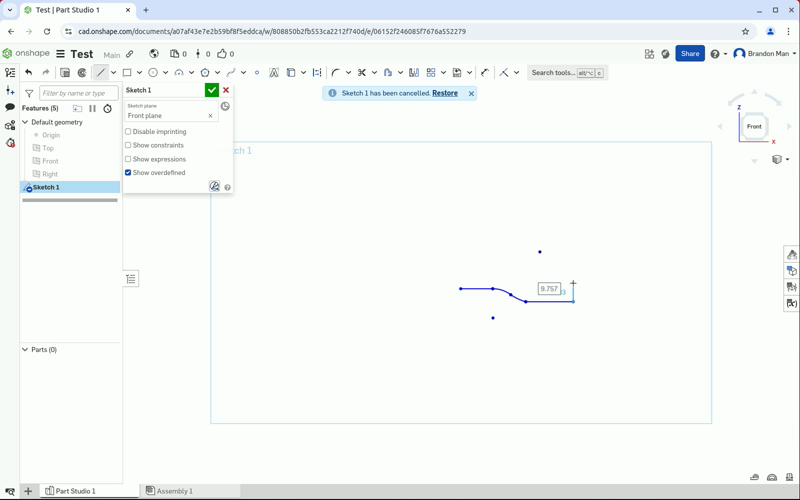
click(573, 282)
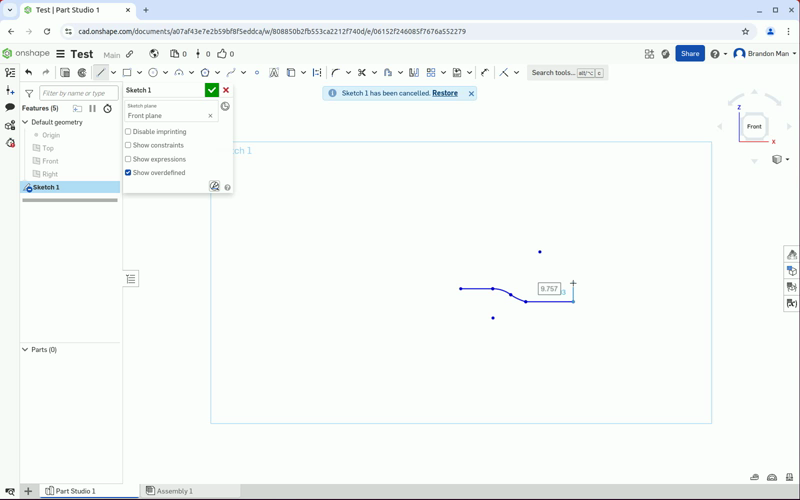
key_up(shift)
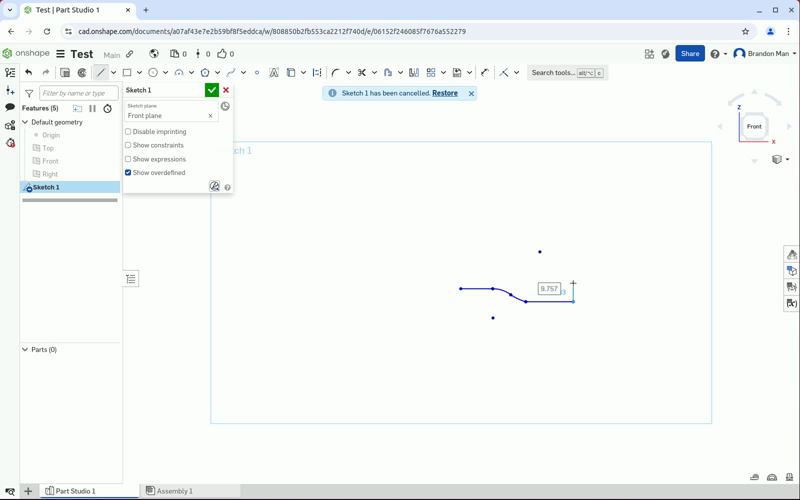
key_down(shift)
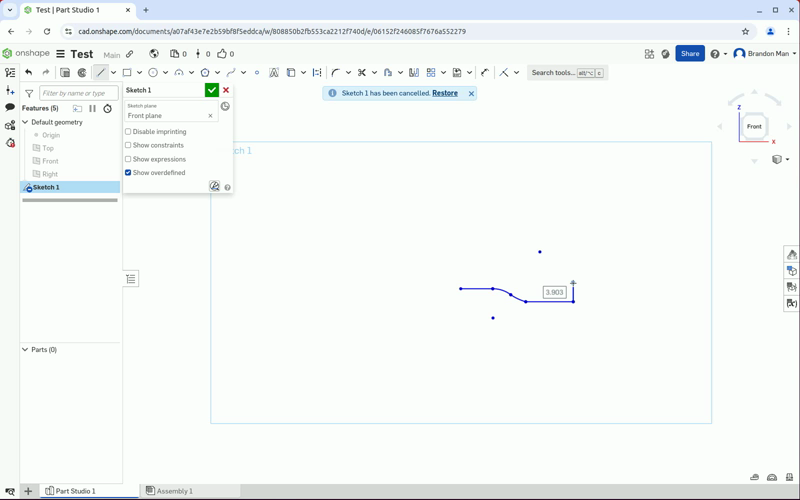
mouse_move(589, 282)
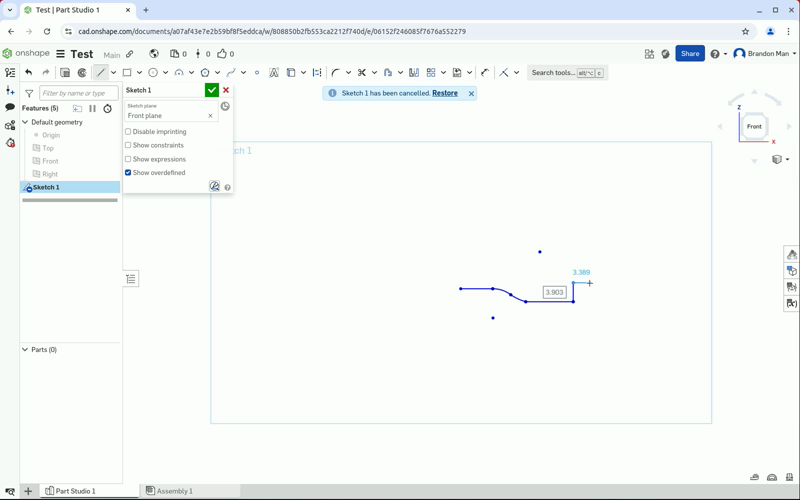
mouse_move(573, 264)
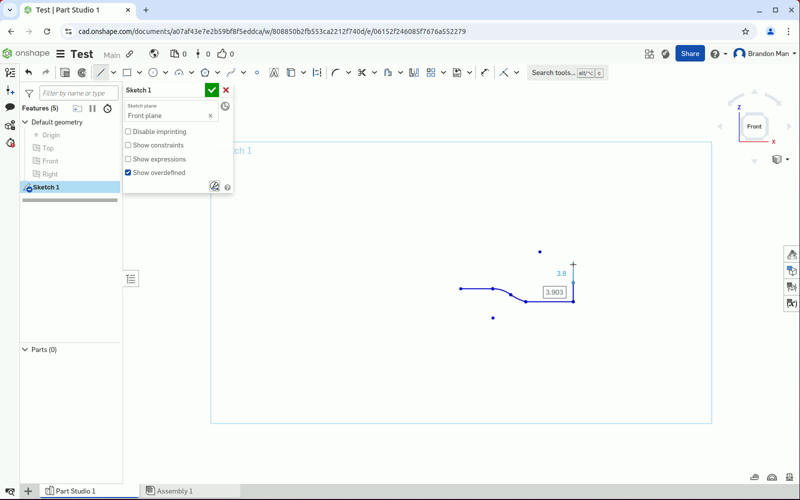
click(573, 264)
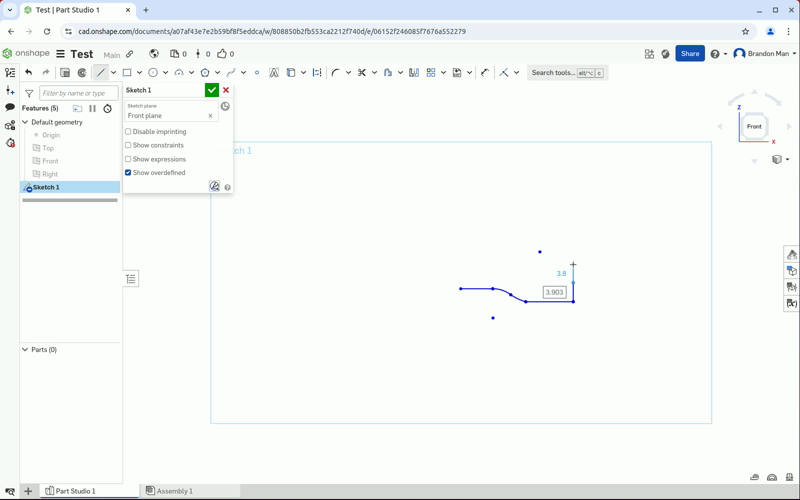
key_up(shift)
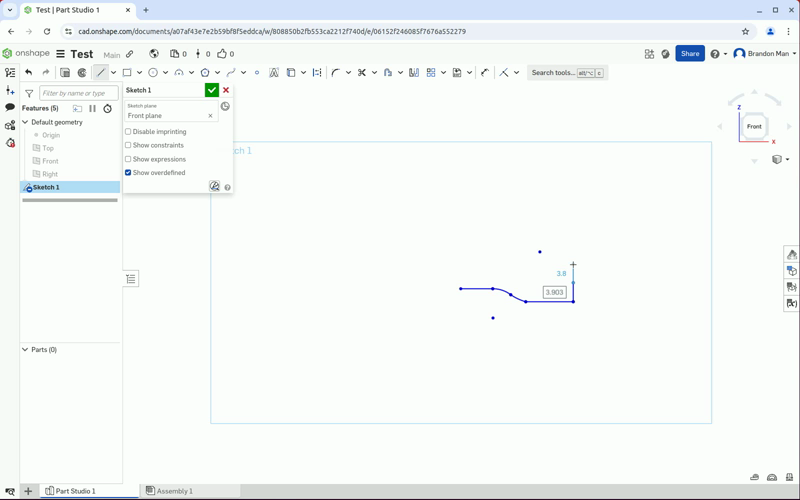
key_down(shift)
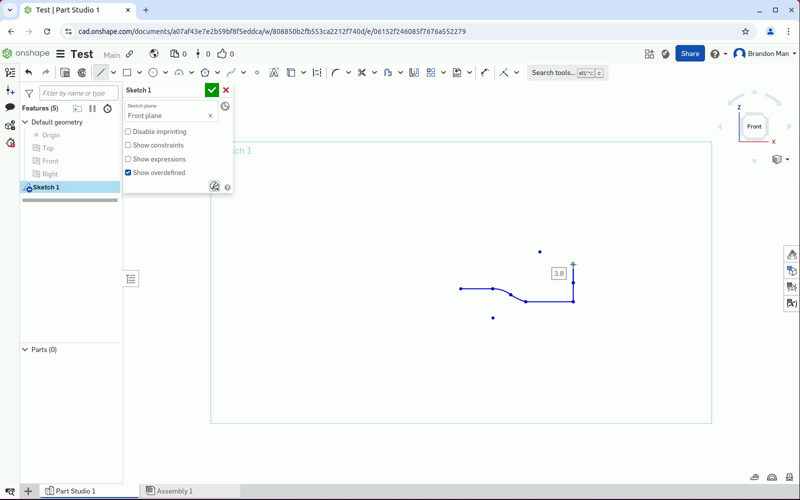
mouse_move(589, 264)
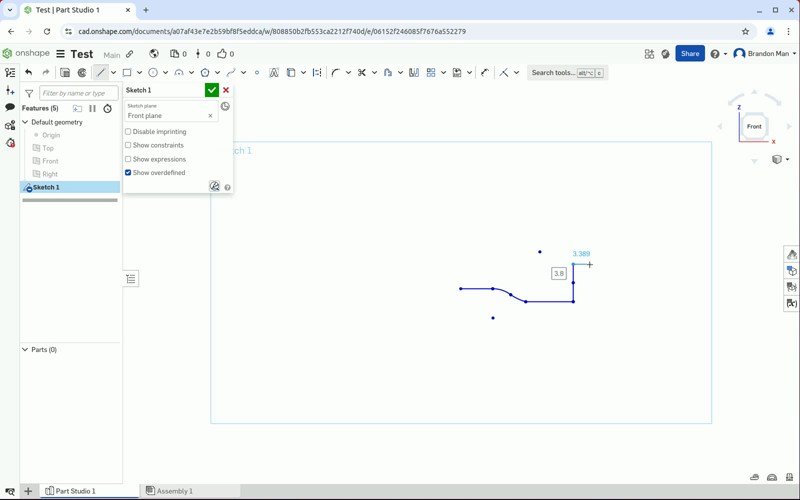
mouse_move(525, 264)
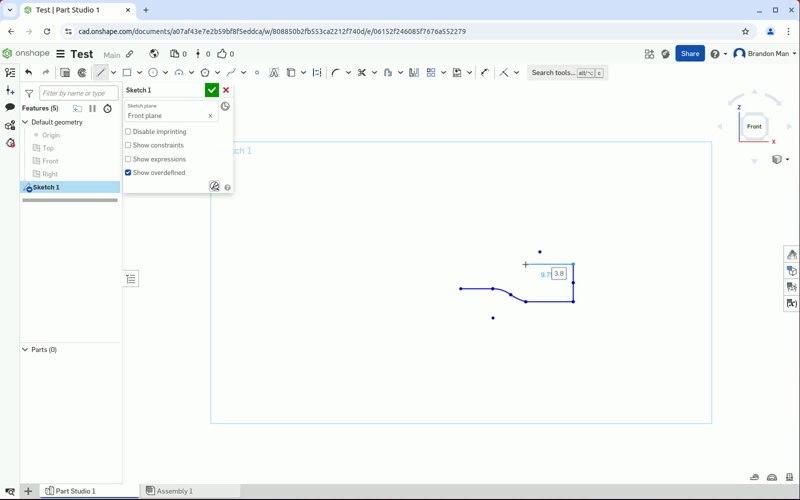
click(525, 264)
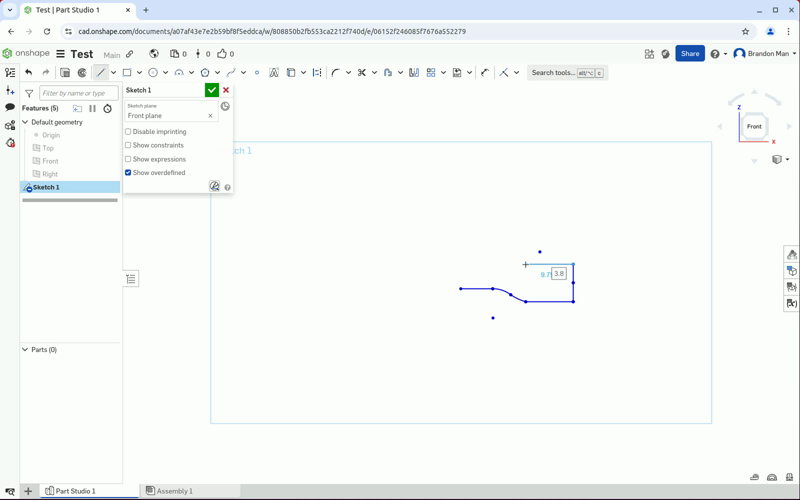
key_up(shift)
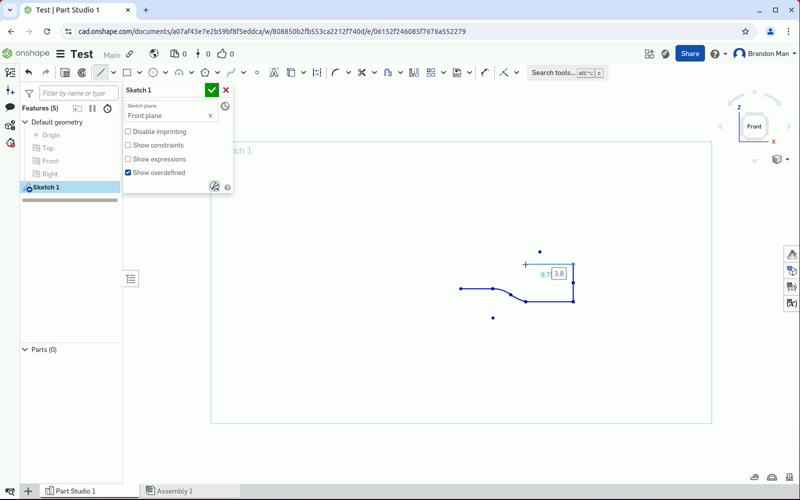
key(esc)
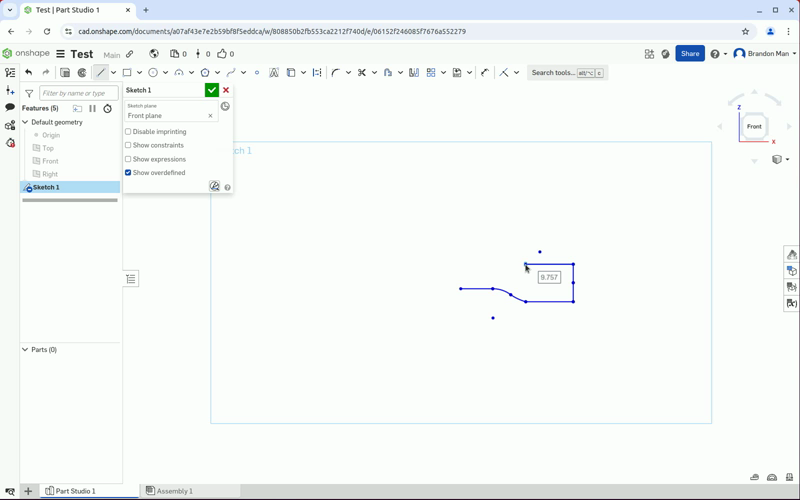
key(a)
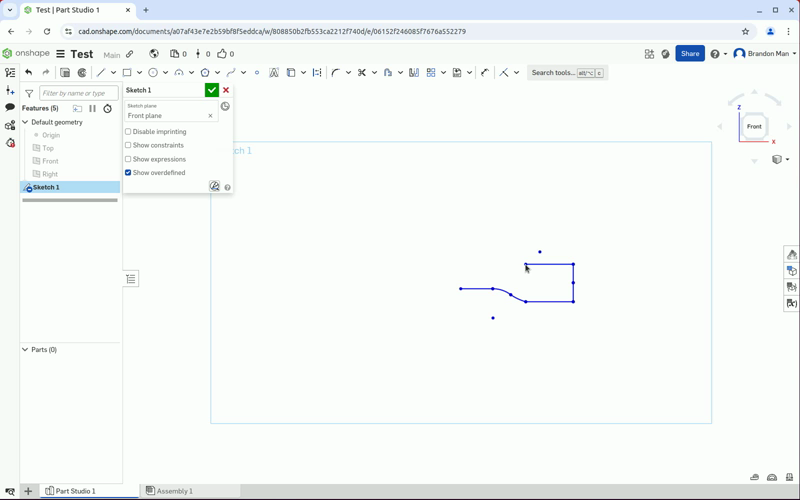
mouse_move(525, 264)
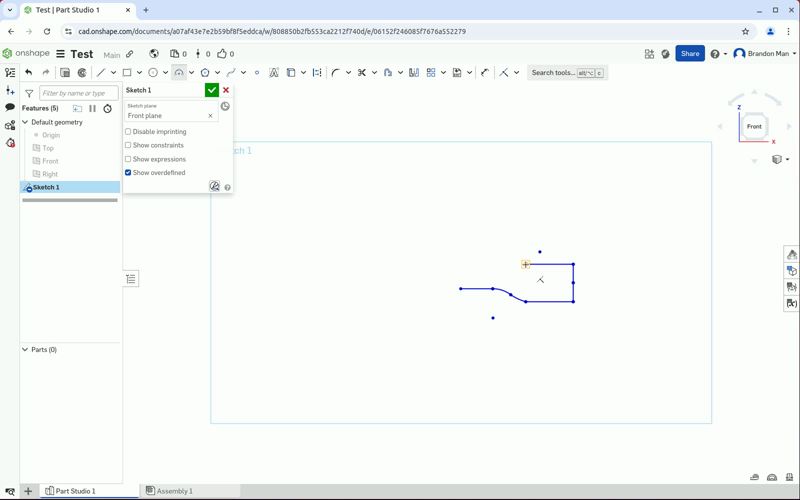
click(525, 264)
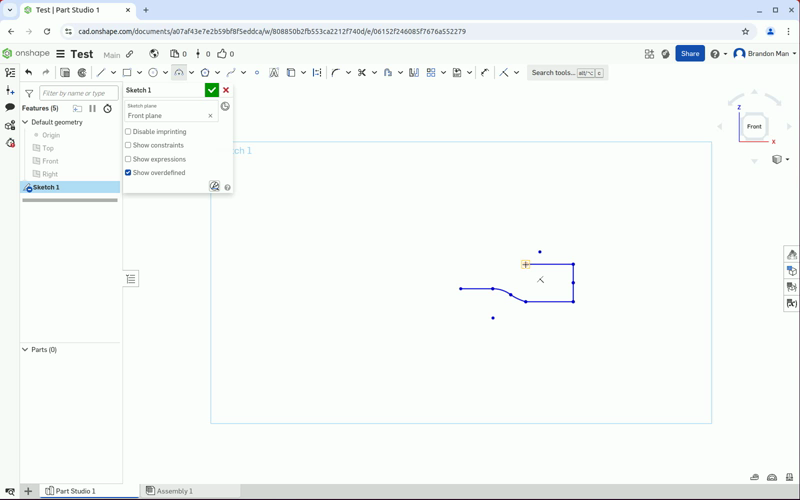
key_down(shift)
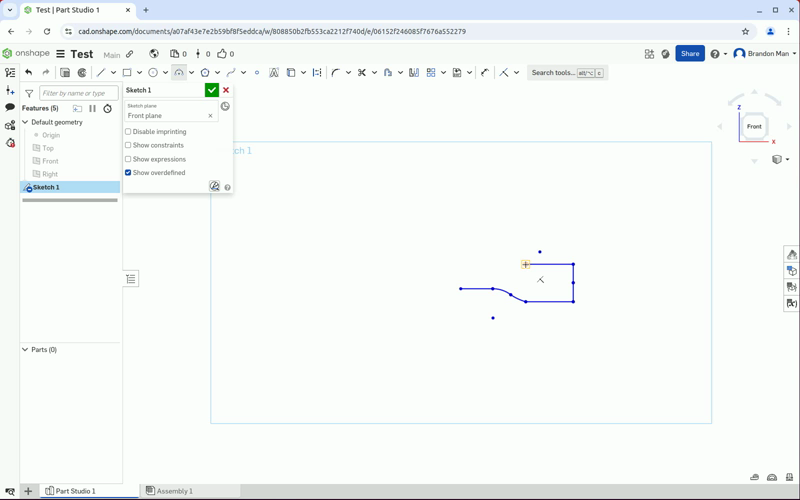
mouse_move(510, 269)
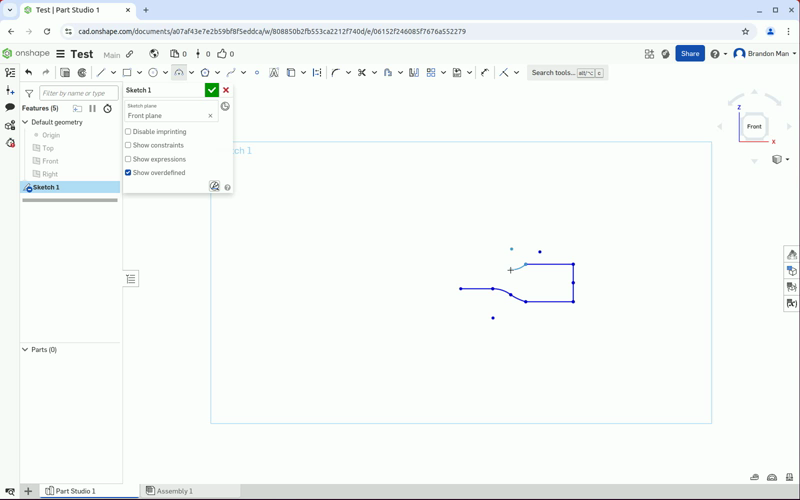
click(510, 269)
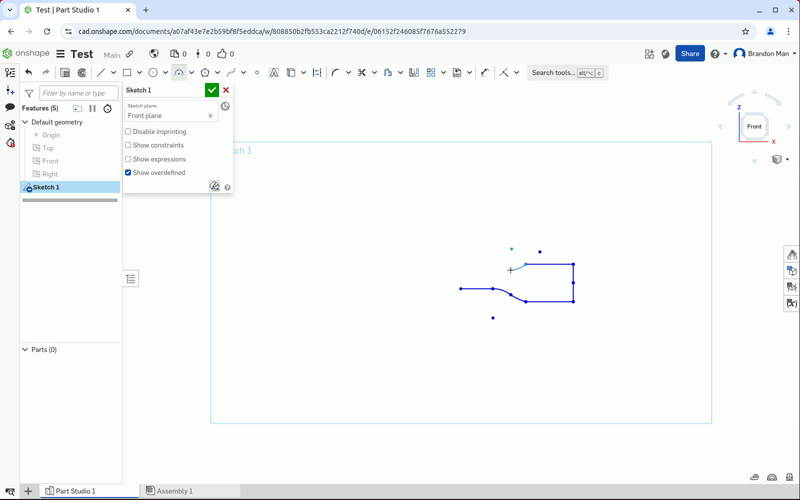
mouse_move(518, 266)
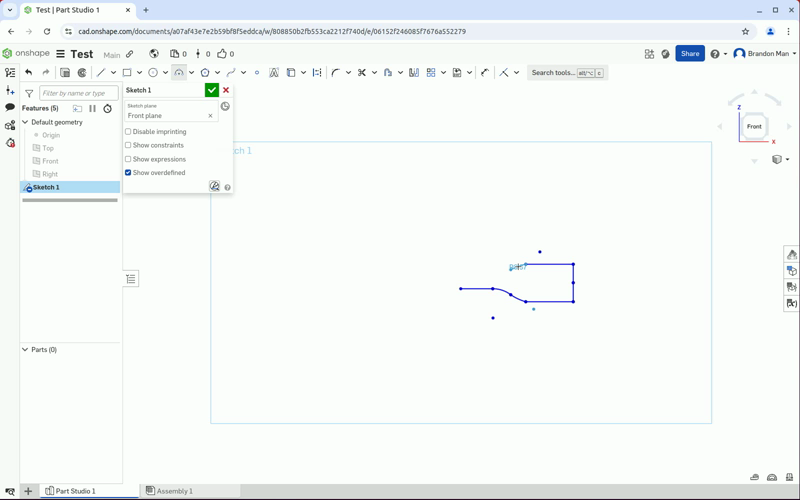
click(518, 266)
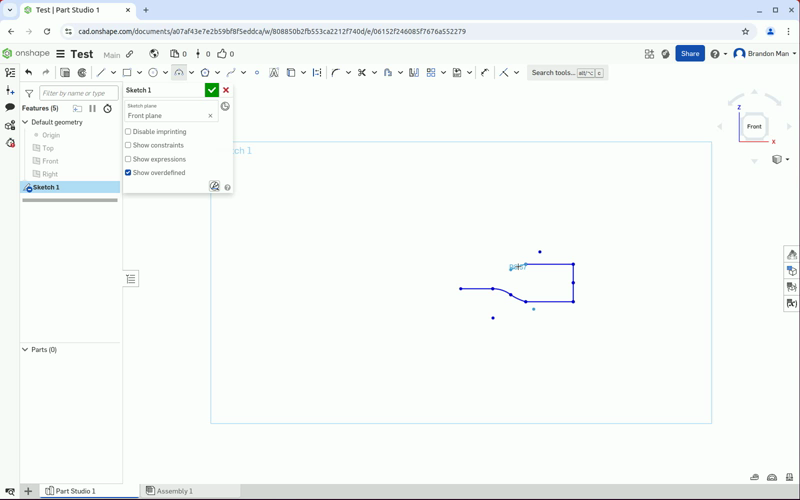
key_up(shift)
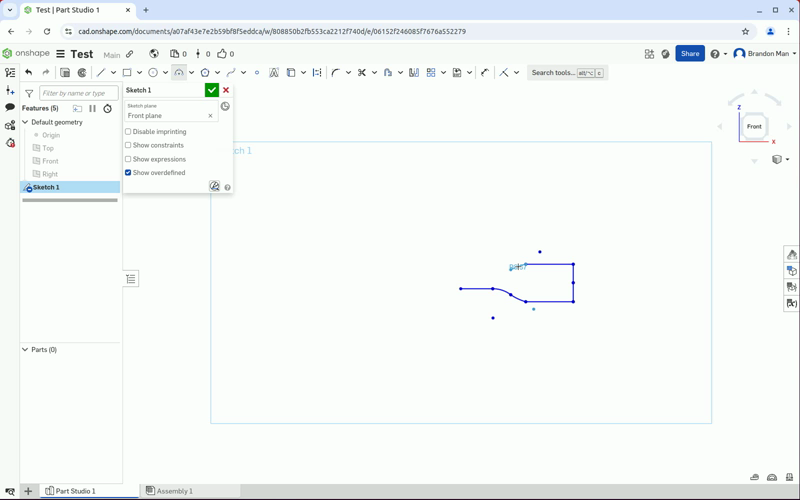
mouse_move(510, 269)
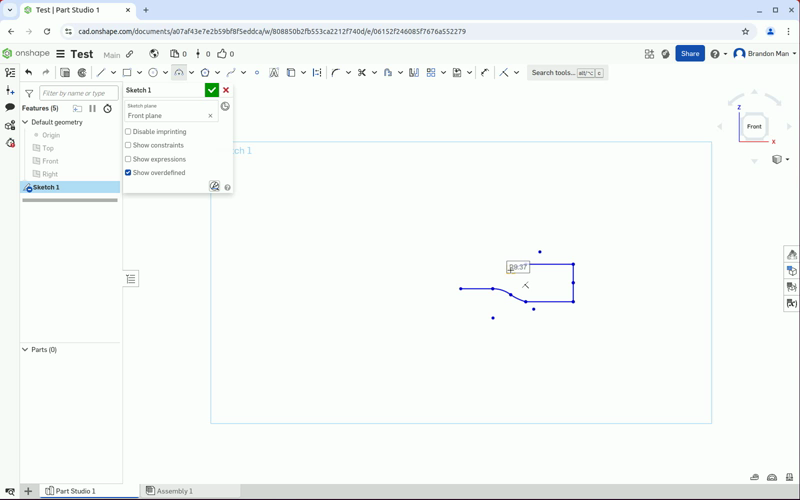
click(510, 269)
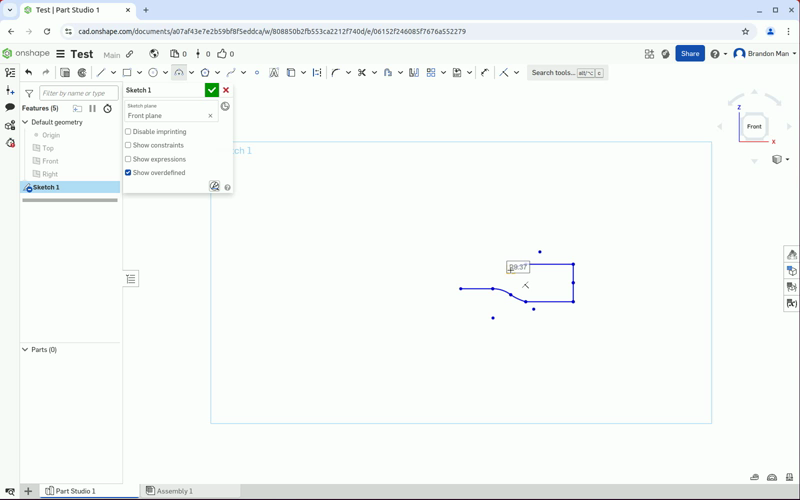
key_down(shift)
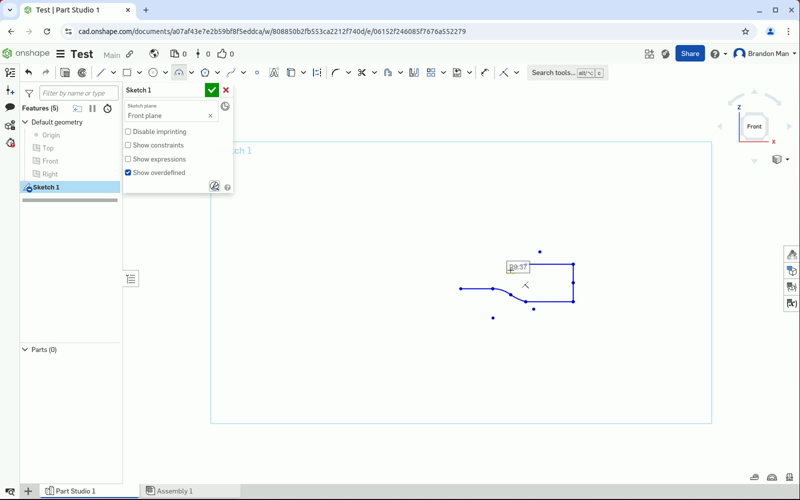
mouse_move(492, 275)
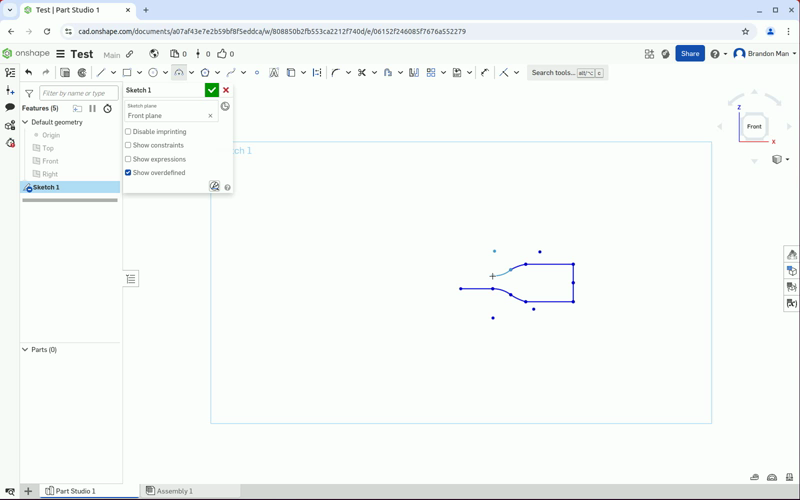
click(492, 275)
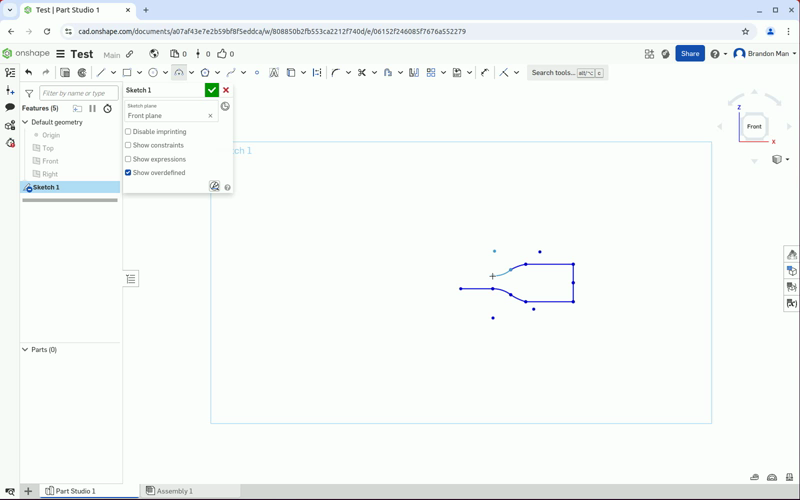
mouse_move(502, 274)
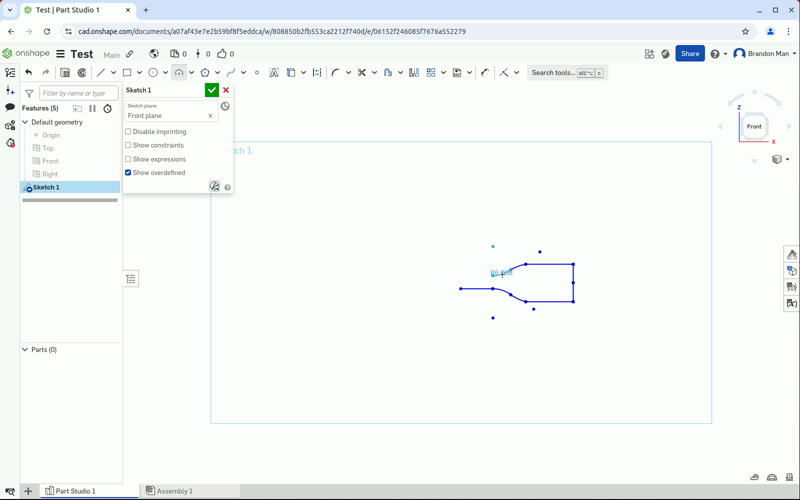
click(502, 274)
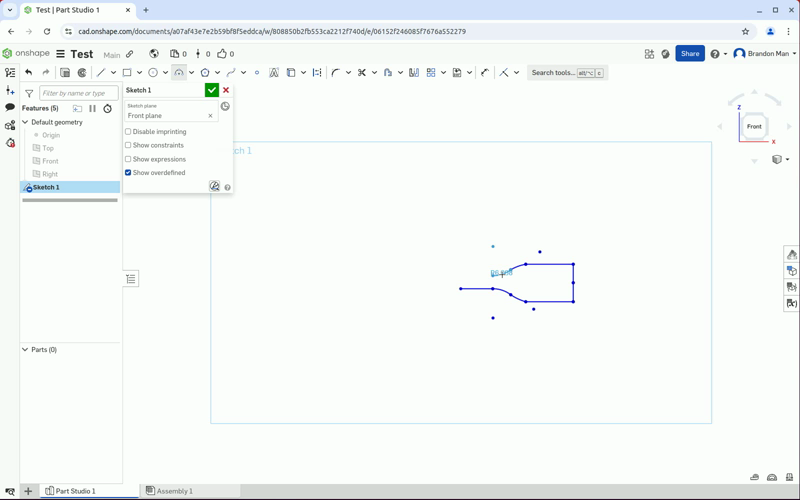
key_up(shift)
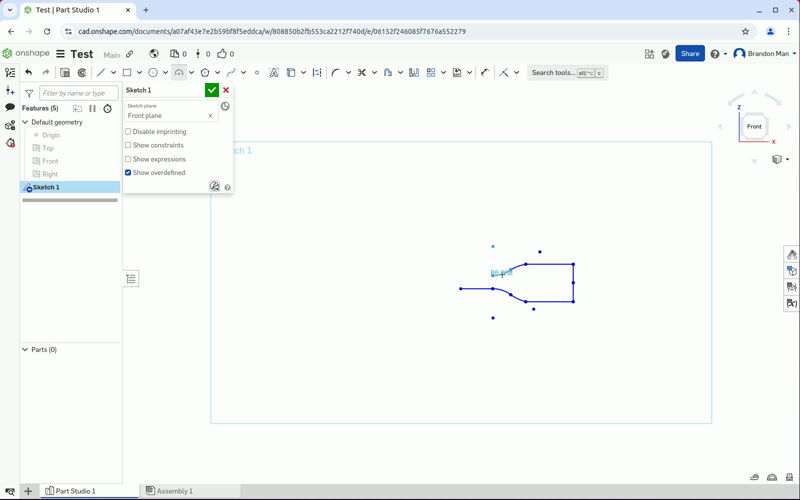
key(esc)
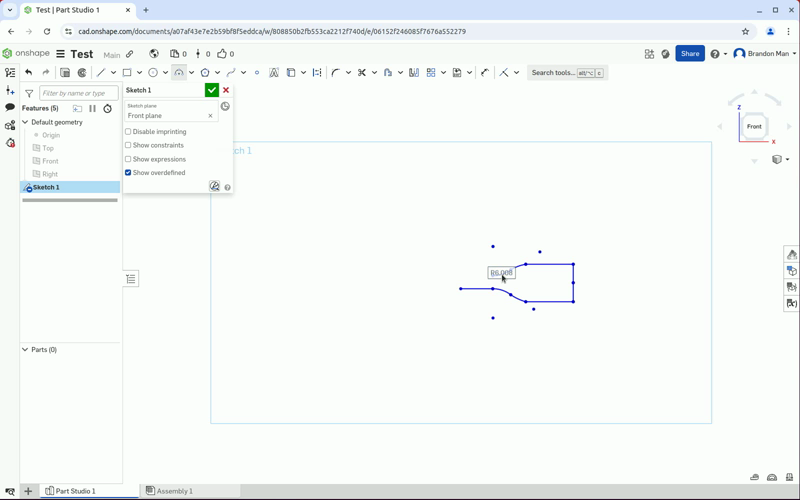
key(l)
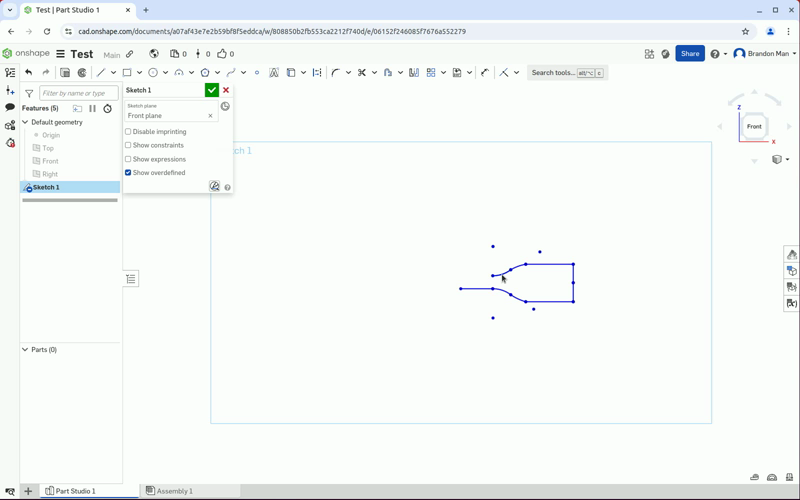
mouse_move(492, 275)
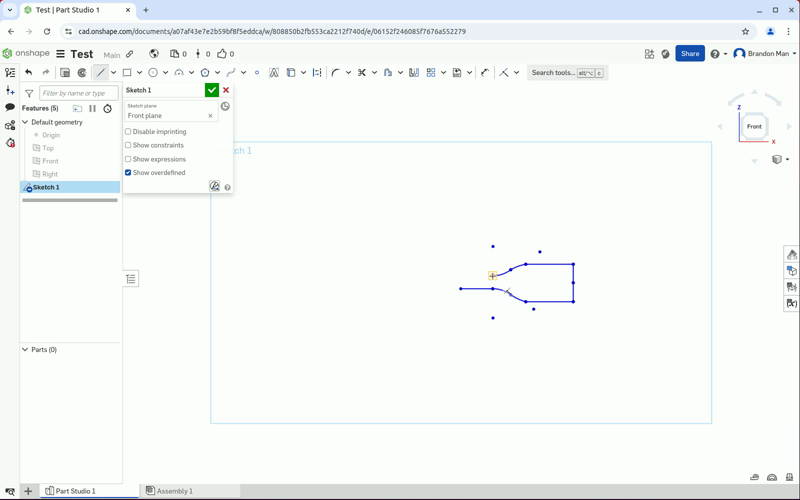
click(492, 275)
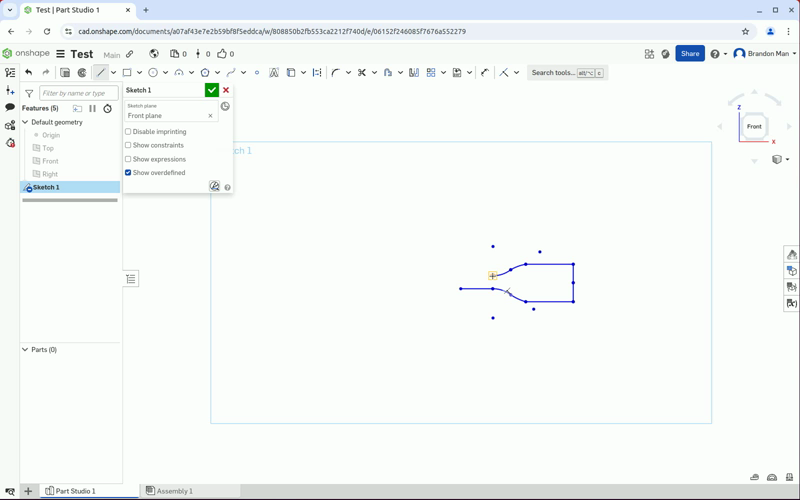
key_down(shift)
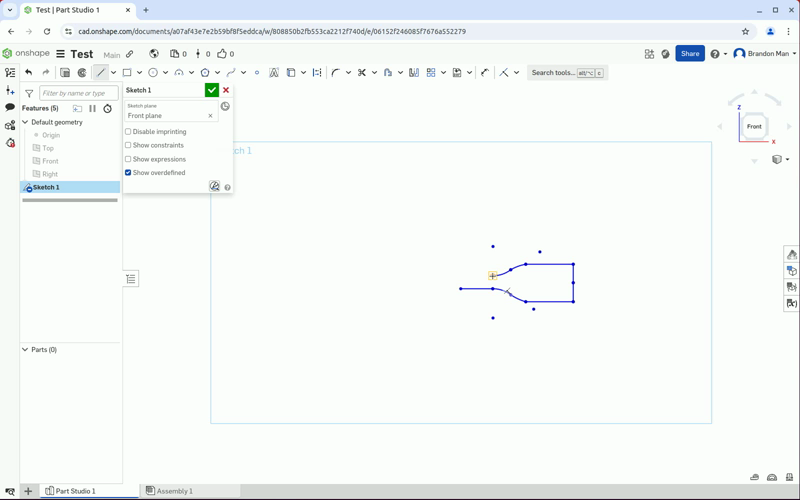
mouse_move(522, 275)
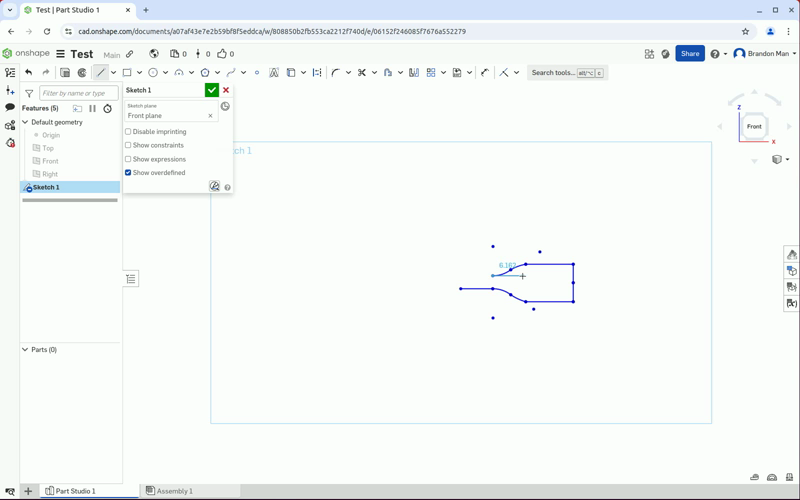
mouse_move(460, 275)
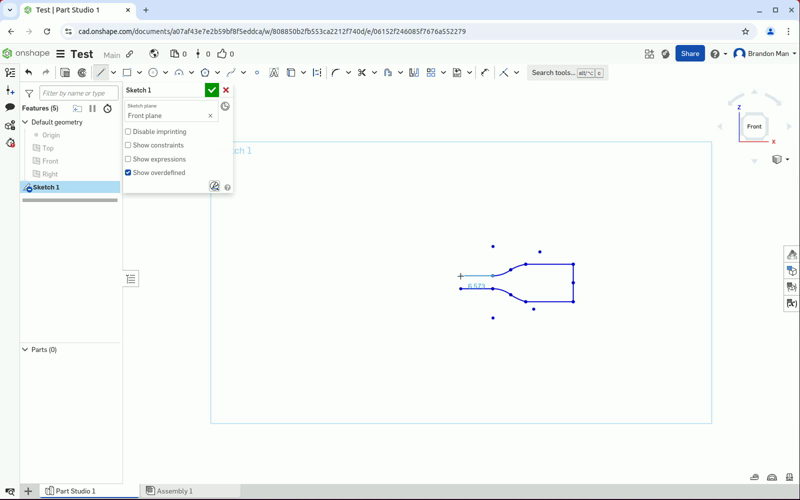
click(460, 275)
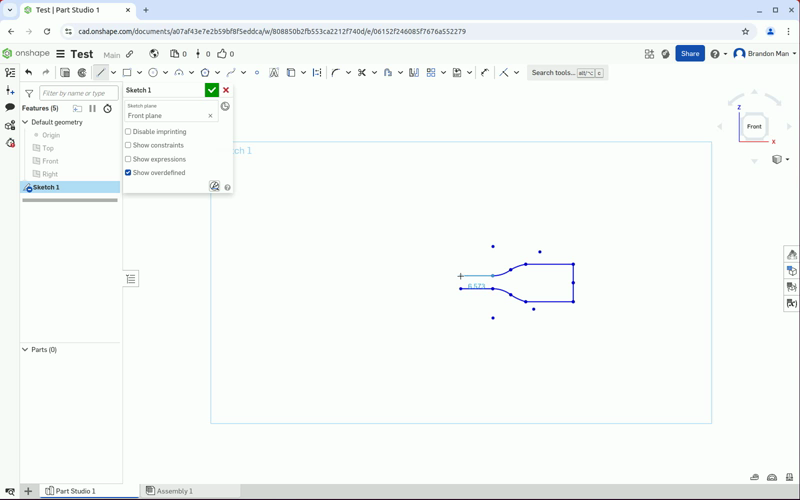
key_up(shift)
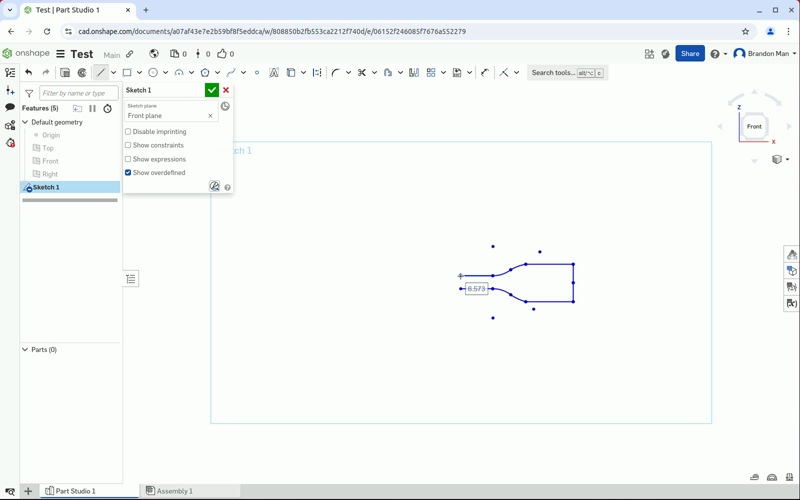
key_down(shift)
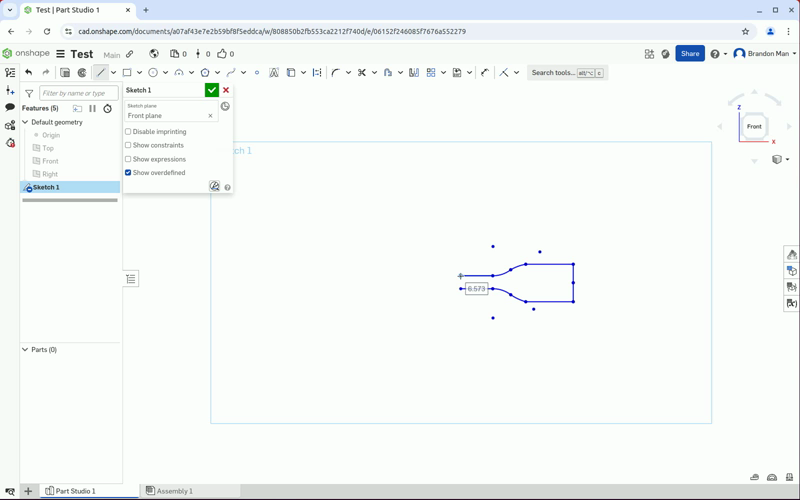
mouse_move(490, 275)
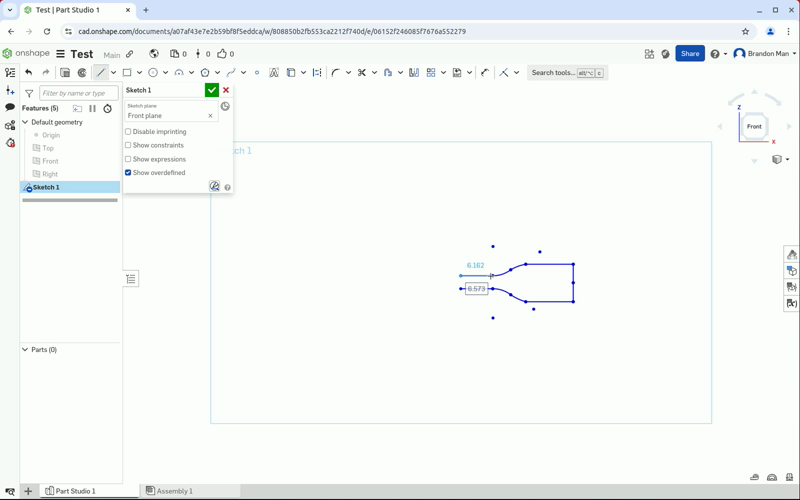
mouse_move(460, 282)
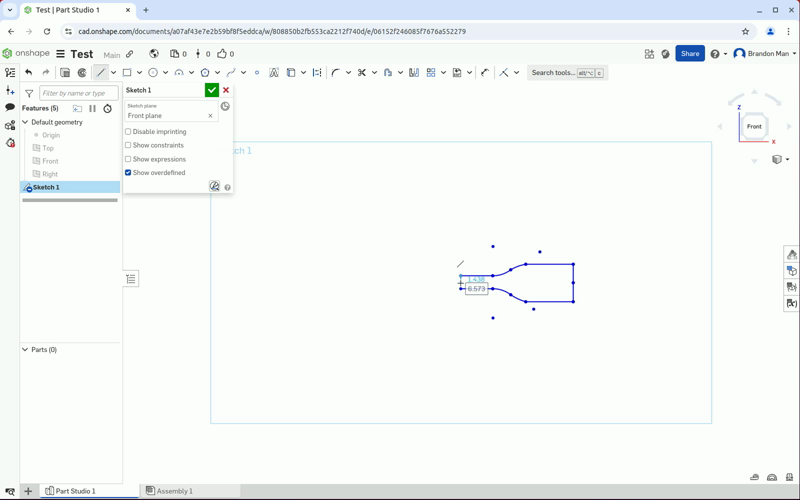
scroll(6)
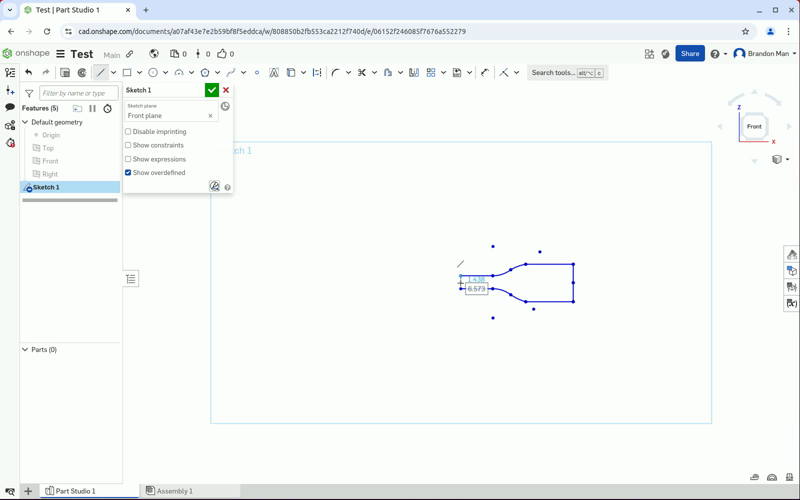
scroll(6)
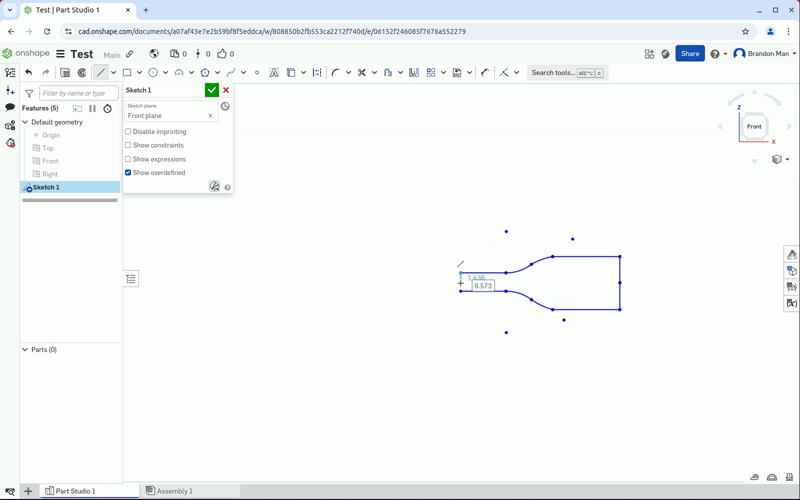
scroll(6)
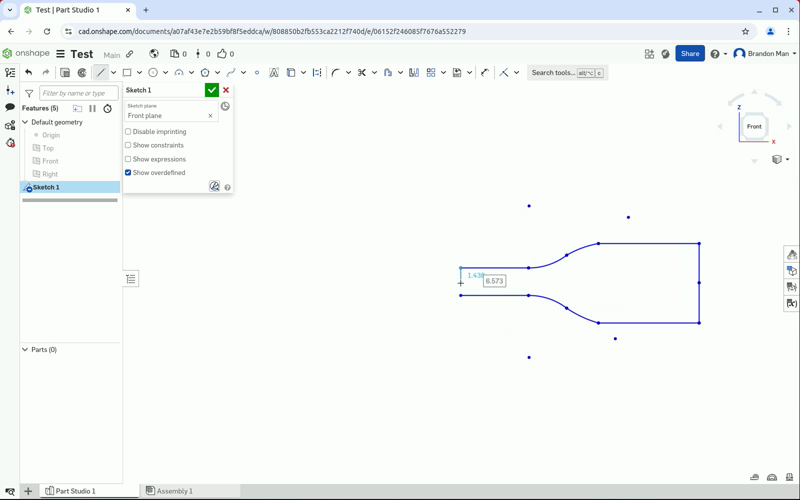
scroll(6)
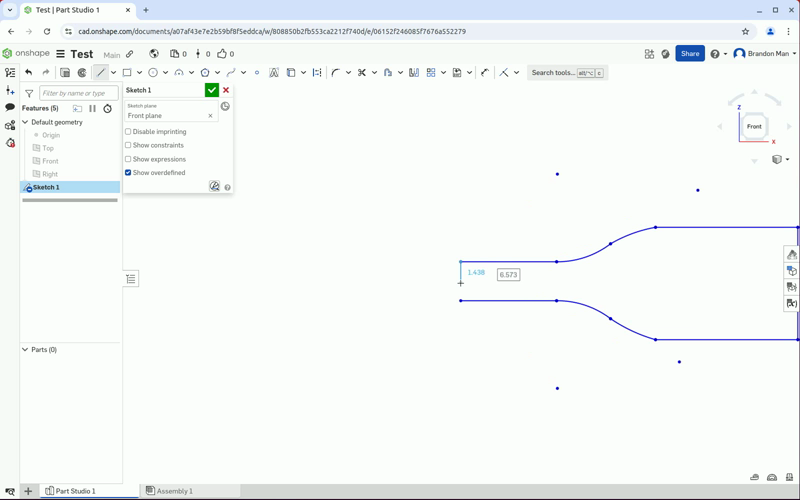
scroll(6)
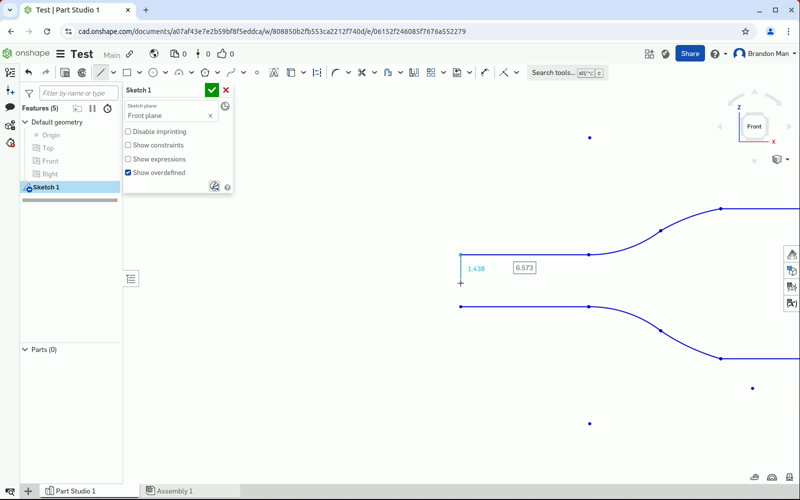
scroll(6)
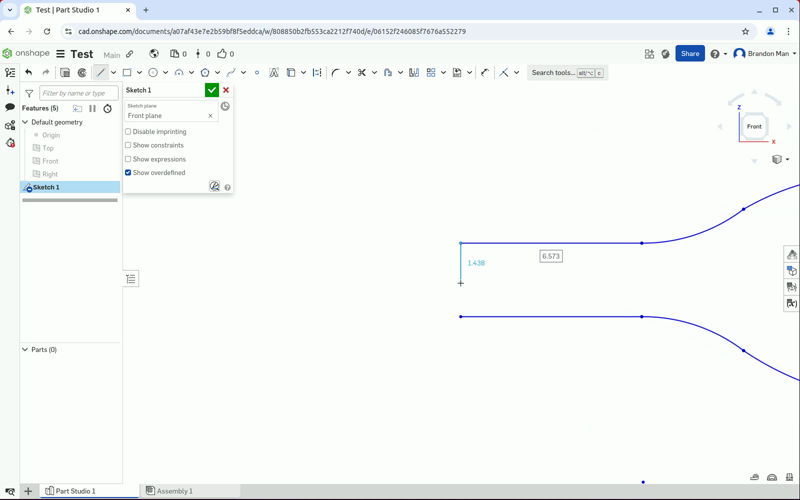
scroll(6)
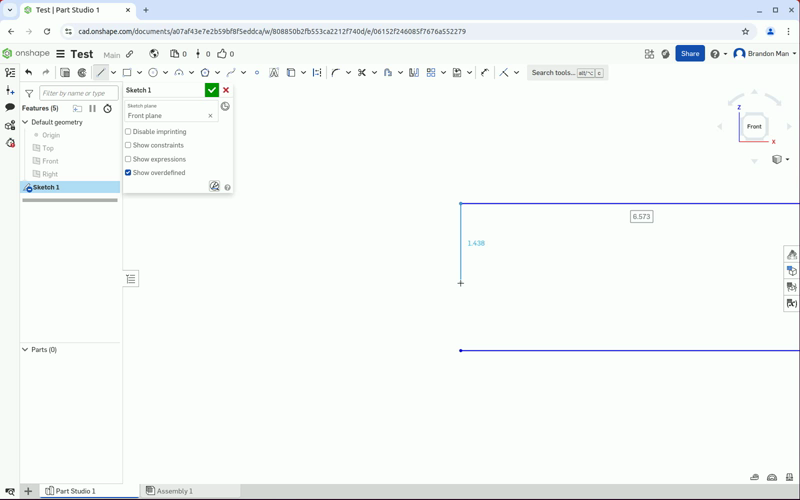
click(460, 282)
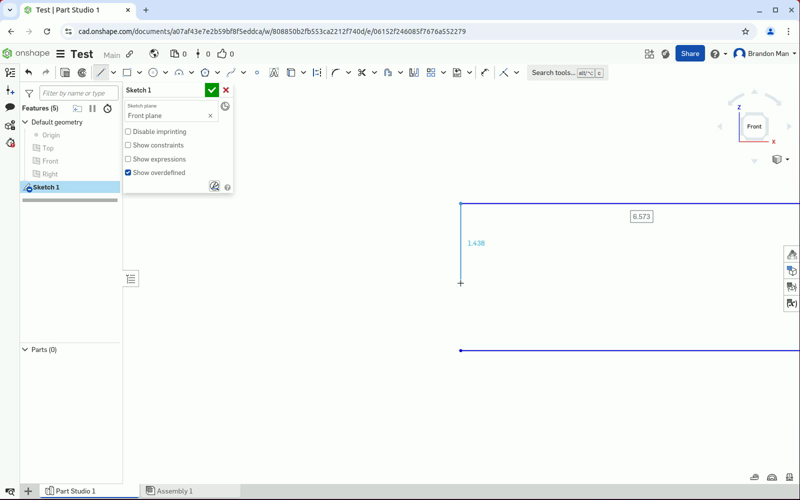
scroll(-6)
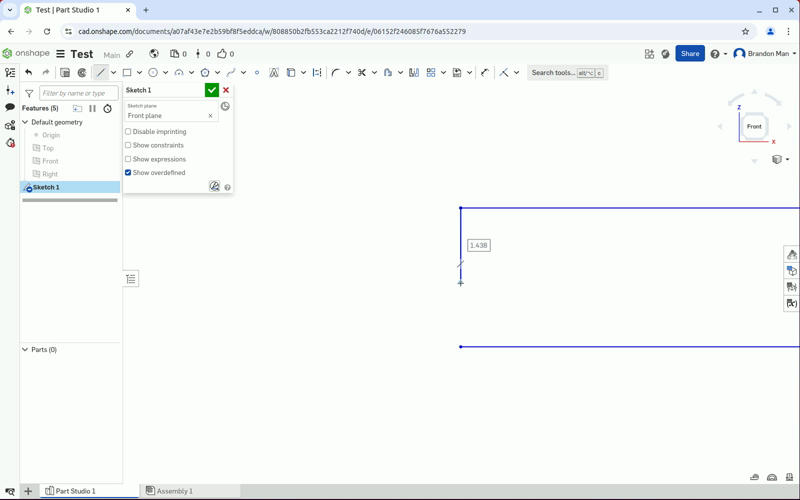
scroll(-6)
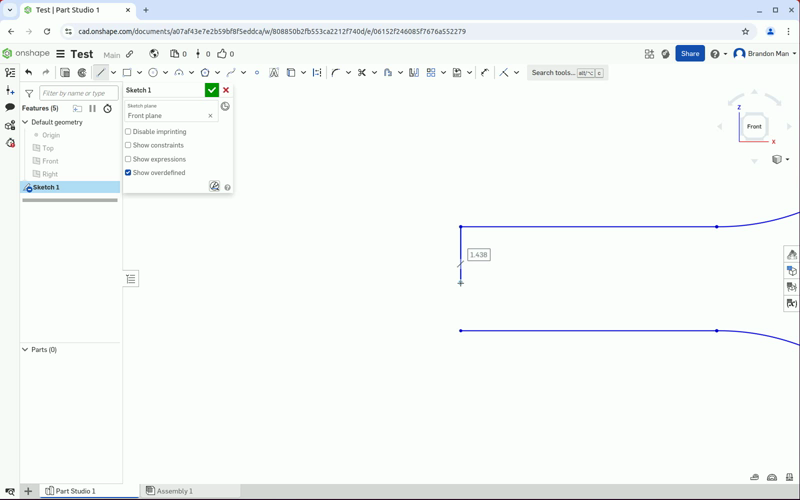
scroll(-6)
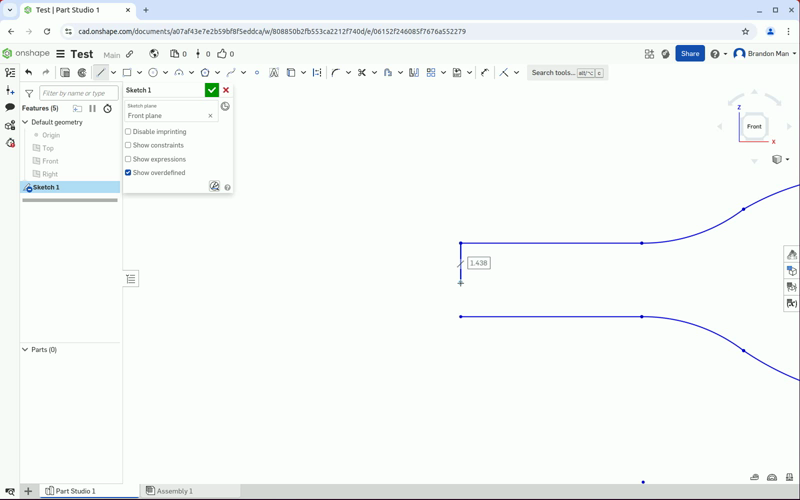
scroll(-6)
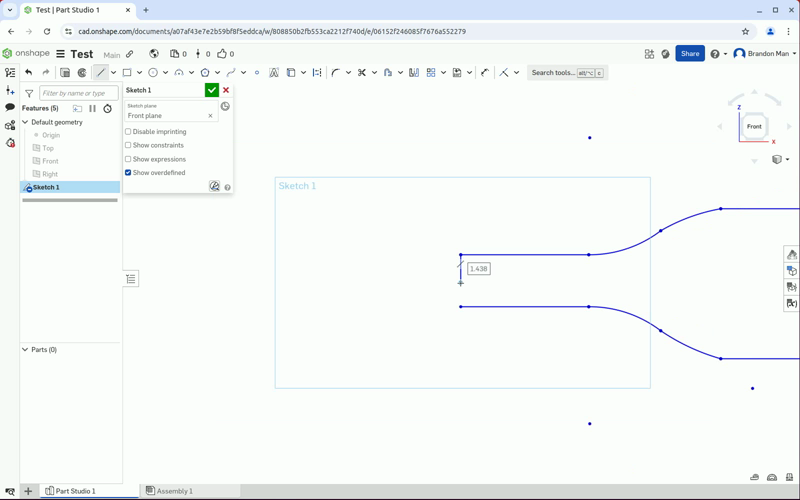
scroll(-6)
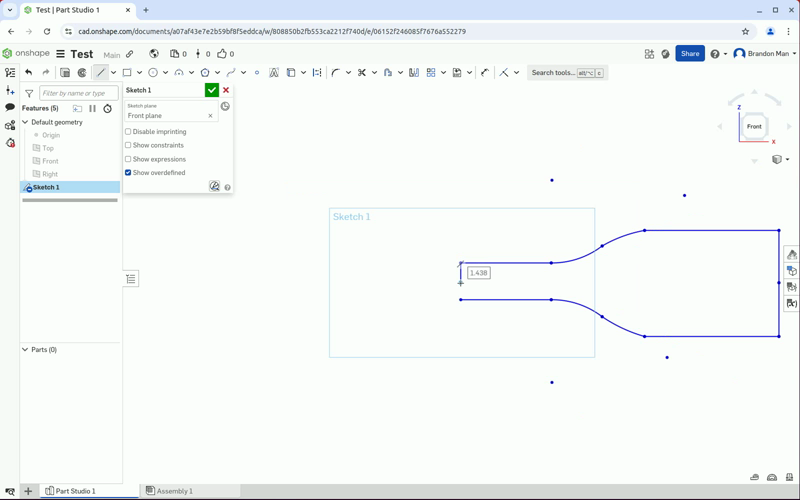
scroll(-6)
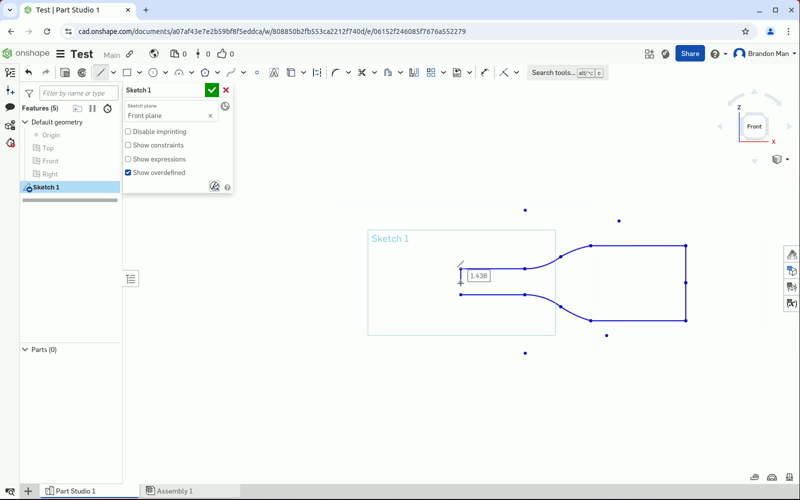
scroll(-6)
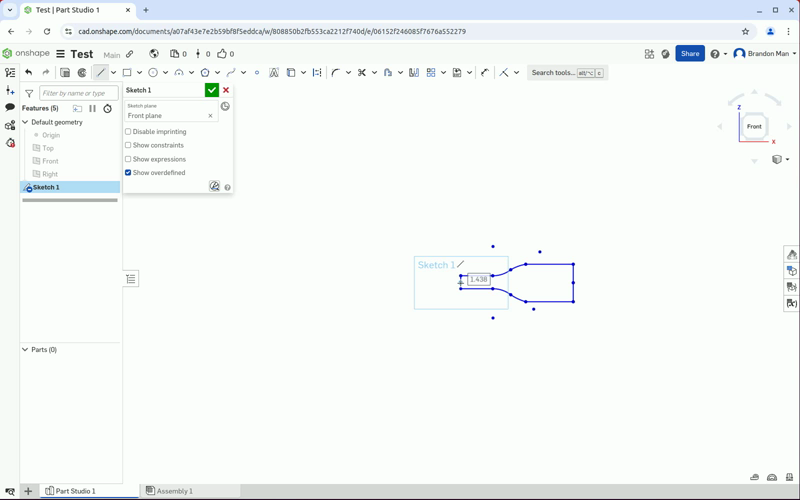
key_up(shift)
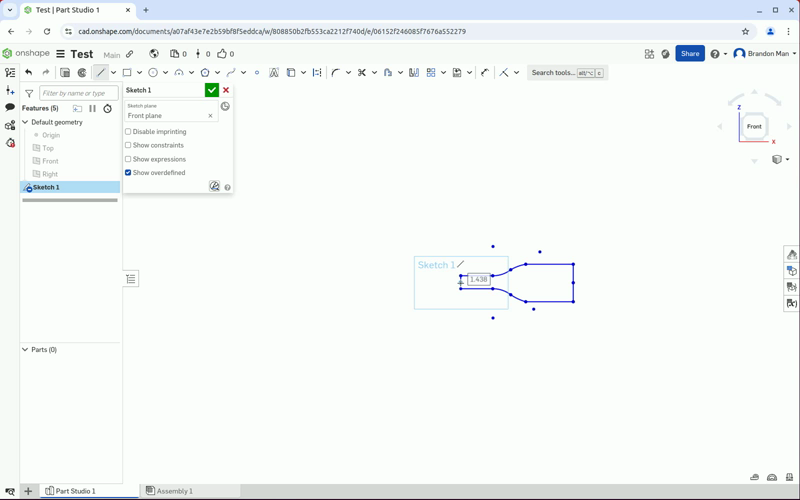
mouse_move(490, 282)
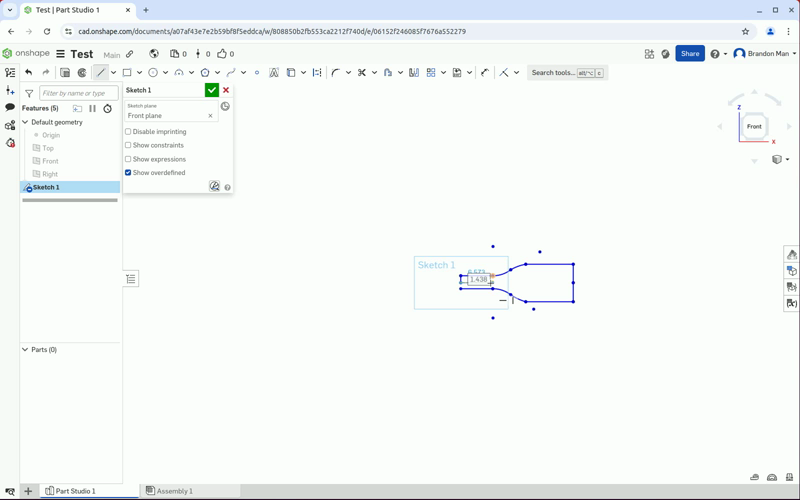
key_down(shift)
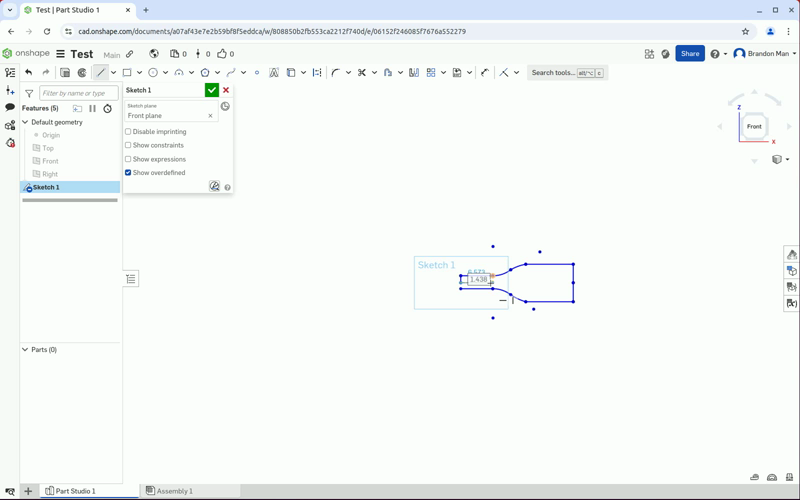
mouse_move(460, 288)
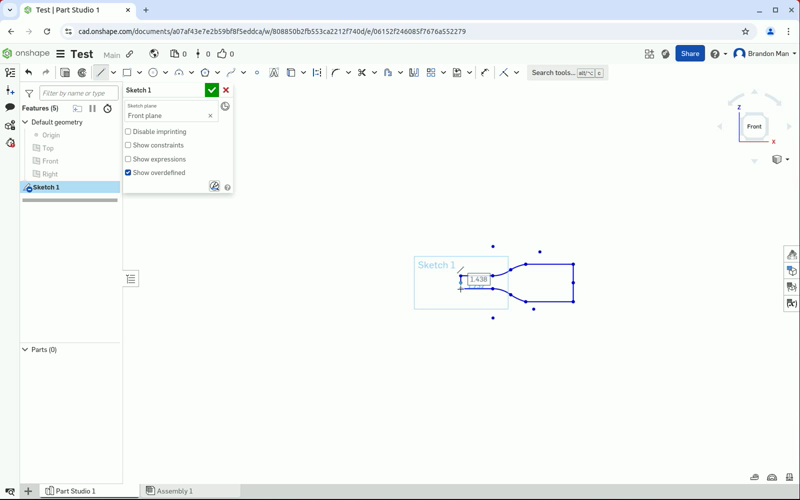
scroll(6)
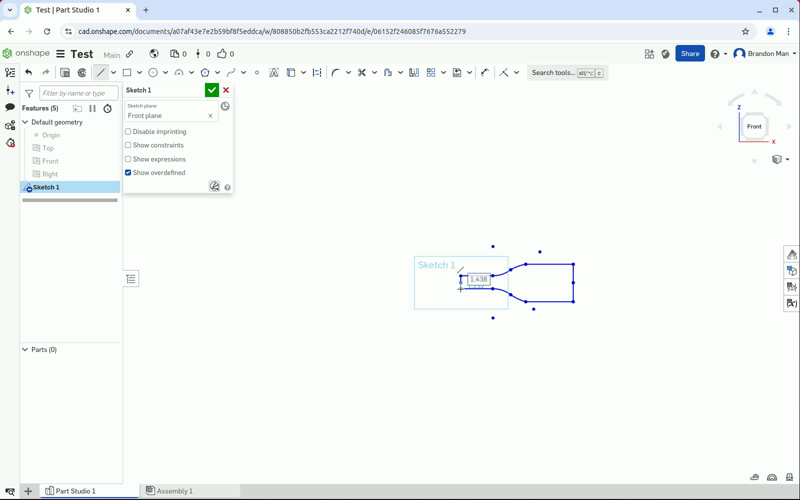
scroll(6)
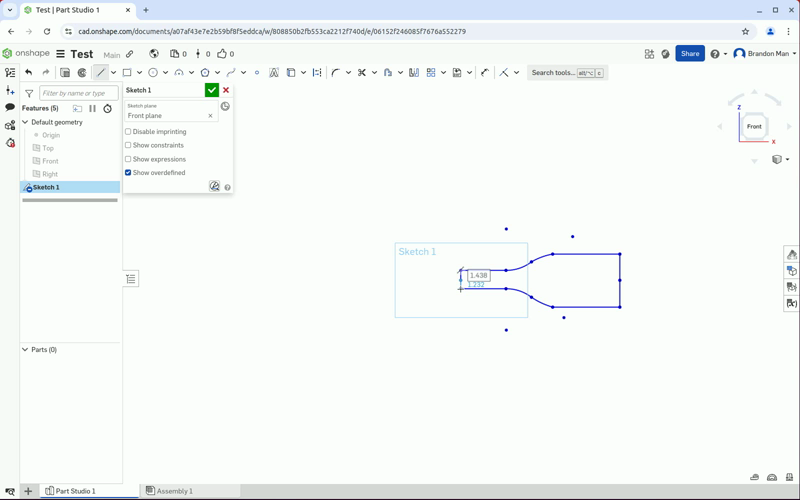
scroll(6)
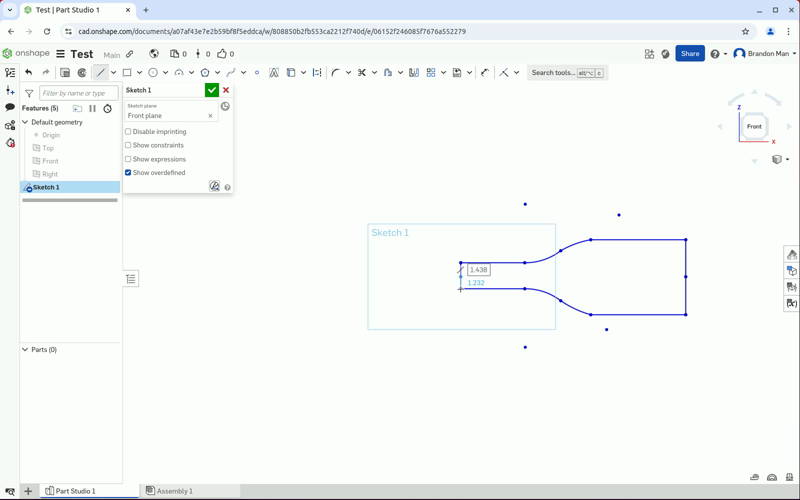
scroll(6)
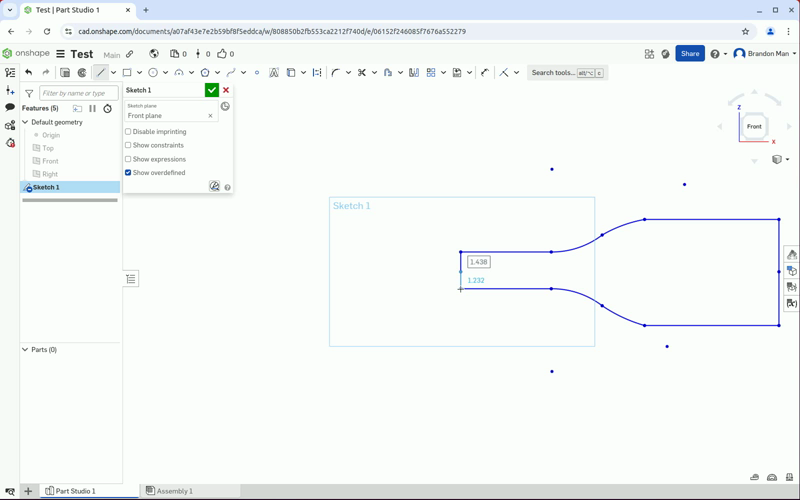
scroll(6)
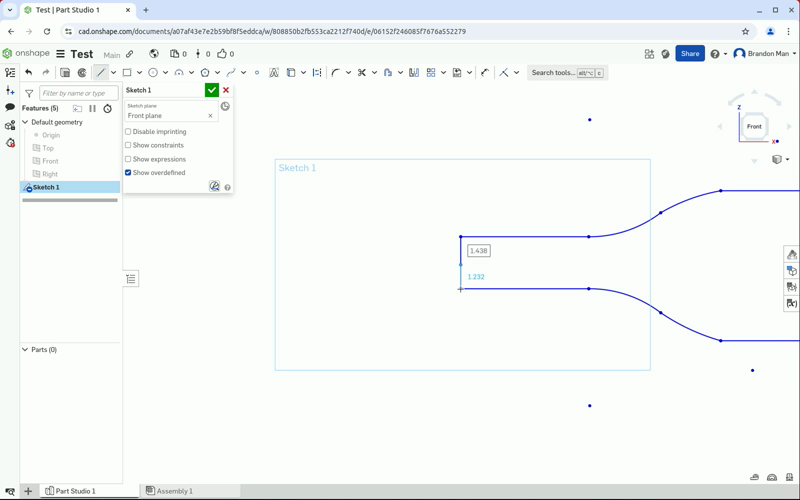
scroll(6)
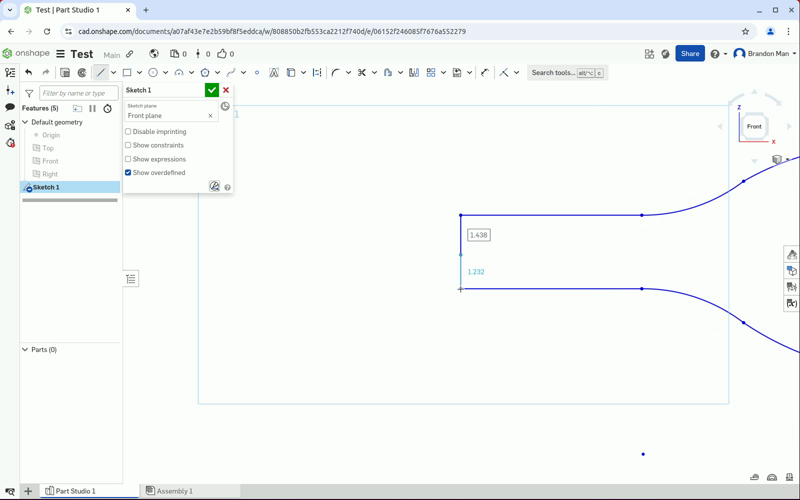
scroll(6)
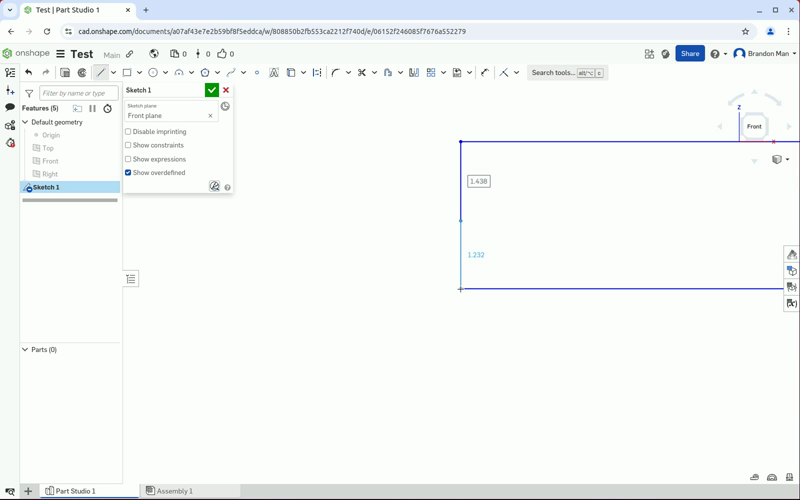
key_up(shift)
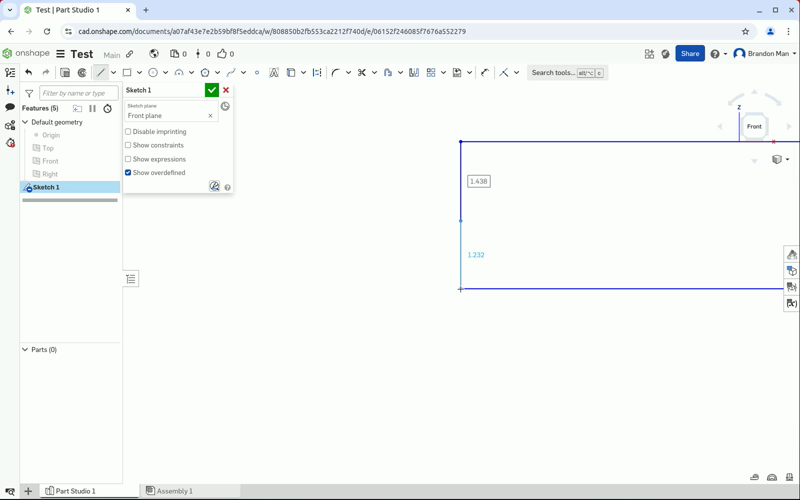
click(460, 288)
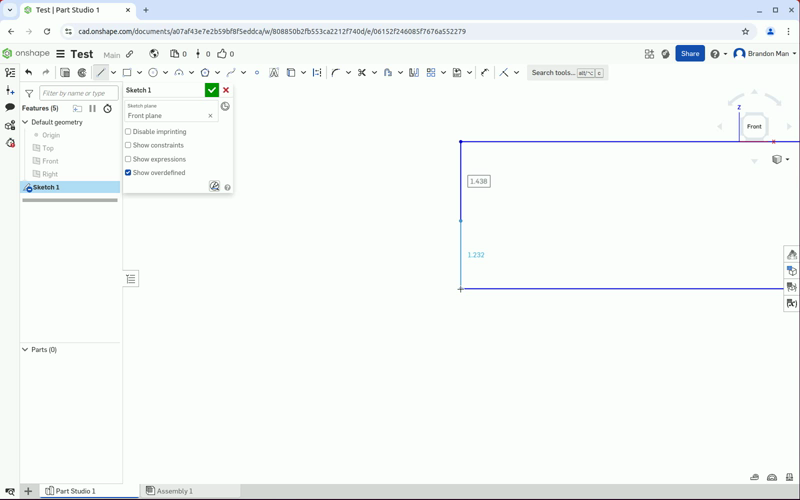
scroll(-6)
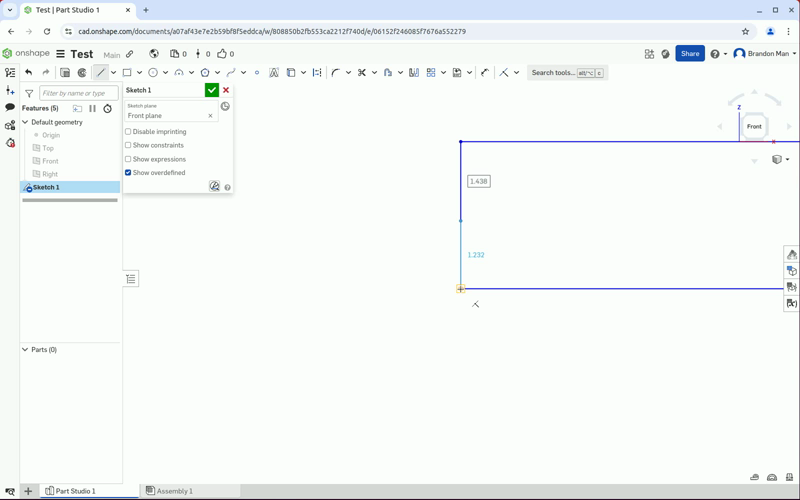
scroll(-6)
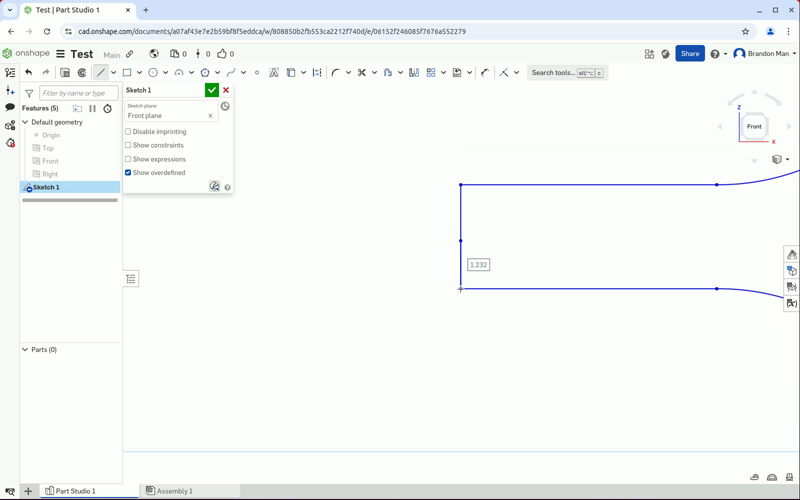
scroll(-6)
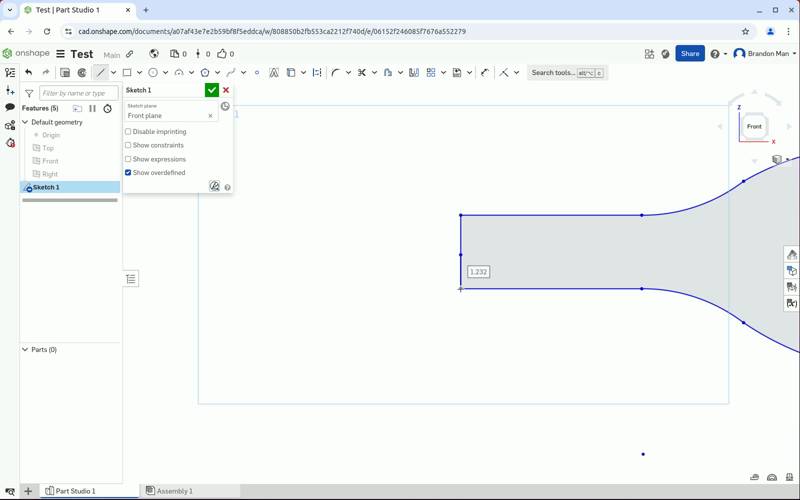
scroll(-6)
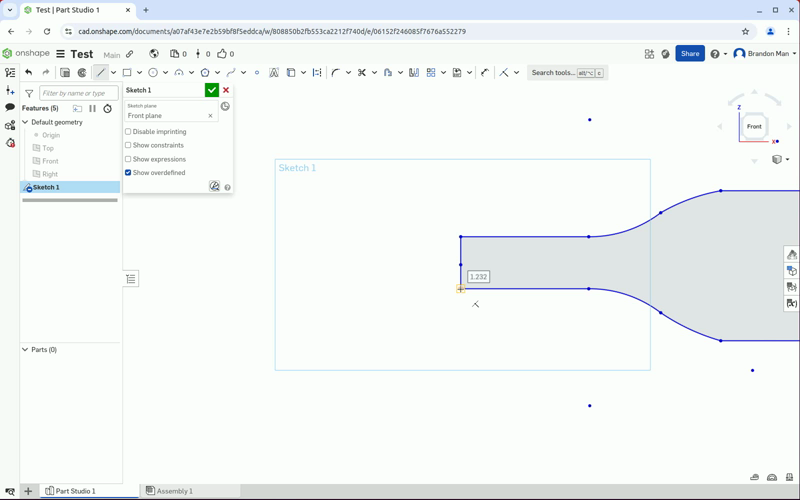
scroll(-6)
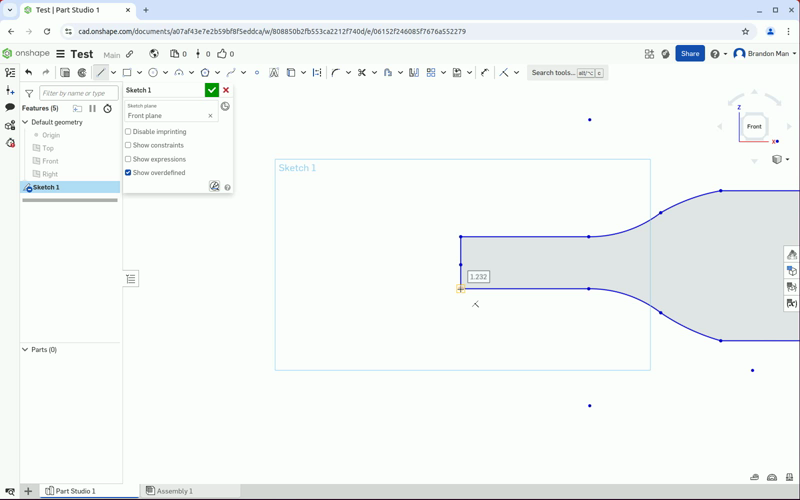
scroll(-6)
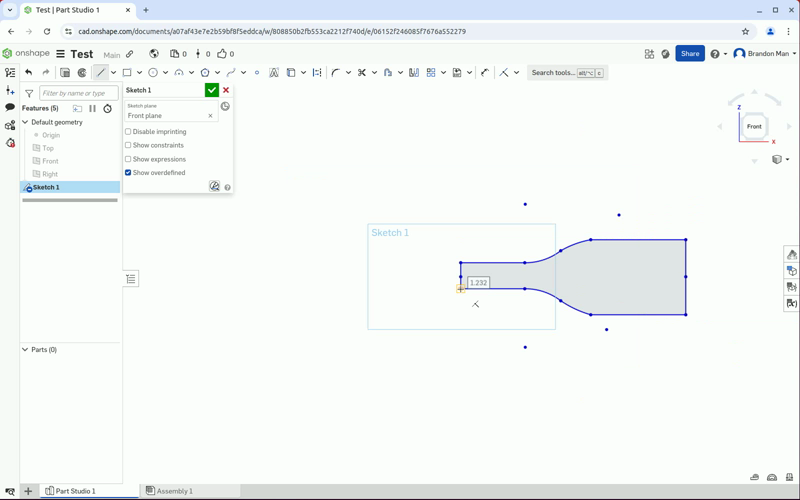
scroll(-6)
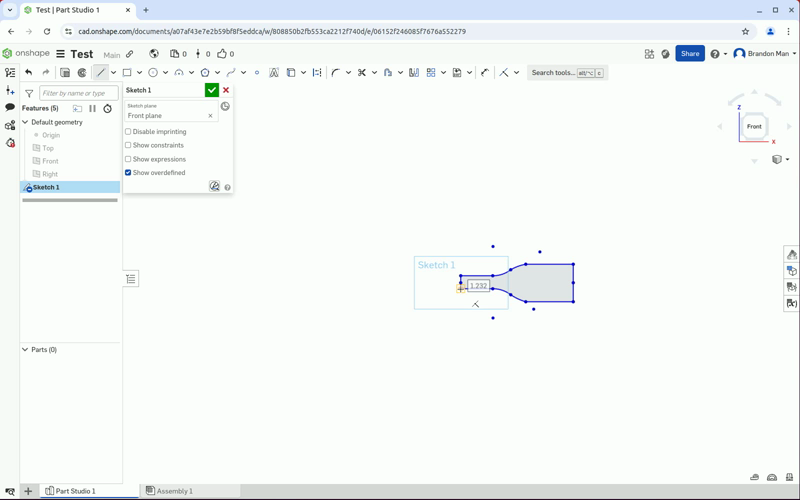
key(esc)
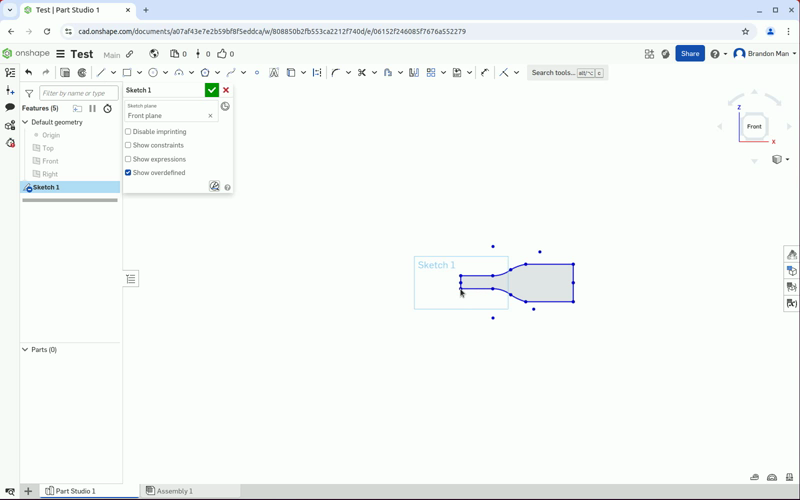
mouse_move(544, 298)
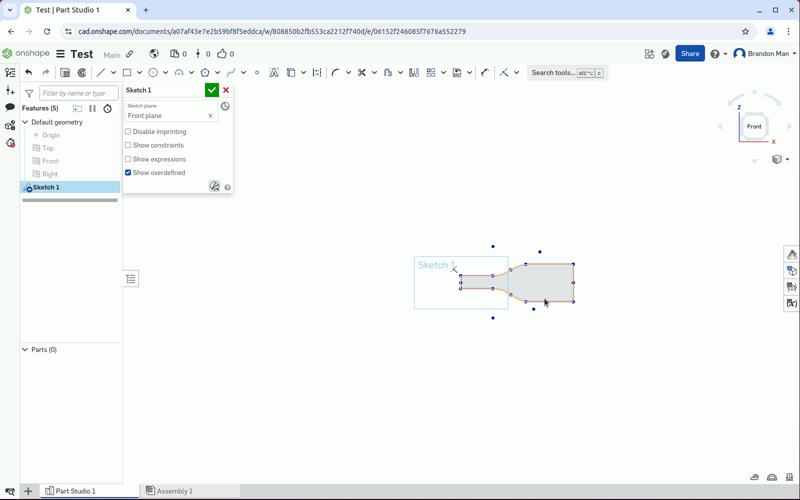
click(544, 298)
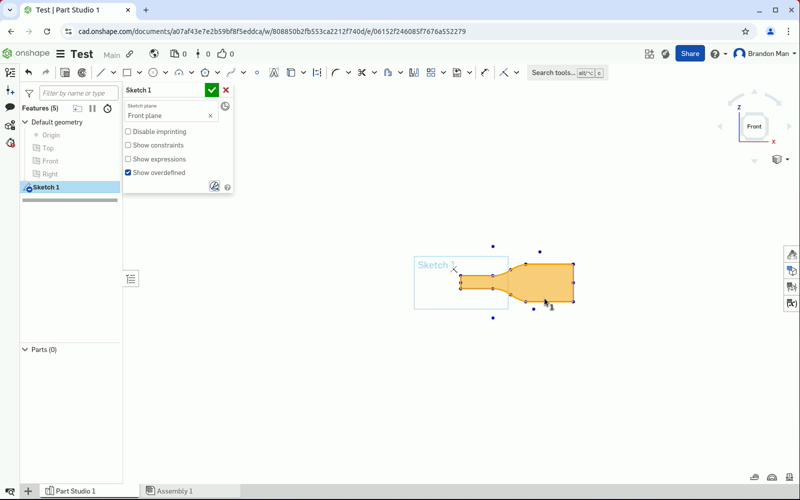
mouse_move(73, 352)
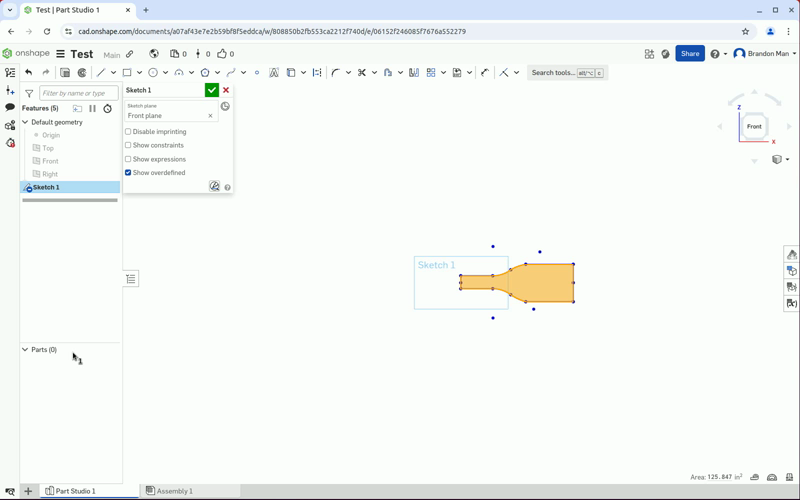
key(shift+y)
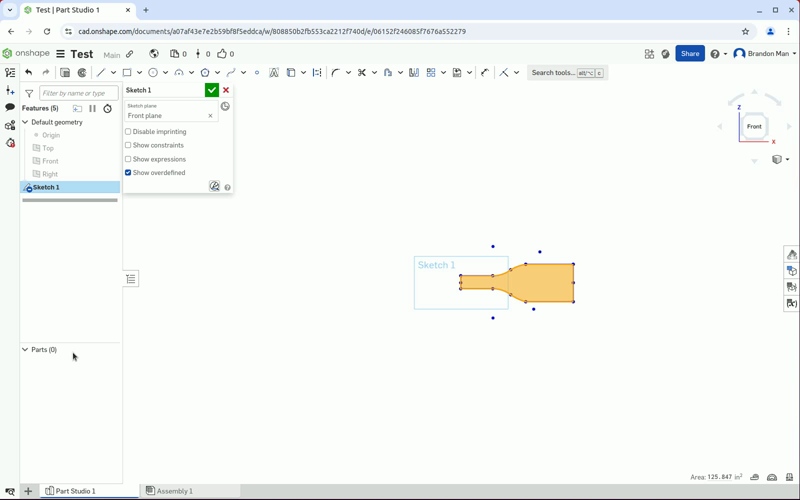
key(shift+e)
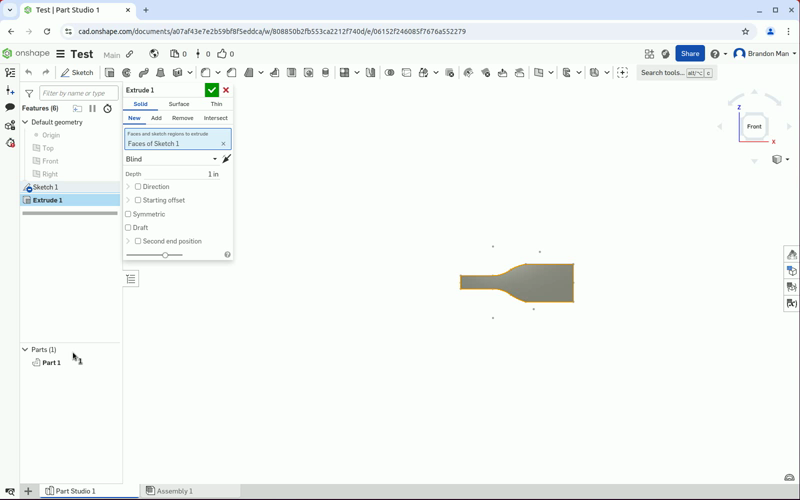
mouse_move(143, 106)
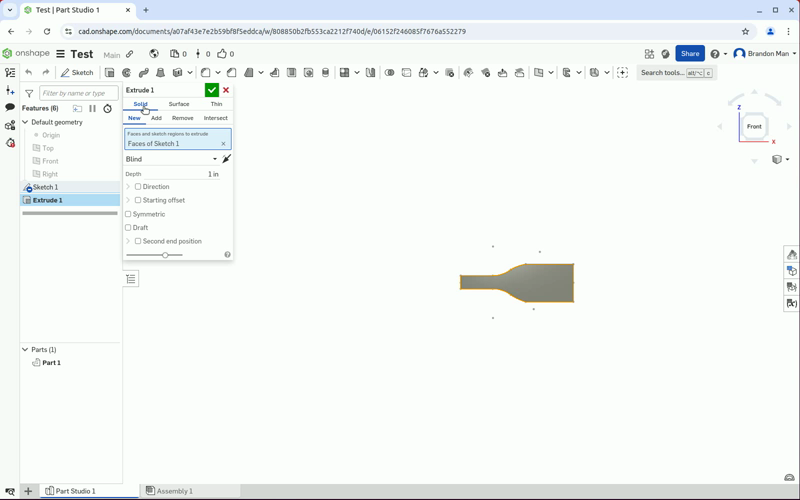
click(143, 106)
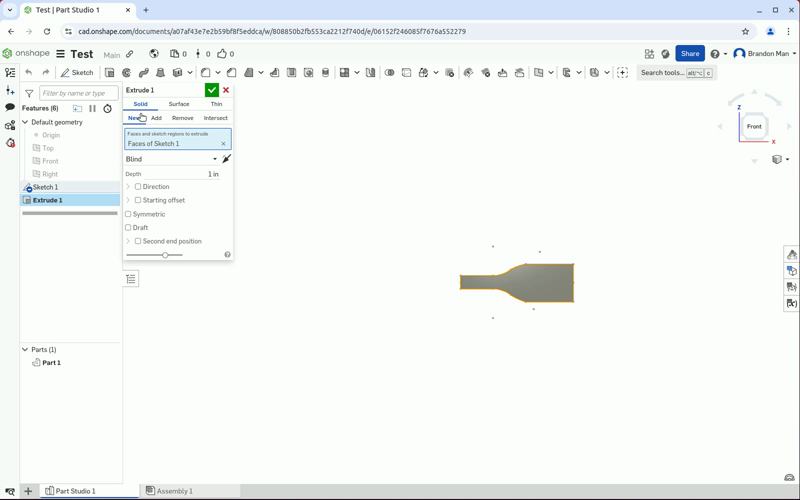
mouse_move(137, 120)
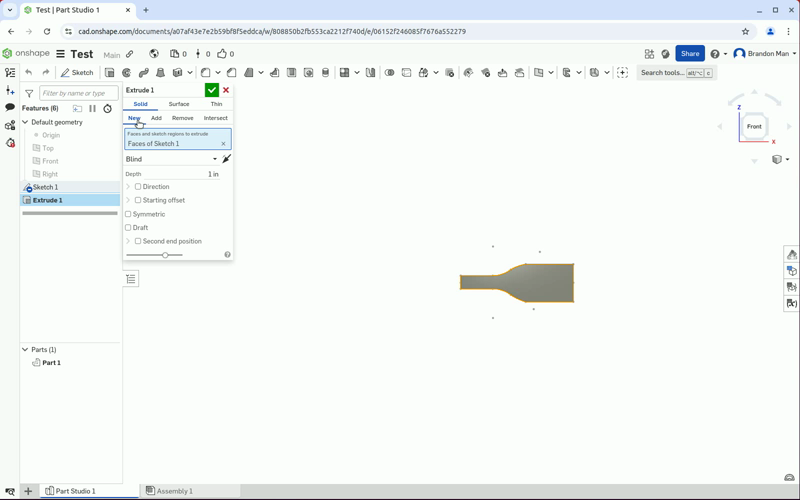
click(137, 120)
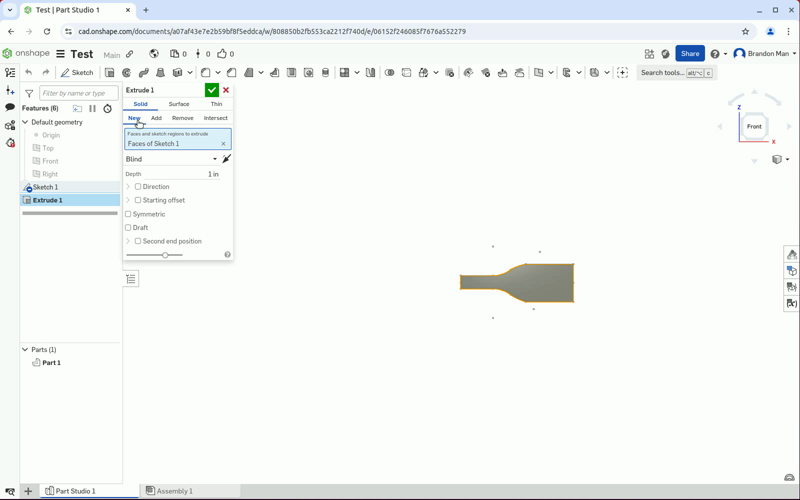
key(tab, 4)
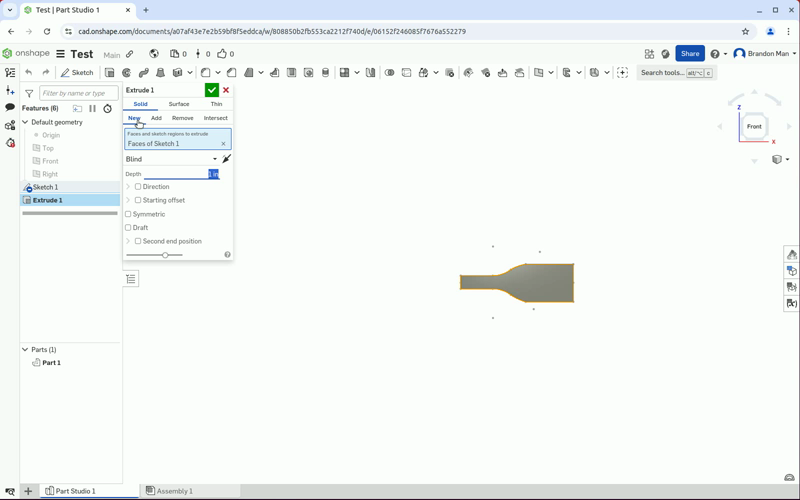
text(1.444)
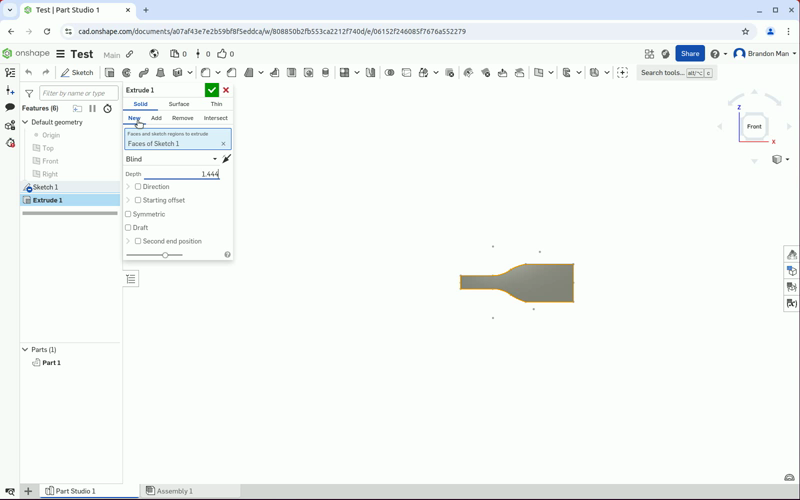
key(tab, 3)
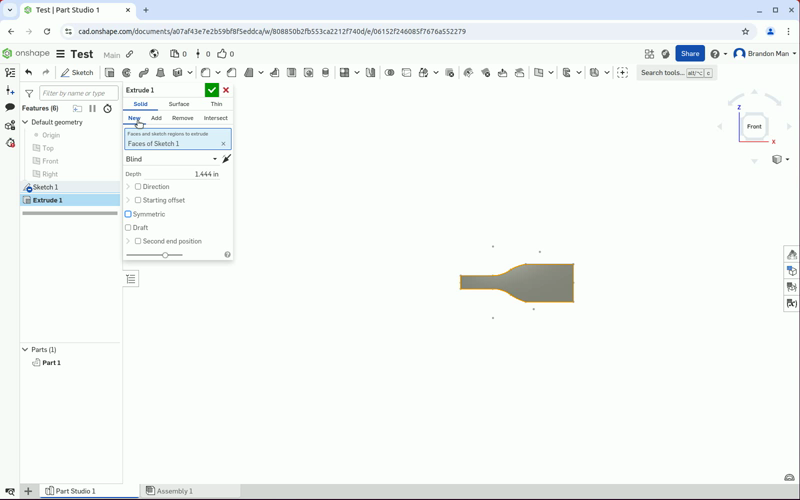
key(space)
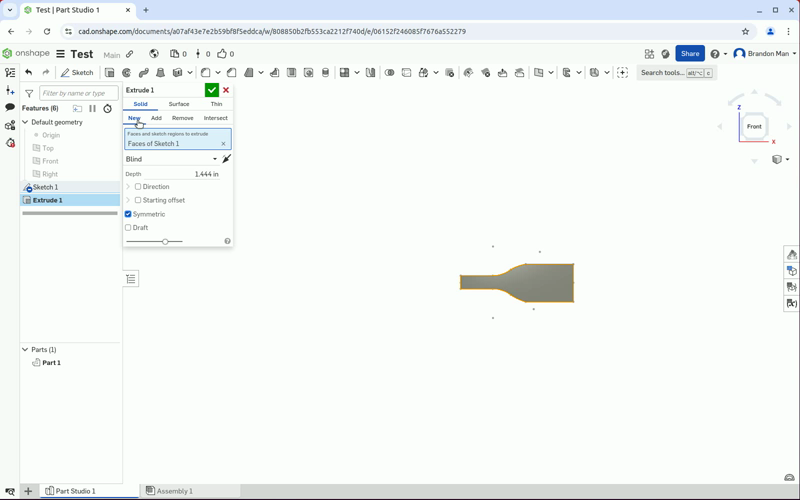
key(enter)
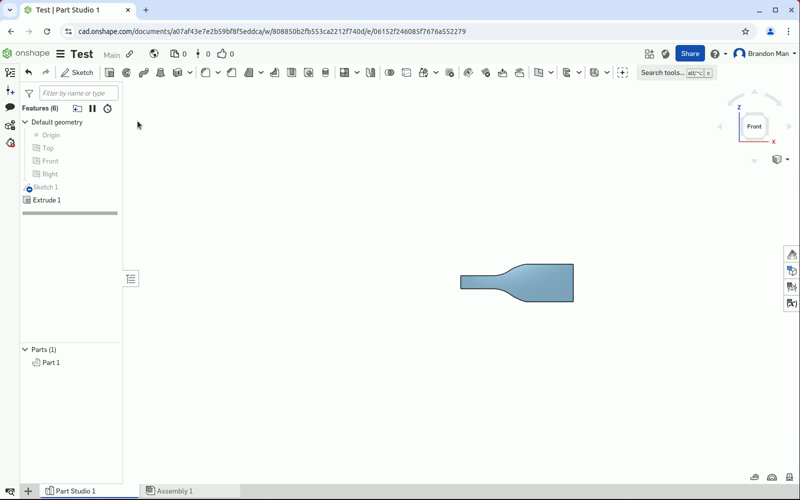
key(shift+h)
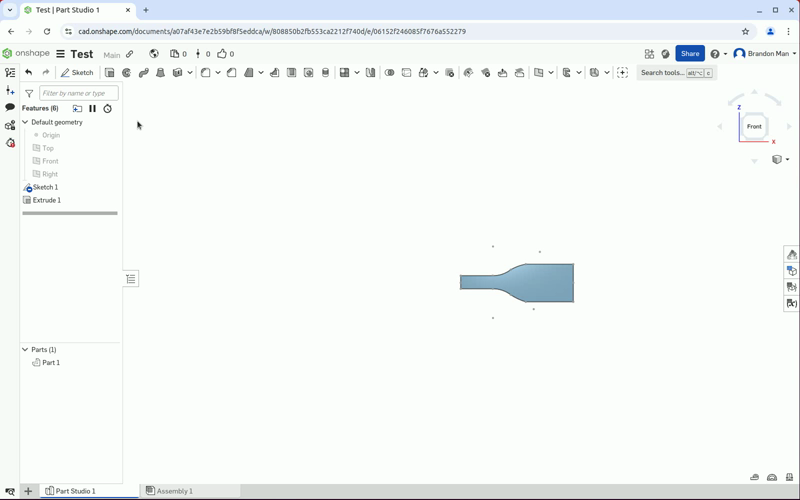
key(shift+h)
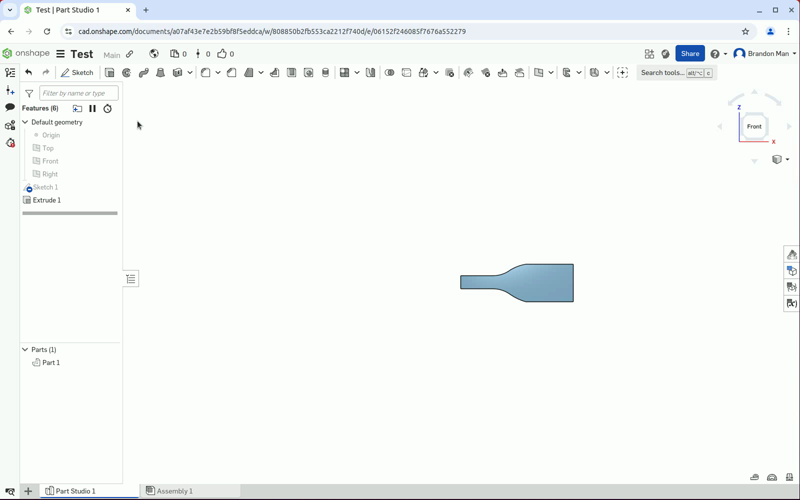
mouse_move(73, 189)
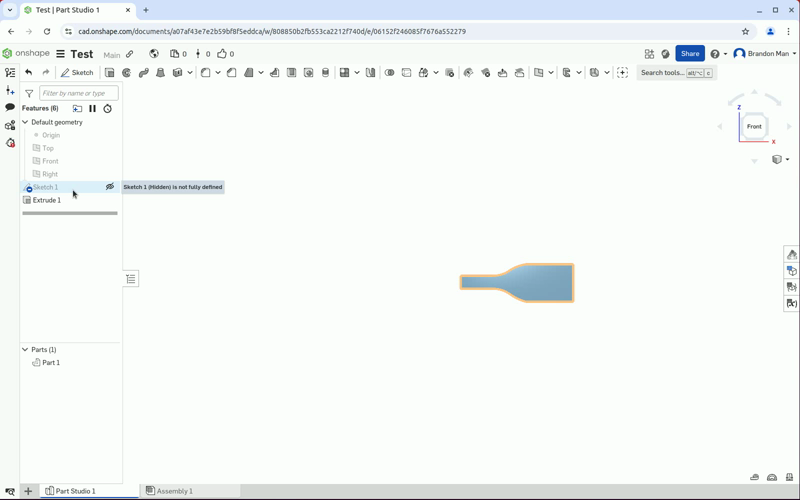
click(73, 189)
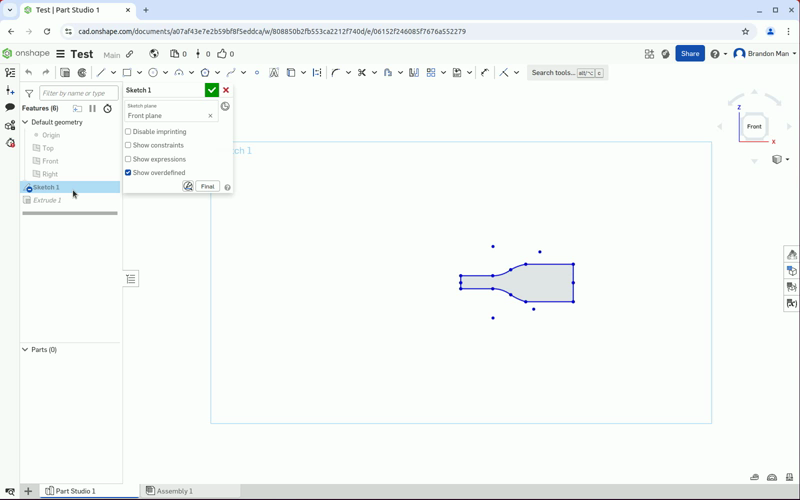
mouse_move(229, 92)
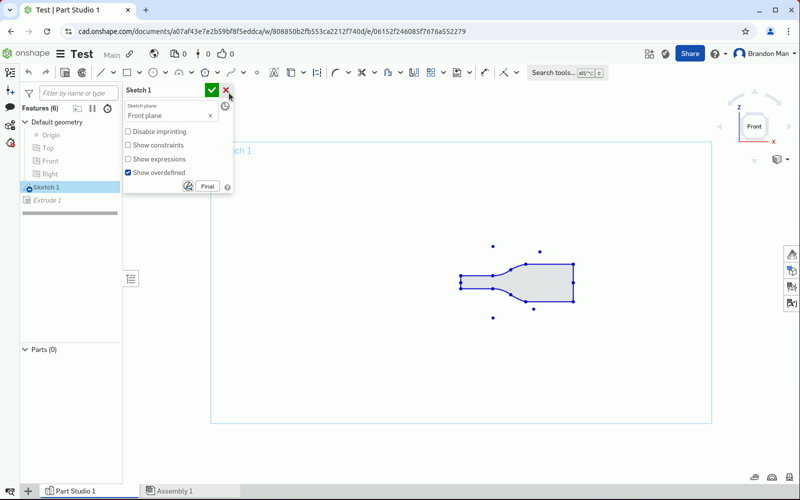
click(229, 92)
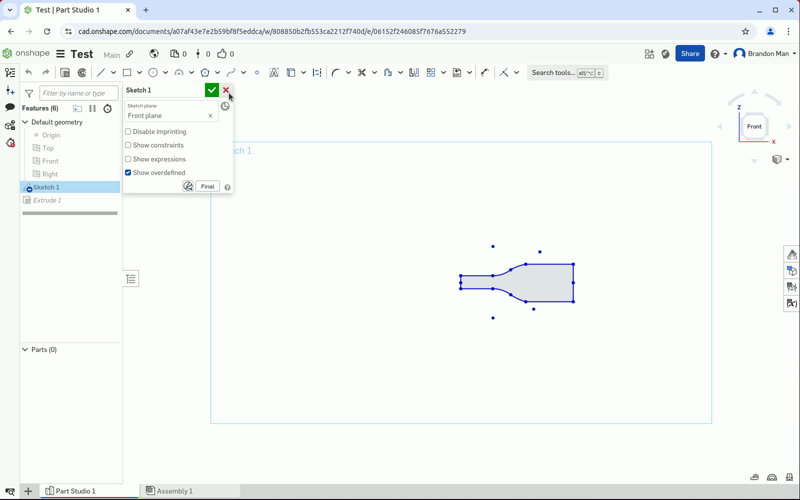
key(shift+s)
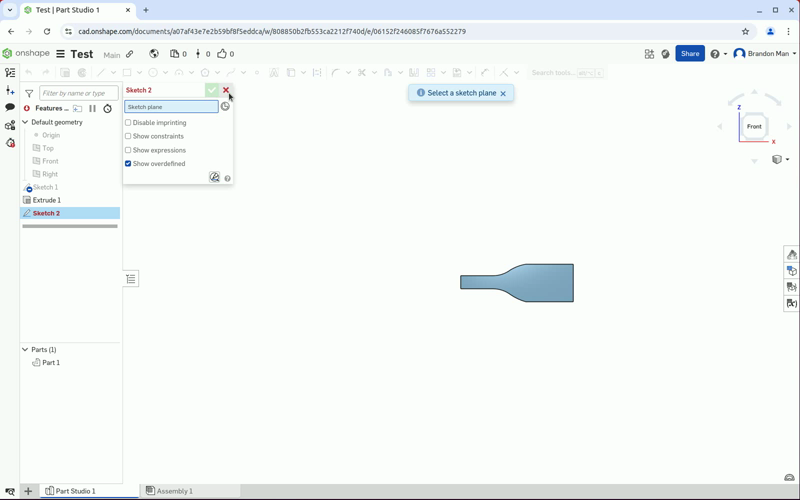
mouse_move(73, 163)
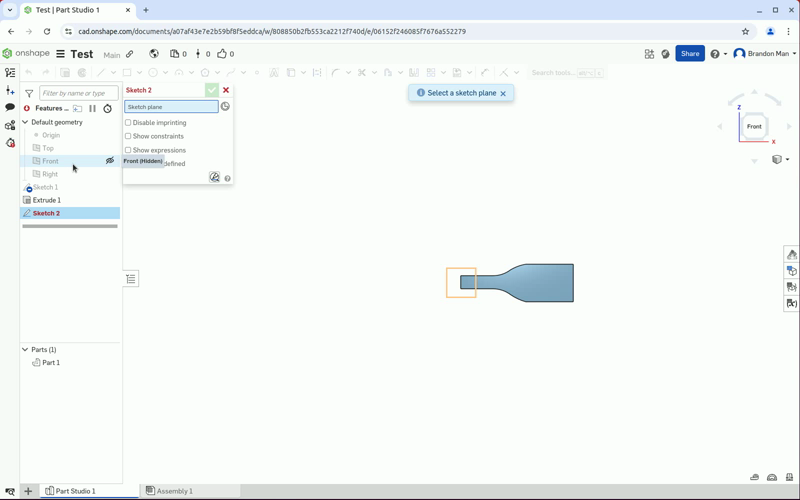
click(73, 163)
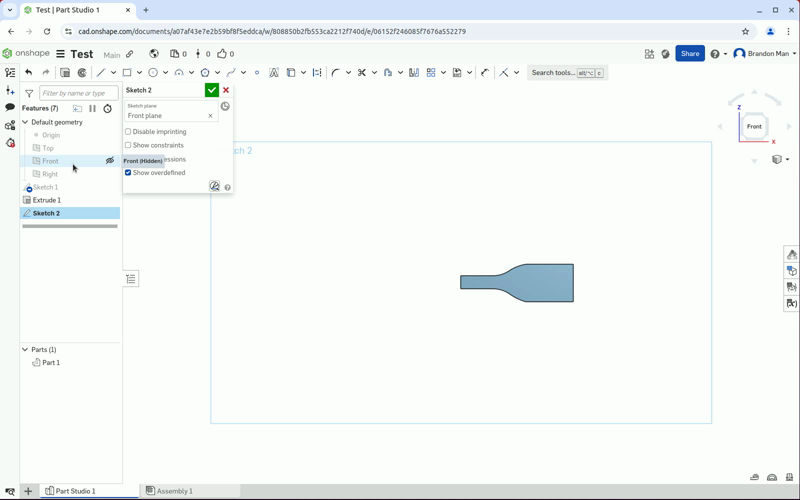
mouse_move(73, 352)
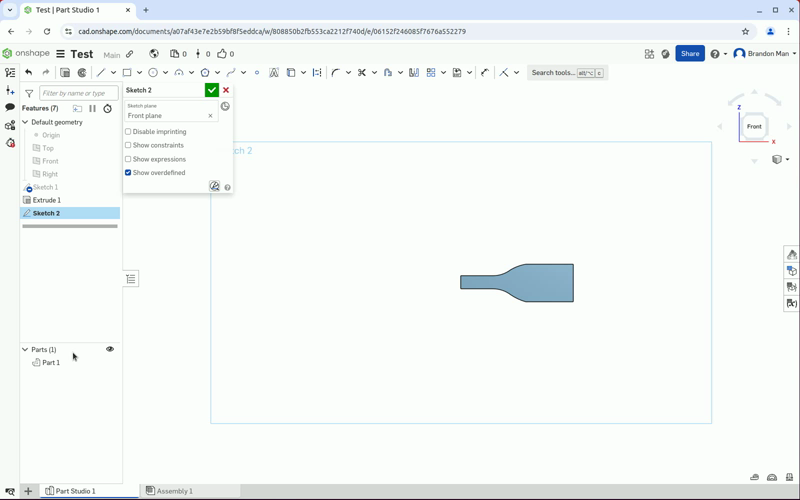
key(y)
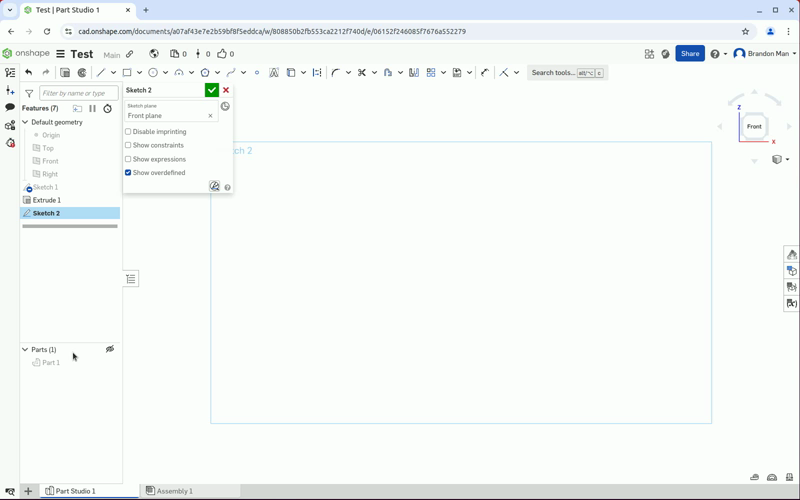
key(l)
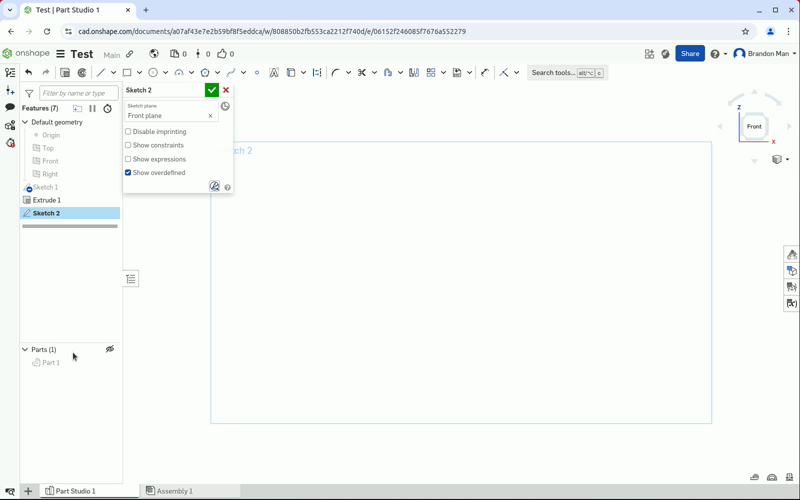
key_down(shift)
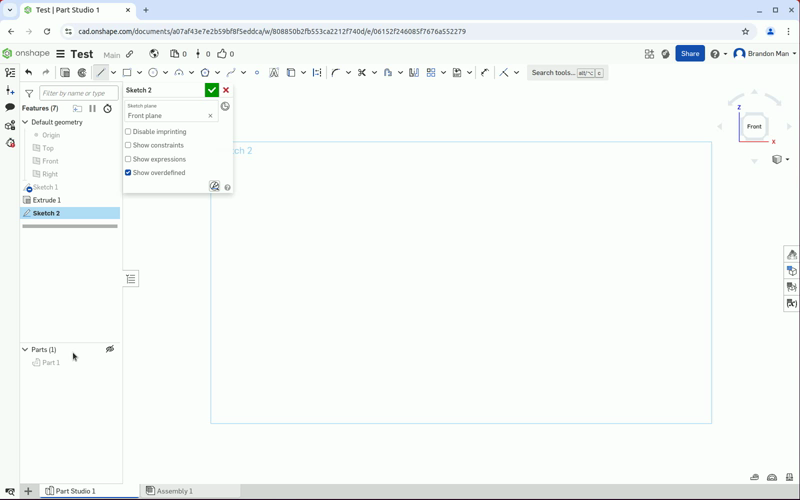
mouse_move(348, 301)
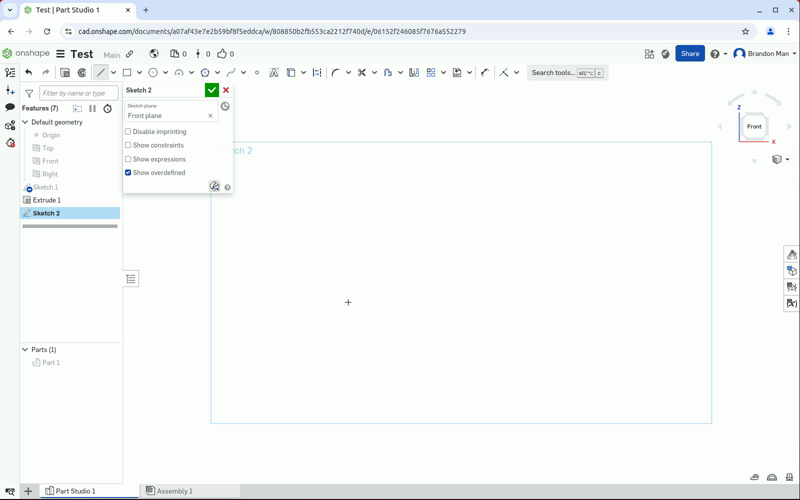
click(348, 301)
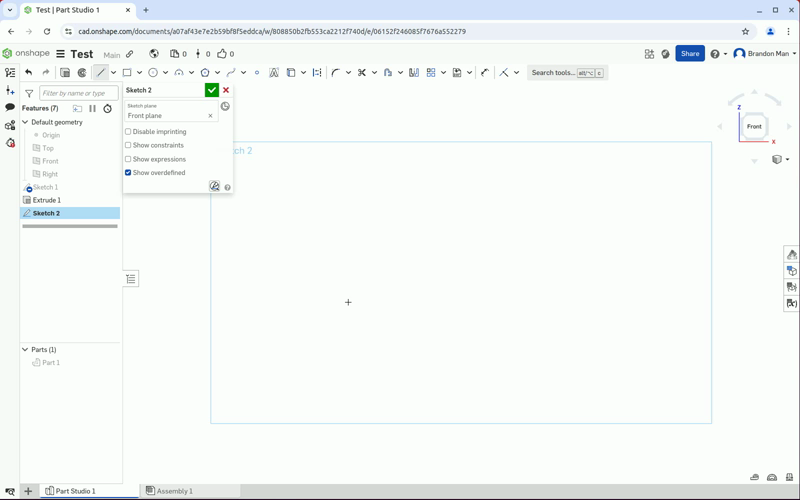
key_up(shift)
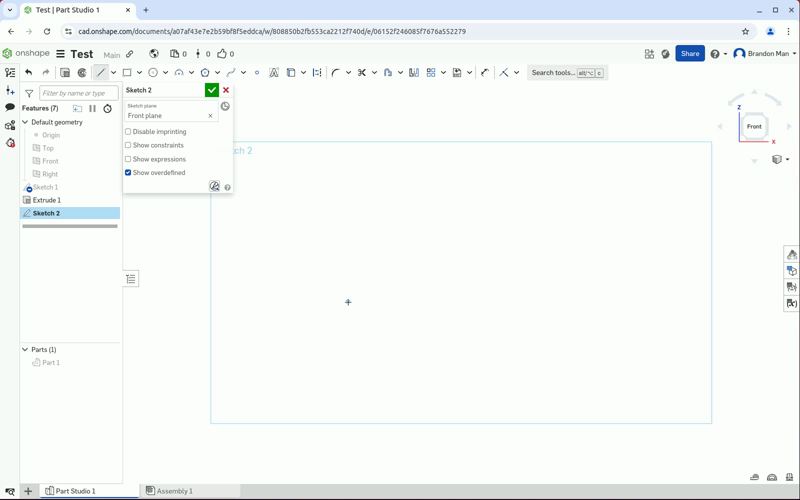
key_down(shift)
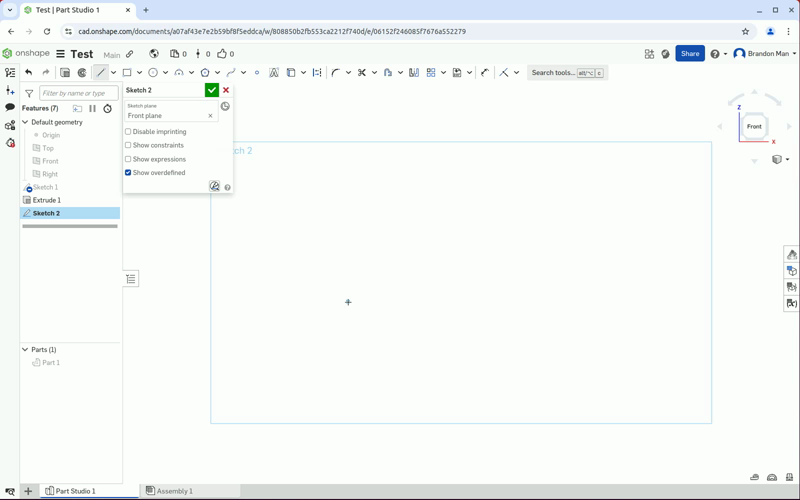
mouse_move(378, 301)
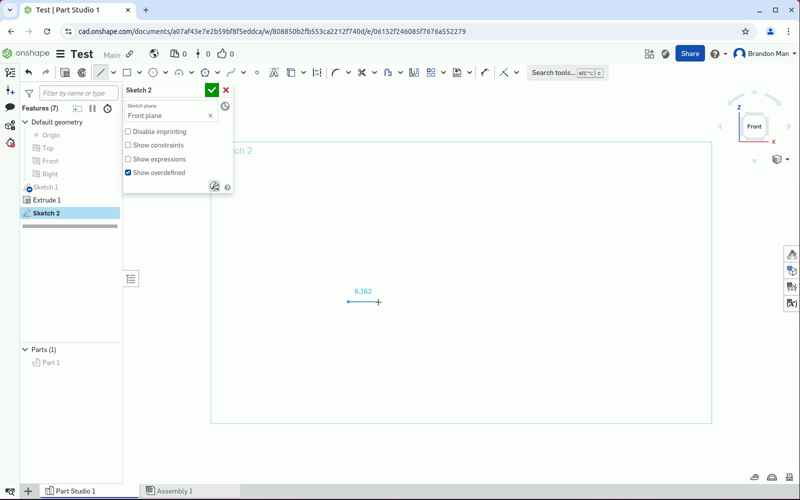
mouse_move(395, 301)
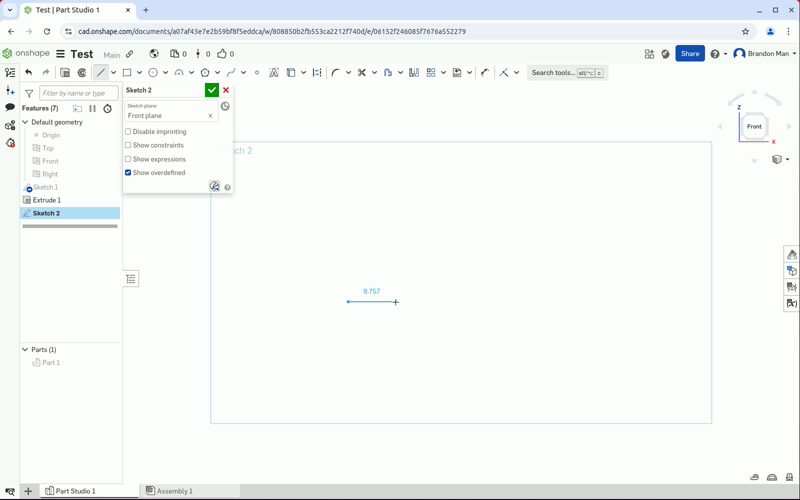
click(395, 301)
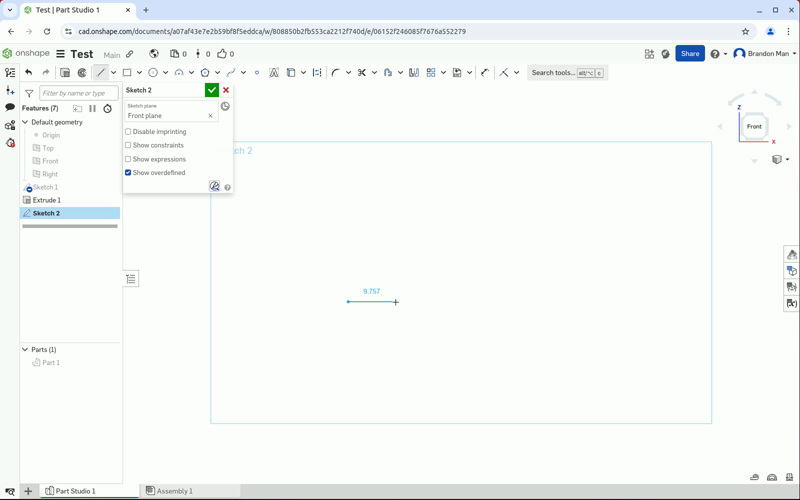
key_up(shift)
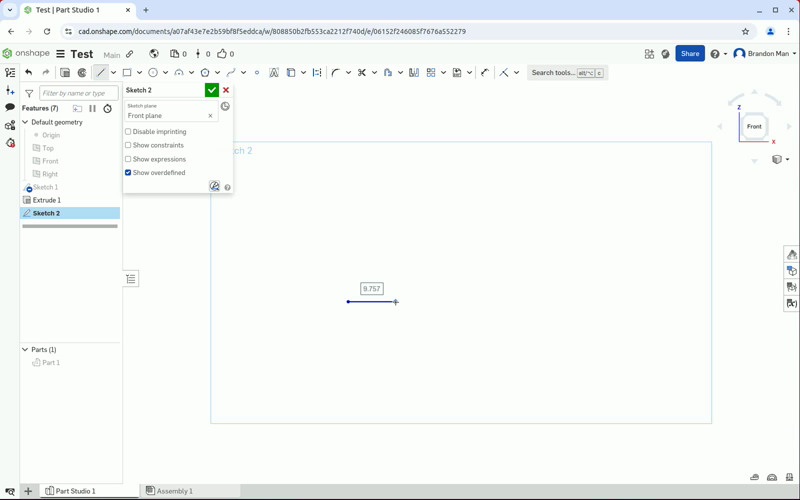
key(esc)
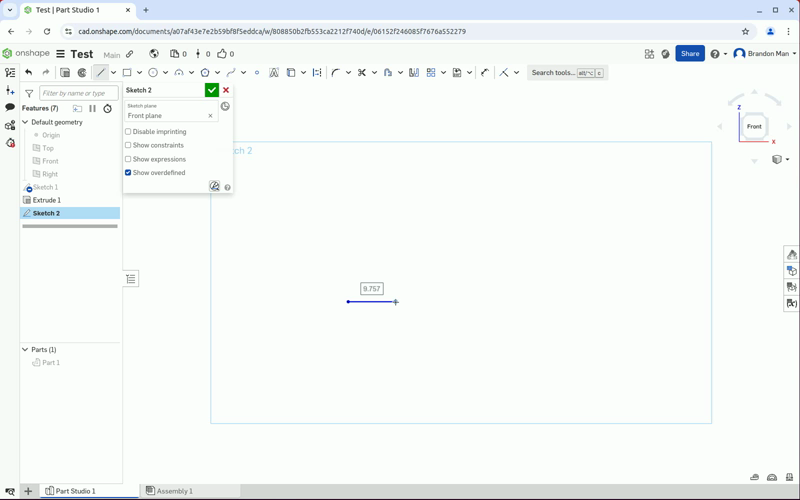
key(a)
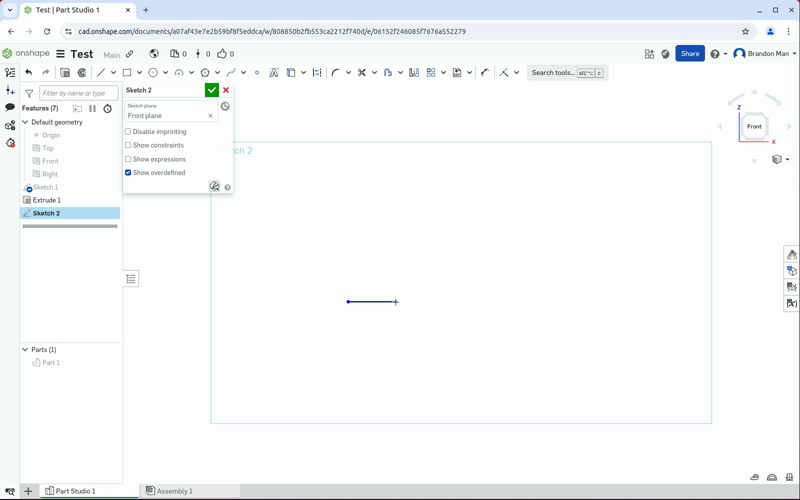
mouse_move(395, 301)
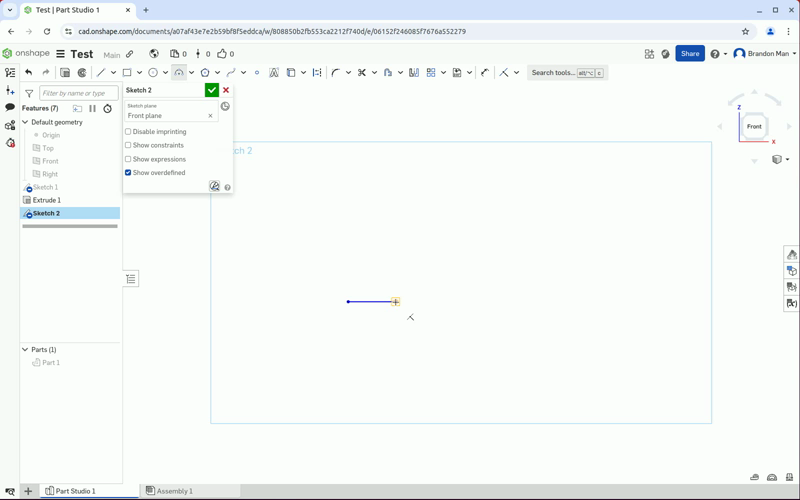
click(395, 301)
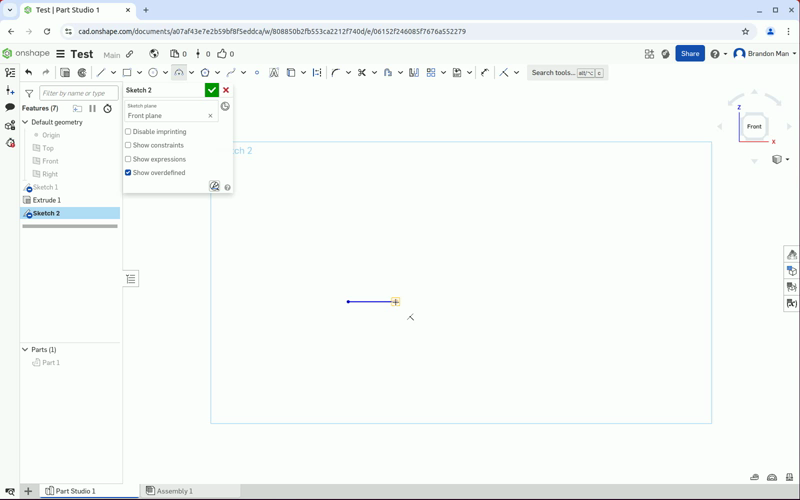
key_down(shift)
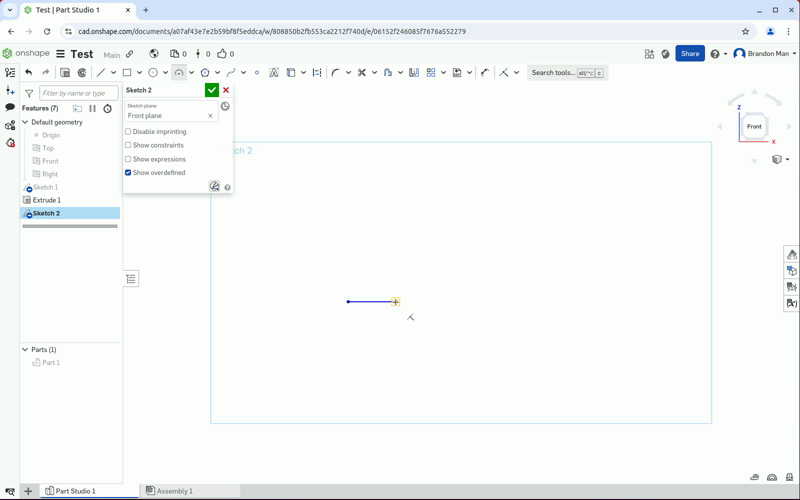
mouse_move(410, 295)
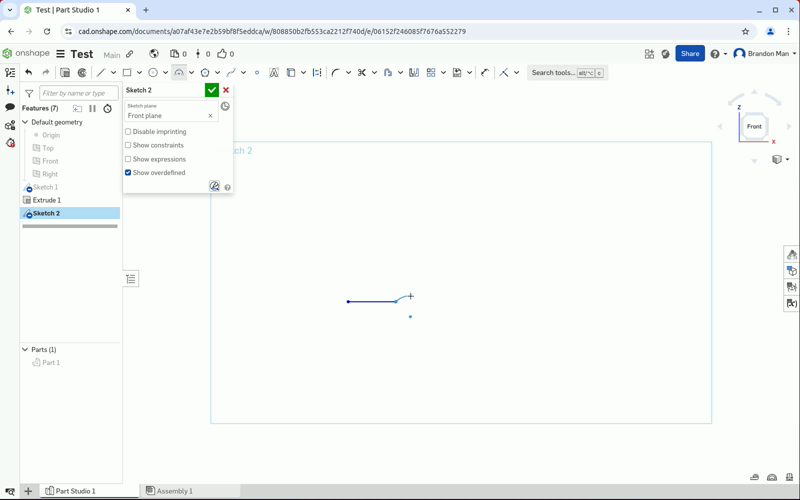
click(410, 295)
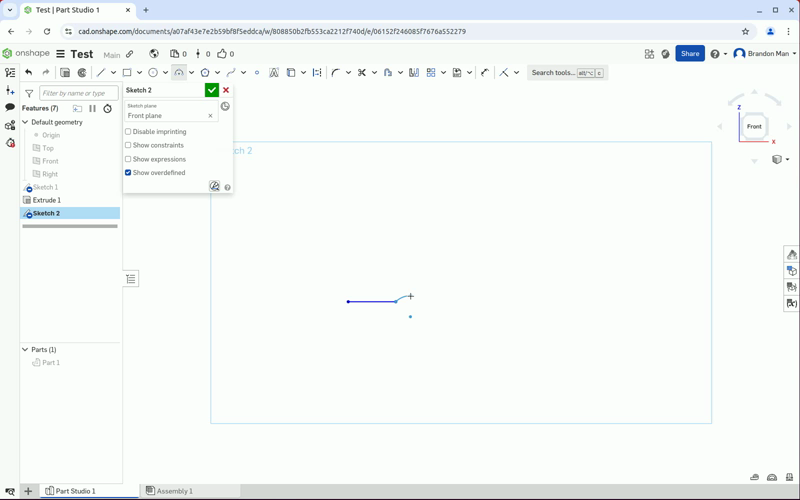
mouse_move(403, 299)
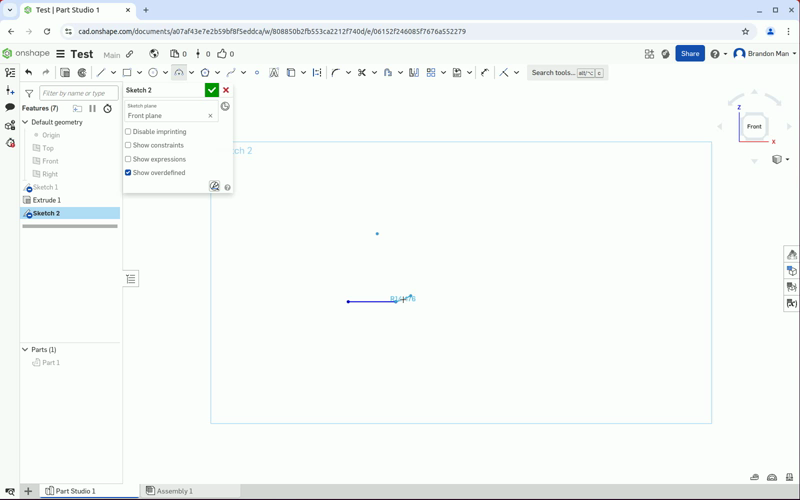
click(403, 299)
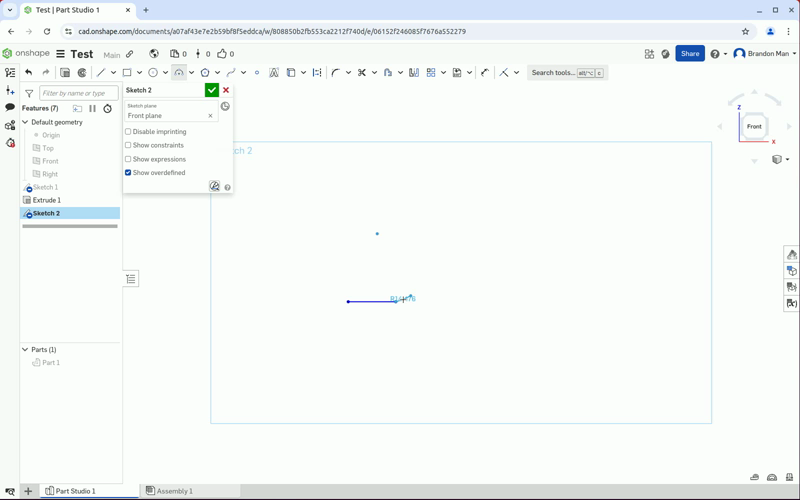
key_up(shift)
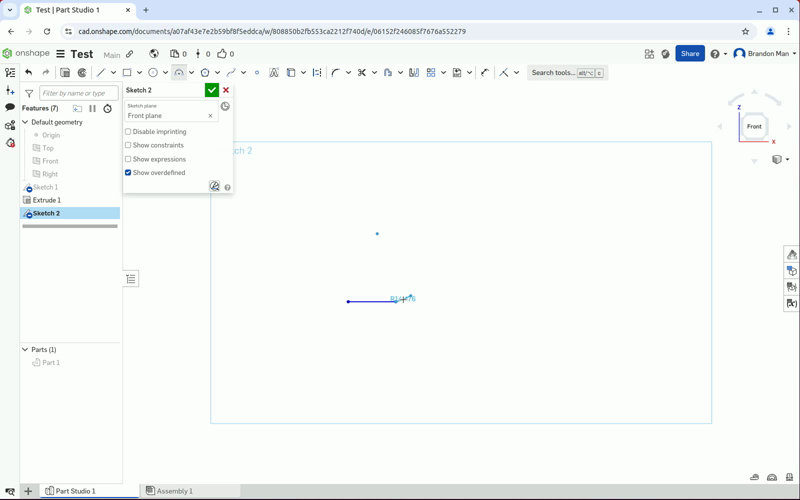
mouse_move(410, 295)
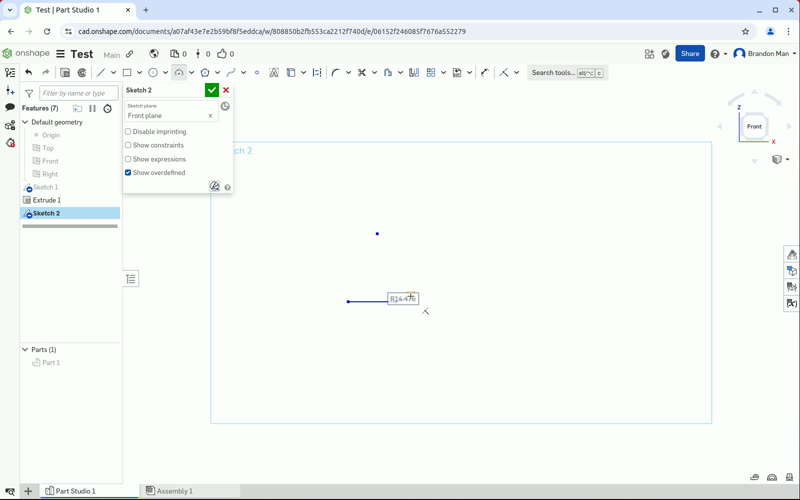
click(410, 295)
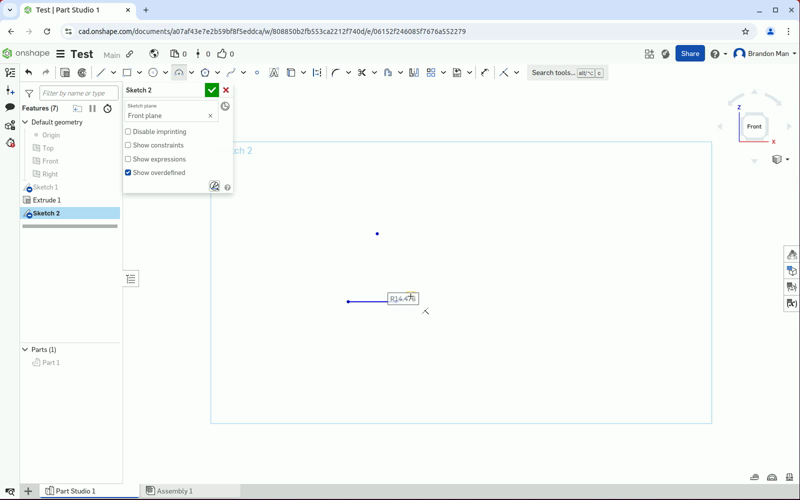
key_down(shift)
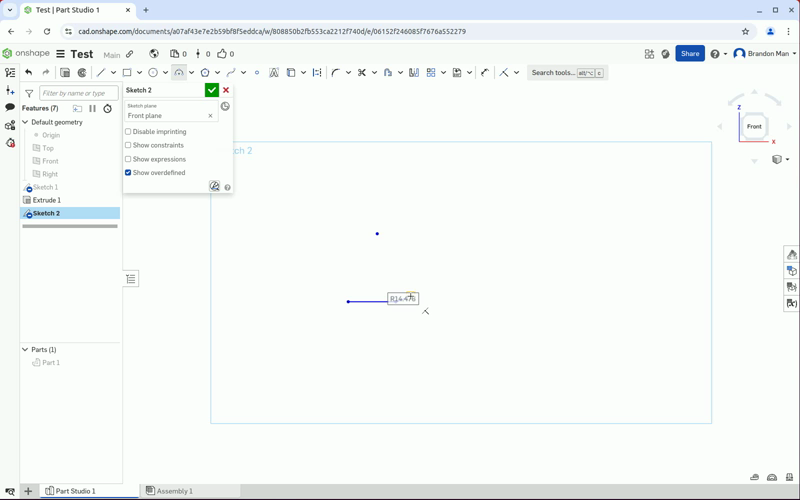
mouse_move(428, 288)
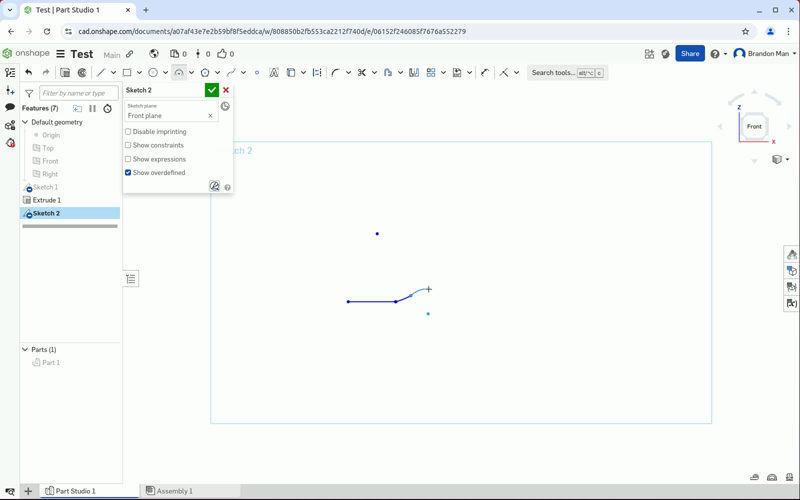
click(428, 288)
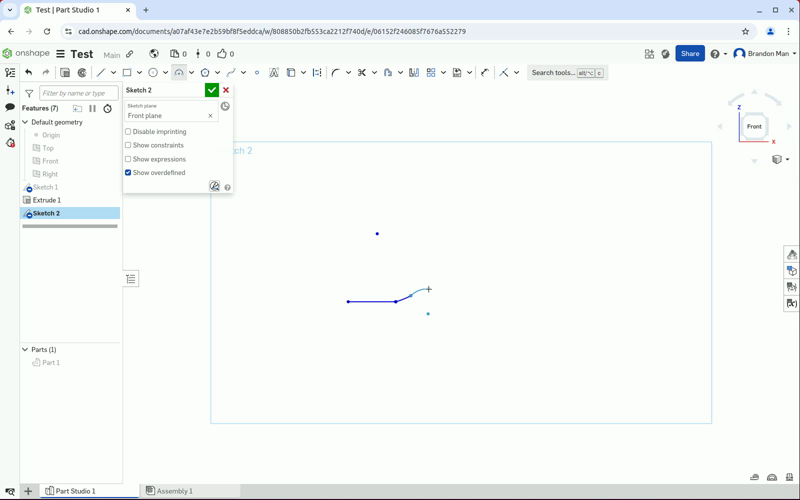
mouse_move(419, 290)
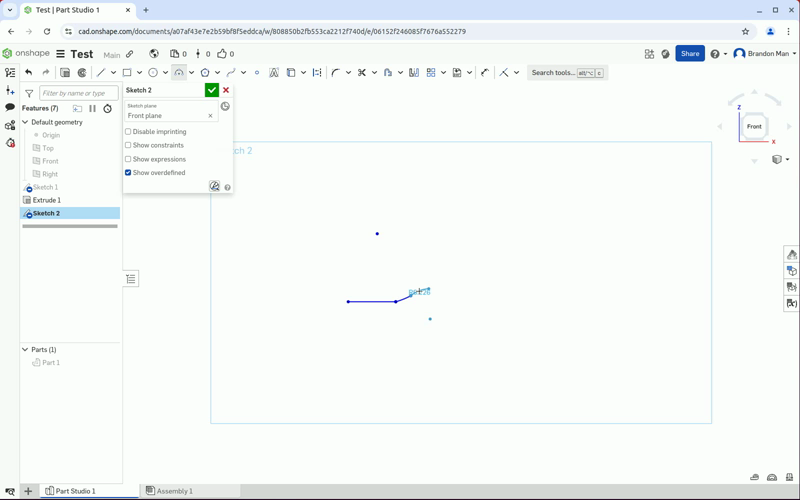
click(419, 290)
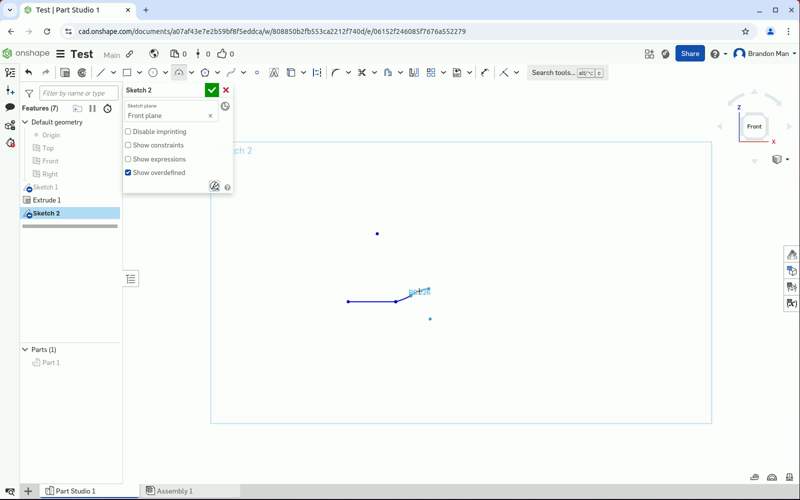
key_up(shift)
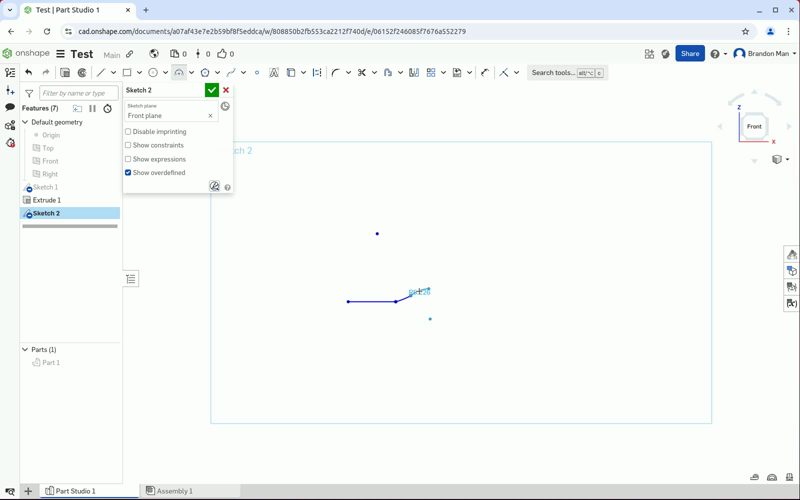
key(esc)
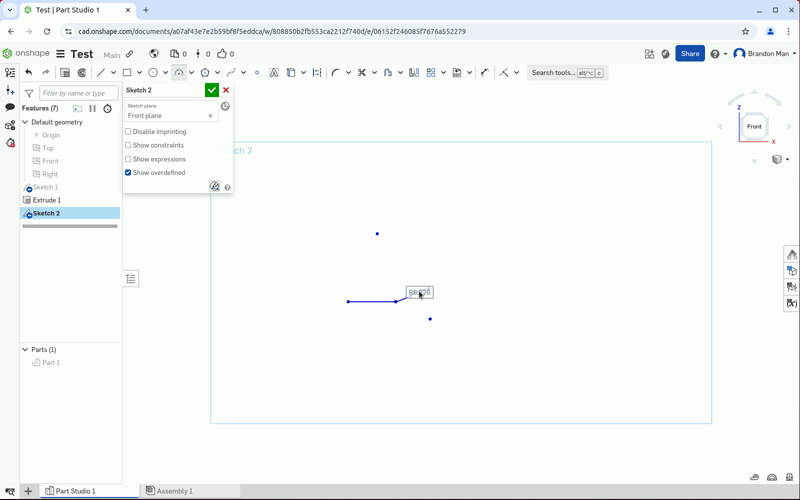
key(l)
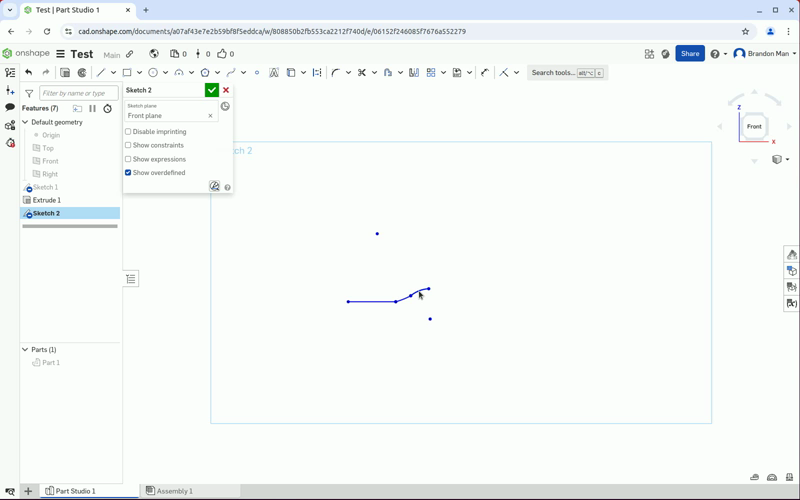
mouse_move(428, 288)
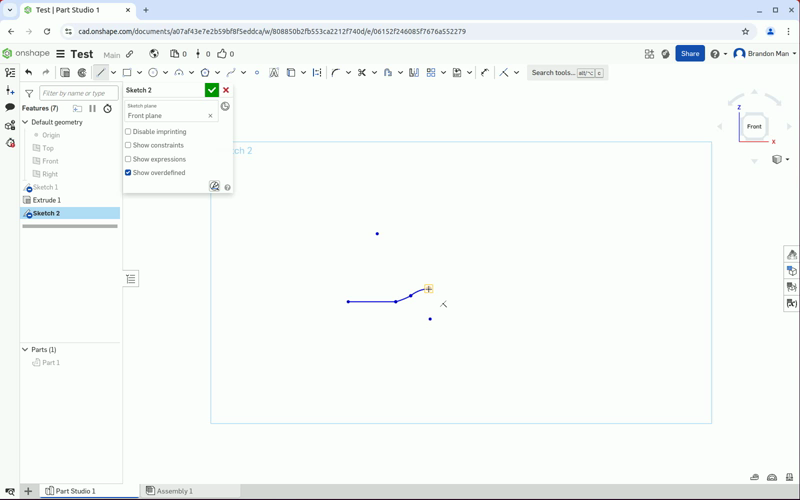
click(428, 288)
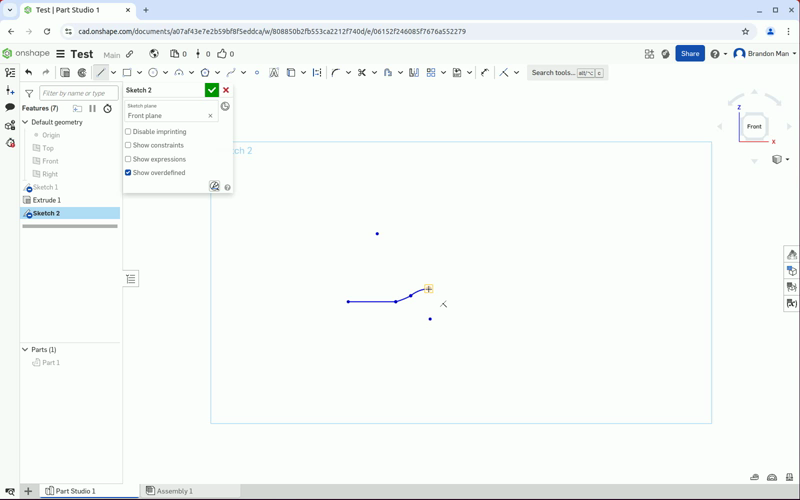
key_down(shift)
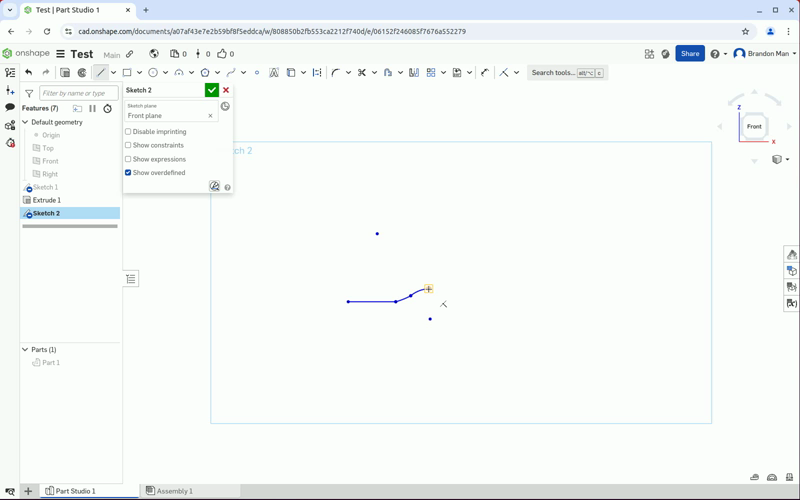
mouse_move(458, 288)
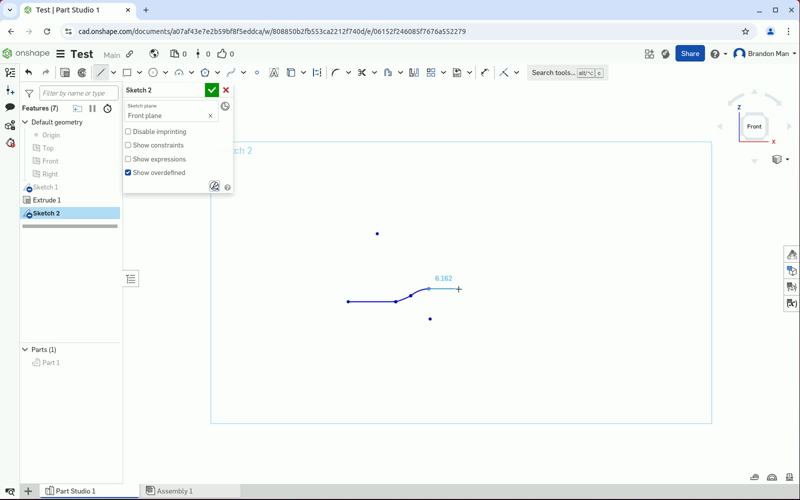
mouse_move(460, 288)
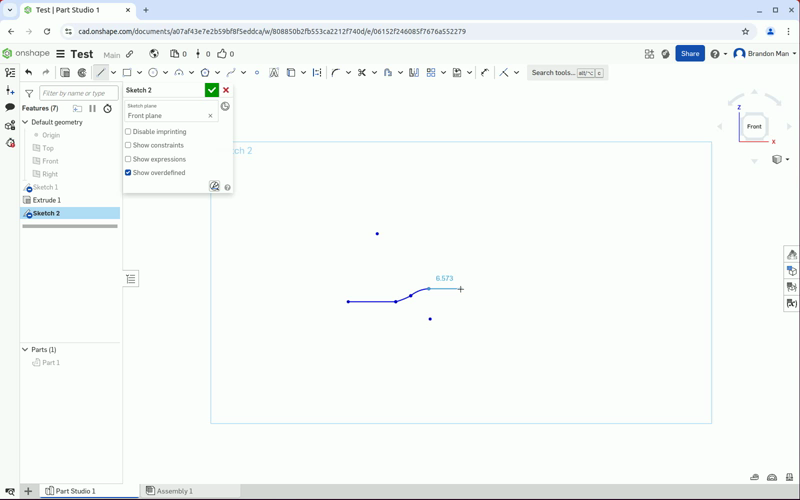
click(460, 288)
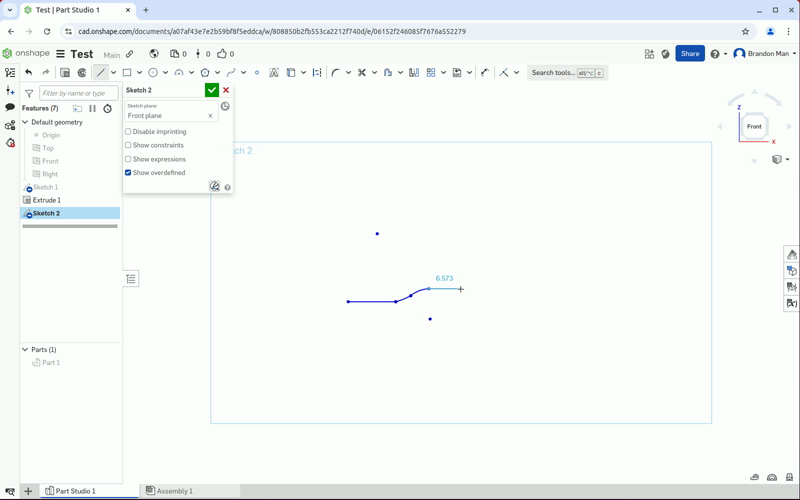
key_up(shift)
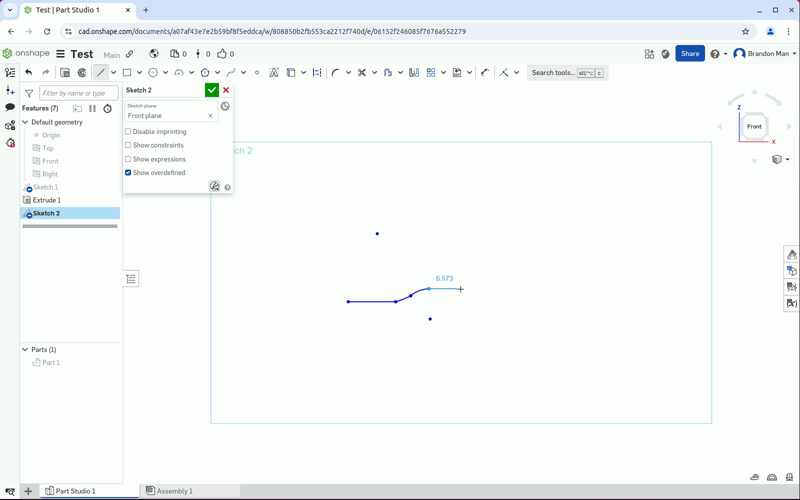
key_down(shift)
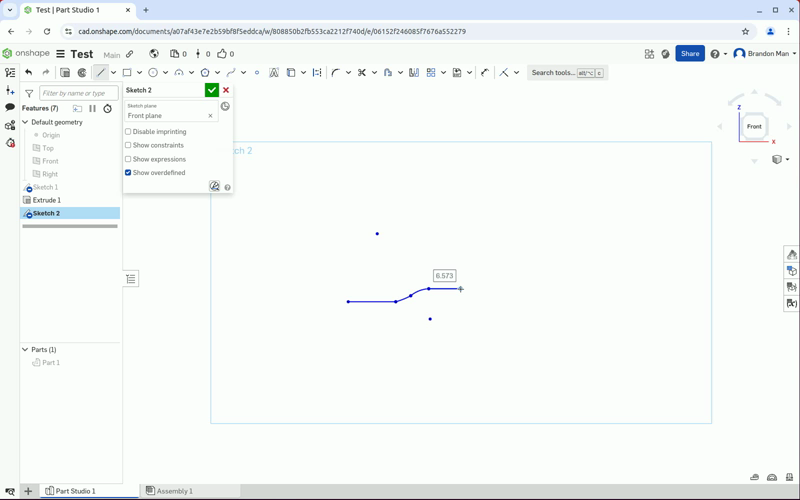
mouse_move(490, 288)
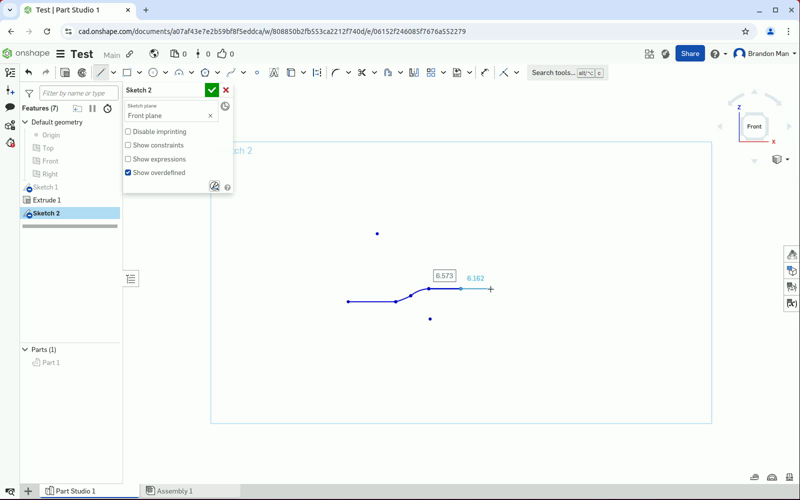
mouse_move(460, 282)
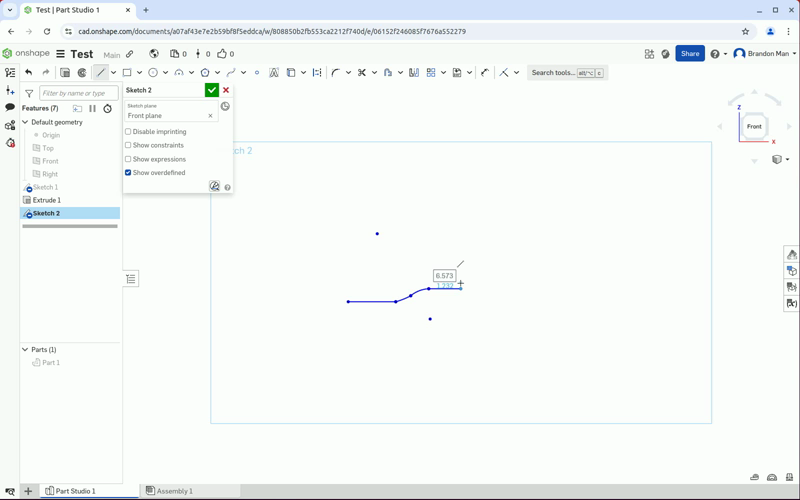
scroll(6)
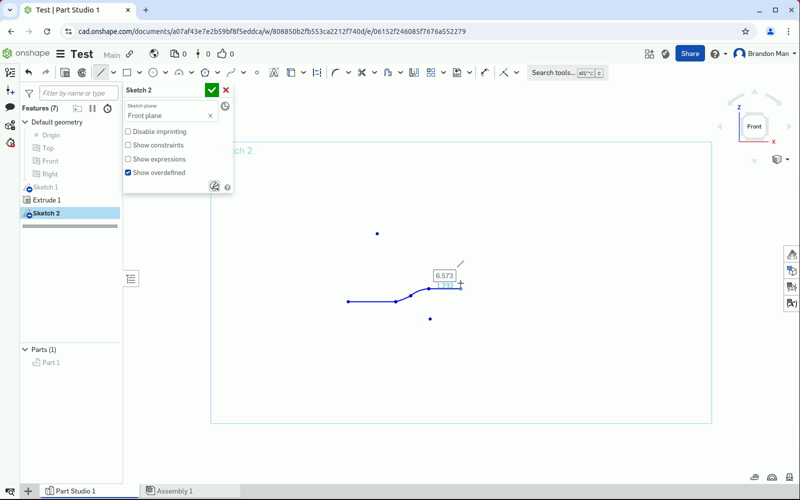
scroll(6)
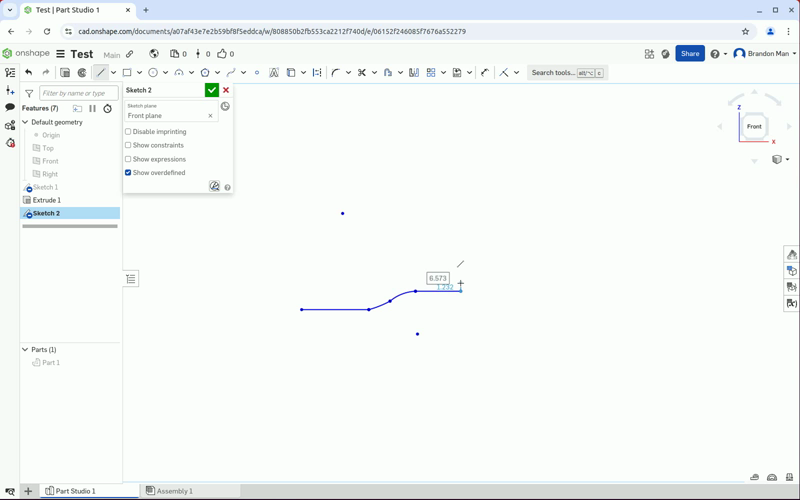
scroll(6)
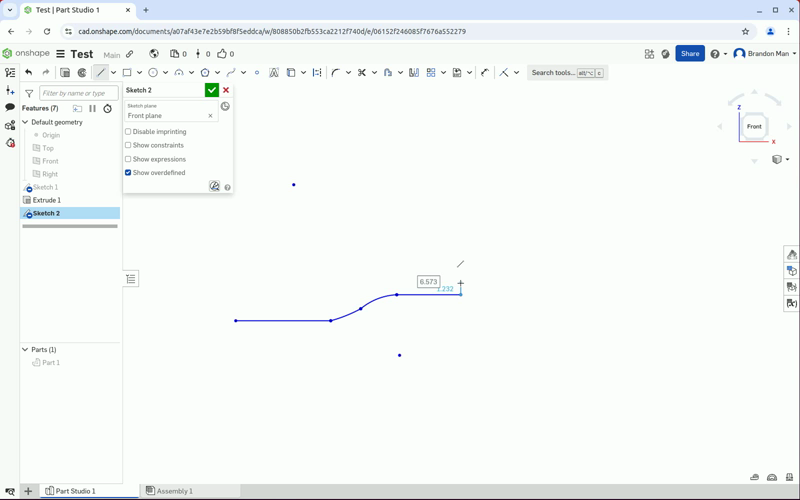
scroll(6)
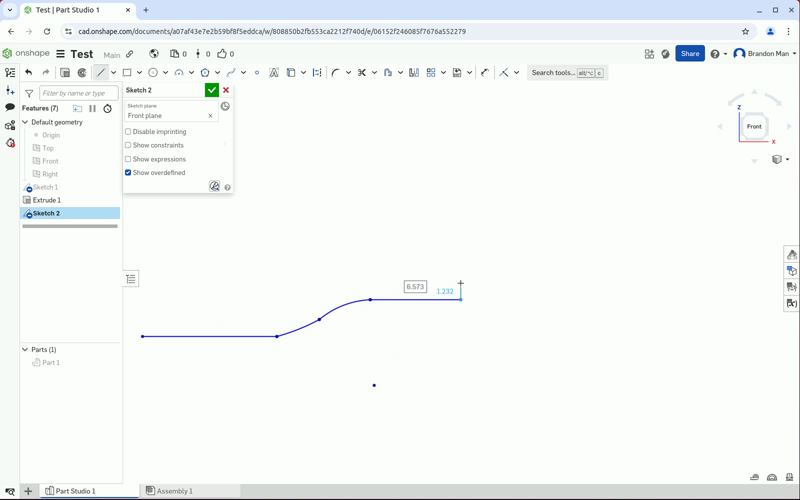
scroll(6)
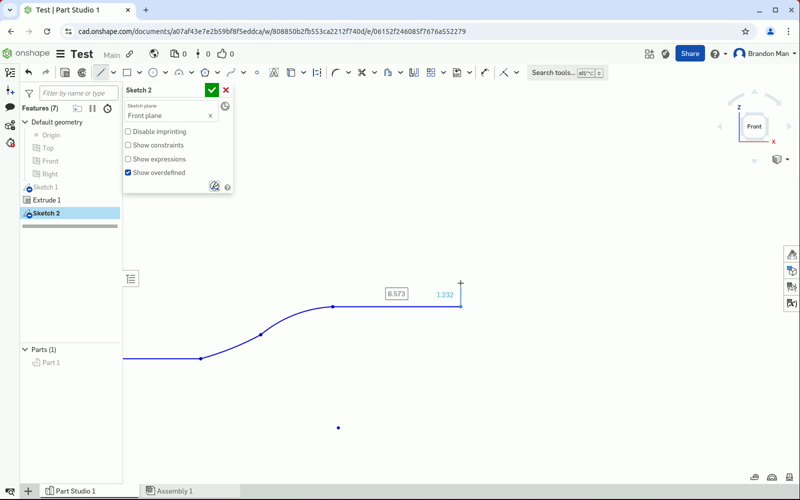
scroll(6)
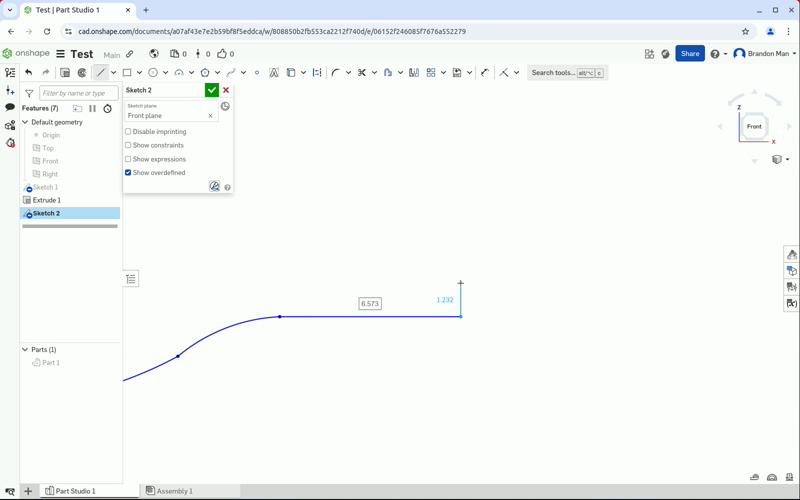
scroll(6)
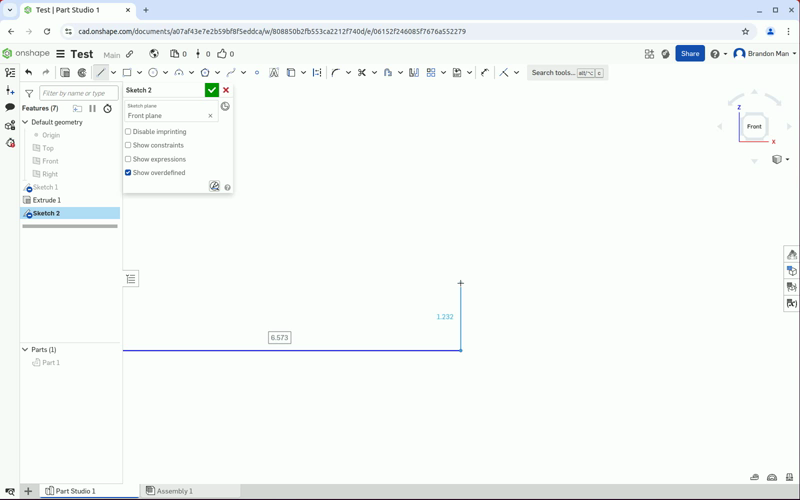
click(460, 282)
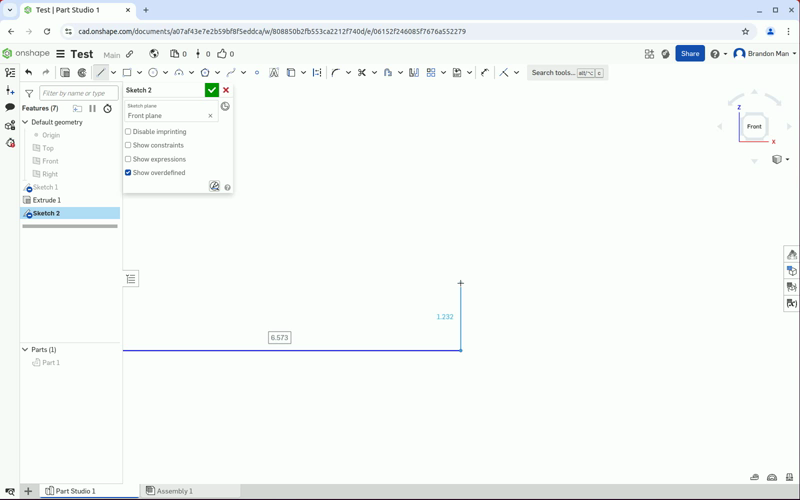
scroll(-6)
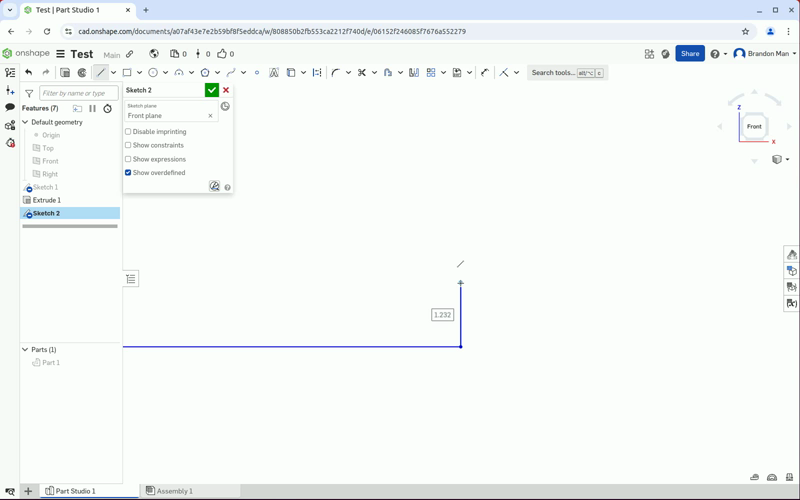
scroll(-6)
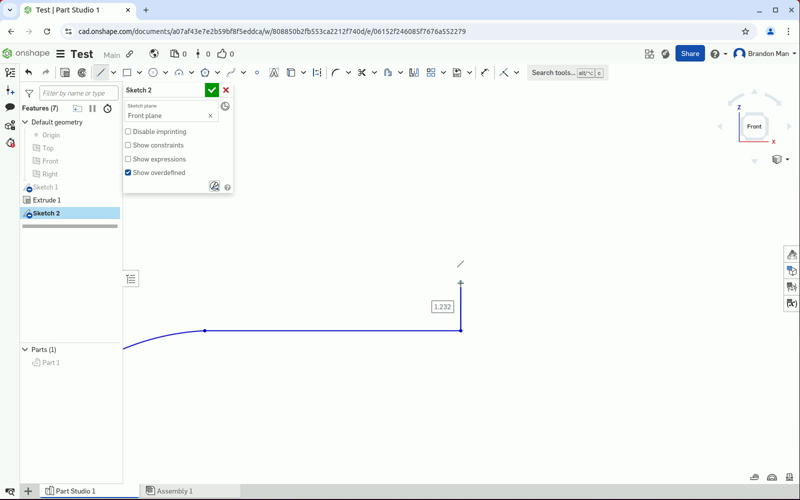
scroll(-6)
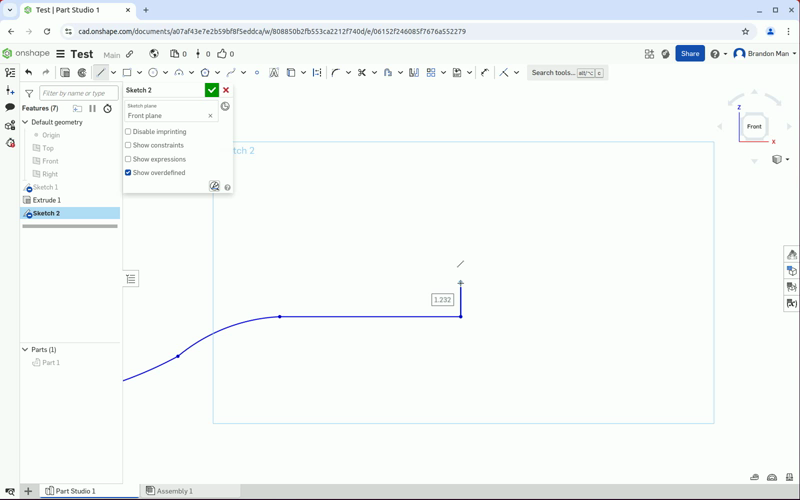
scroll(-6)
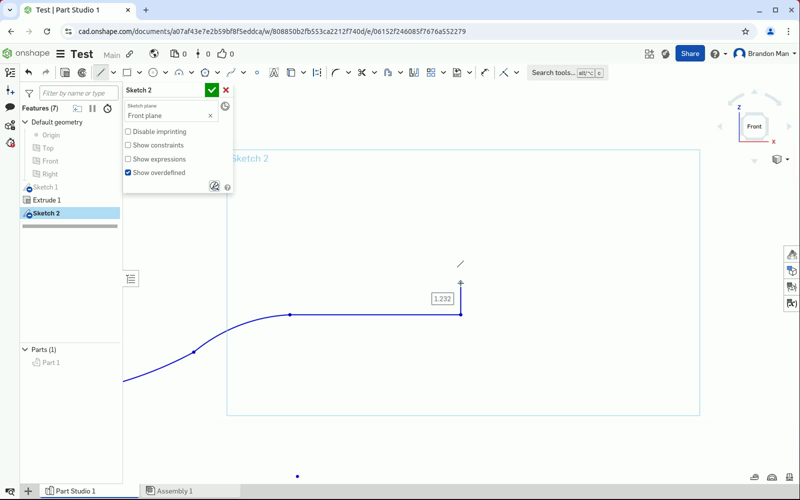
scroll(-6)
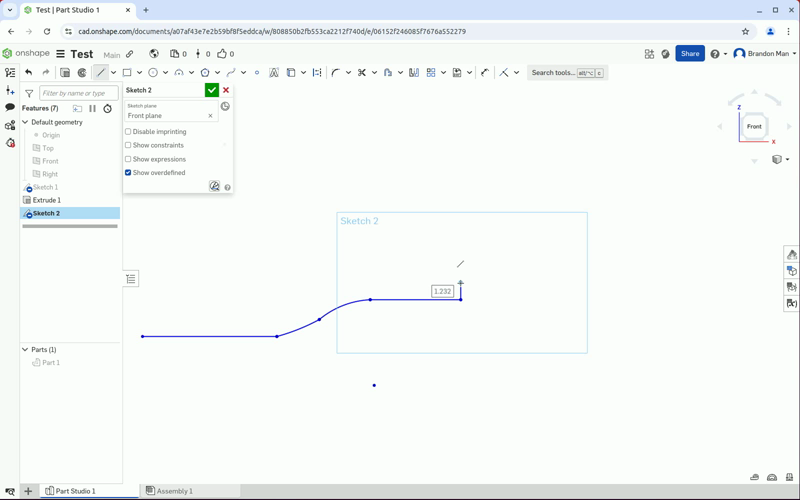
scroll(-6)
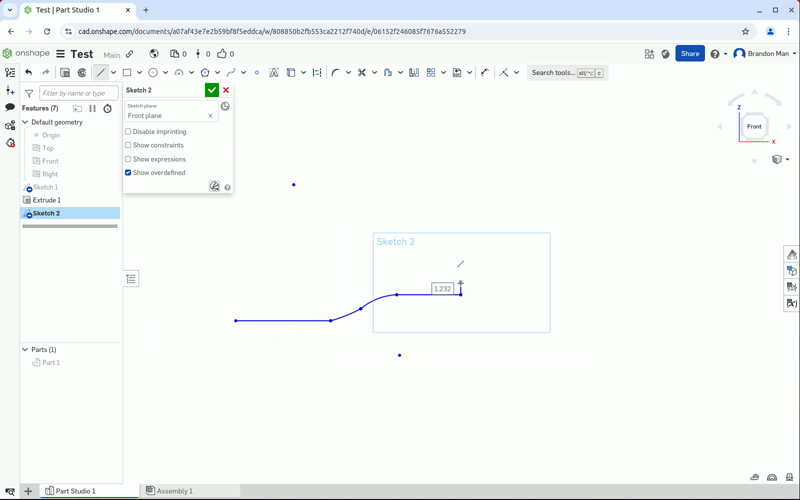
scroll(-6)
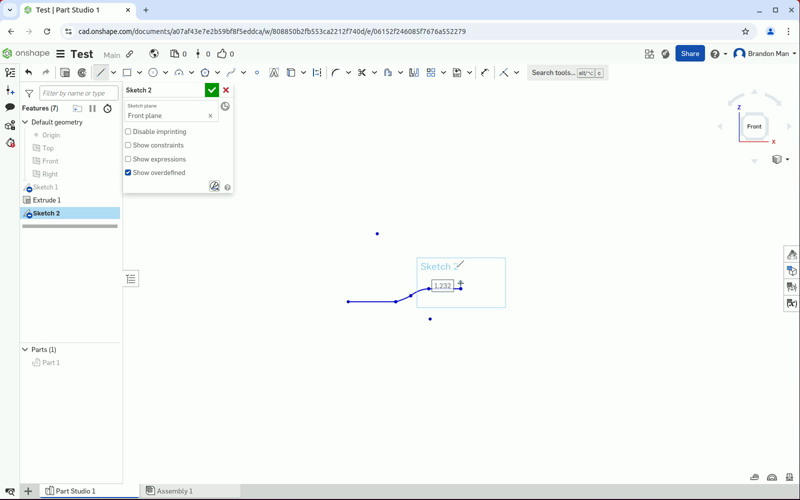
key_up(shift)
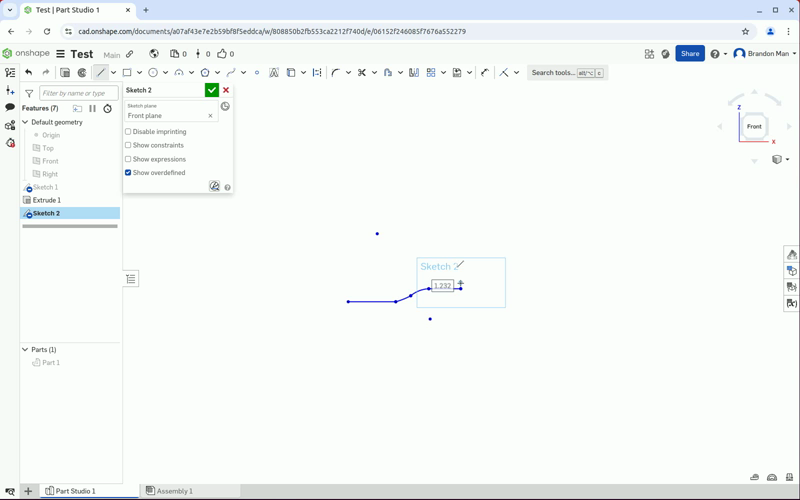
key_down(shift)
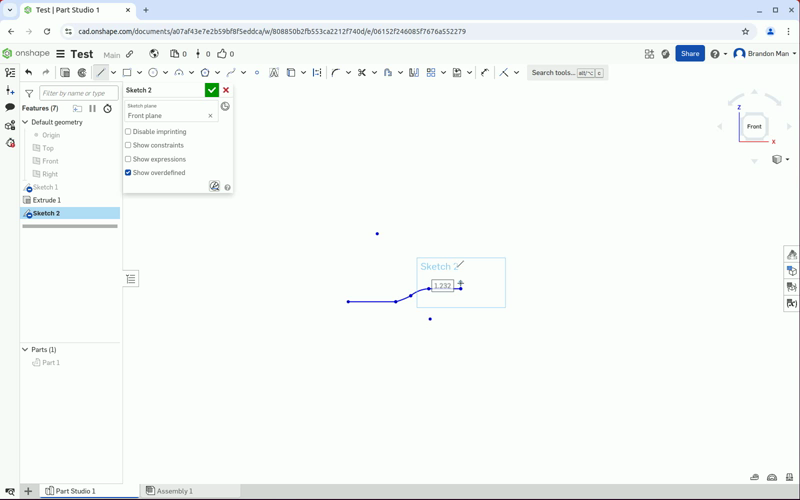
mouse_move(490, 282)
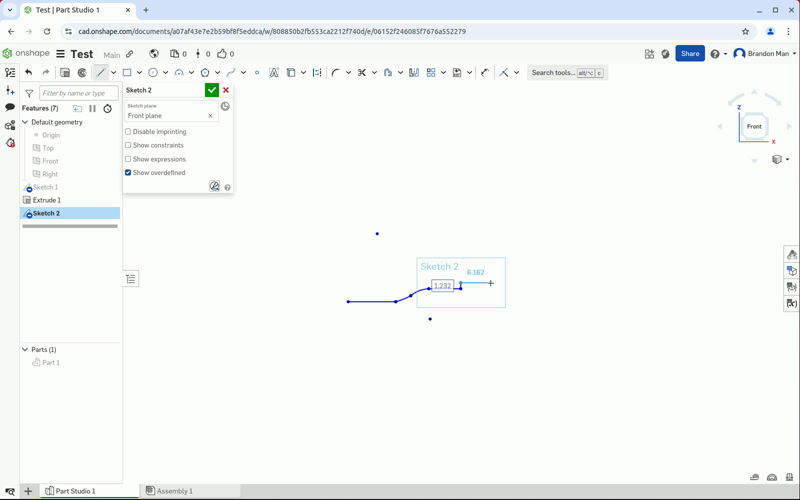
mouse_move(460, 276)
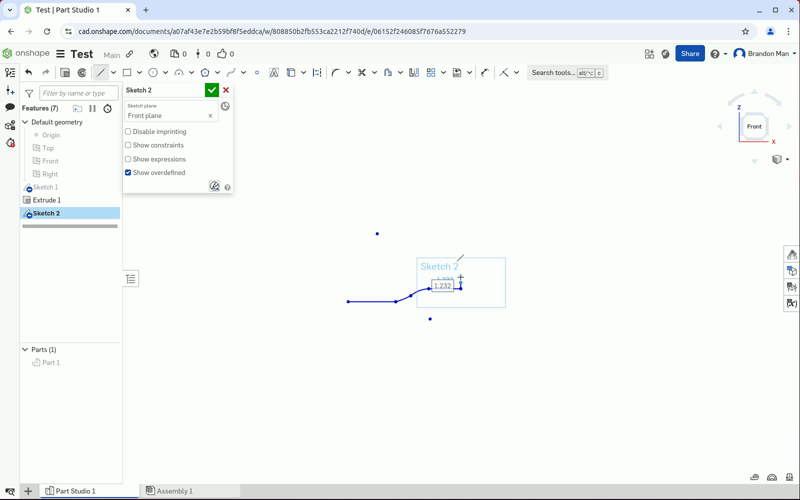
scroll(6)
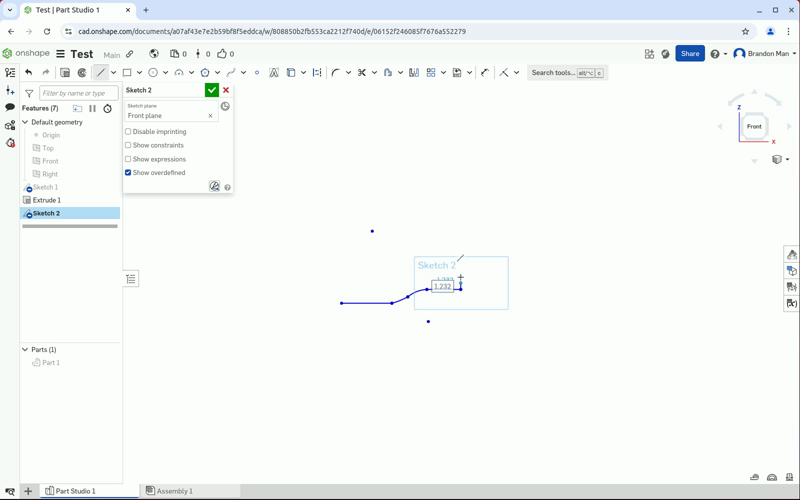
scroll(6)
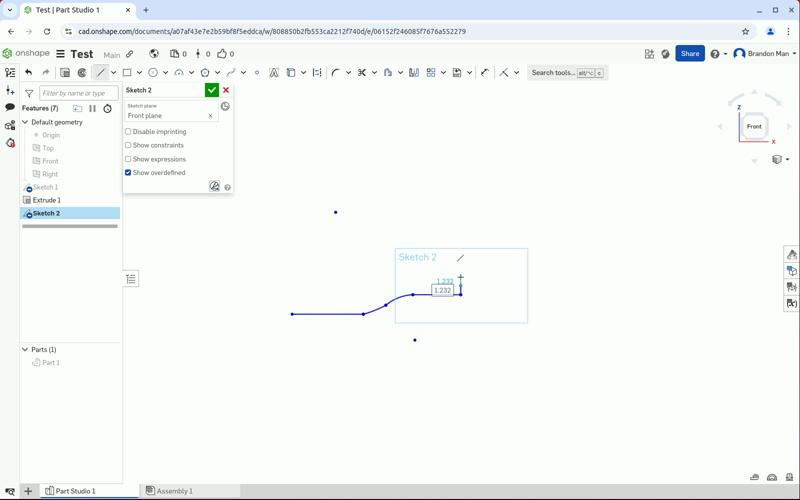
scroll(6)
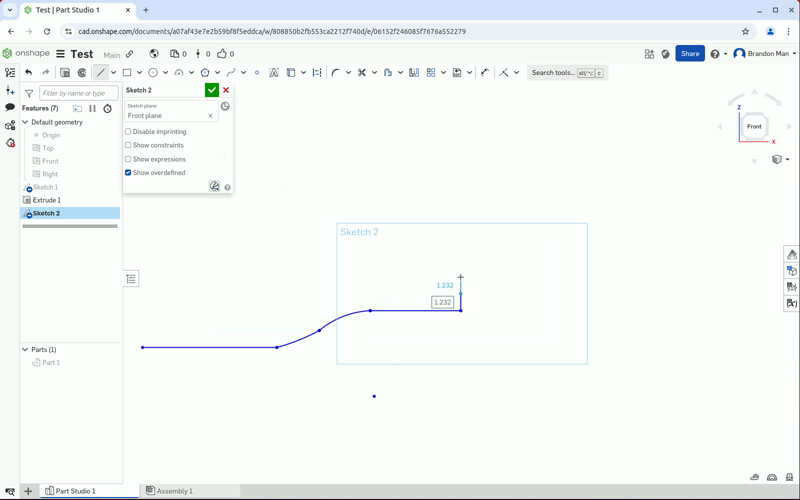
scroll(6)
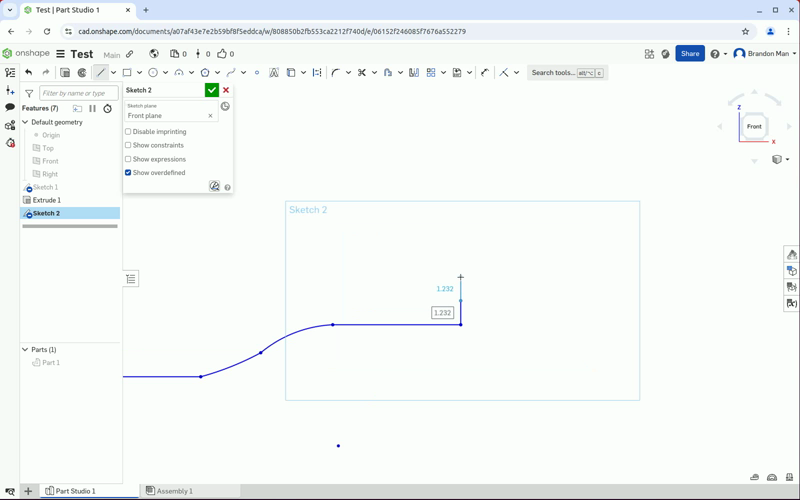
scroll(6)
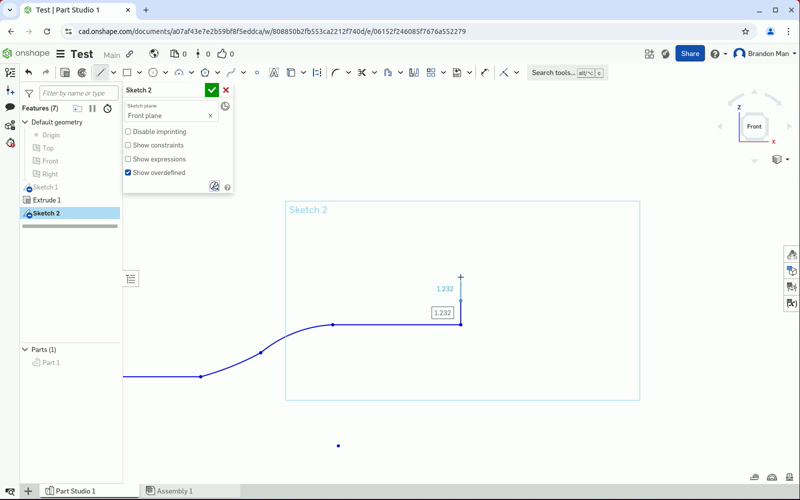
scroll(6)
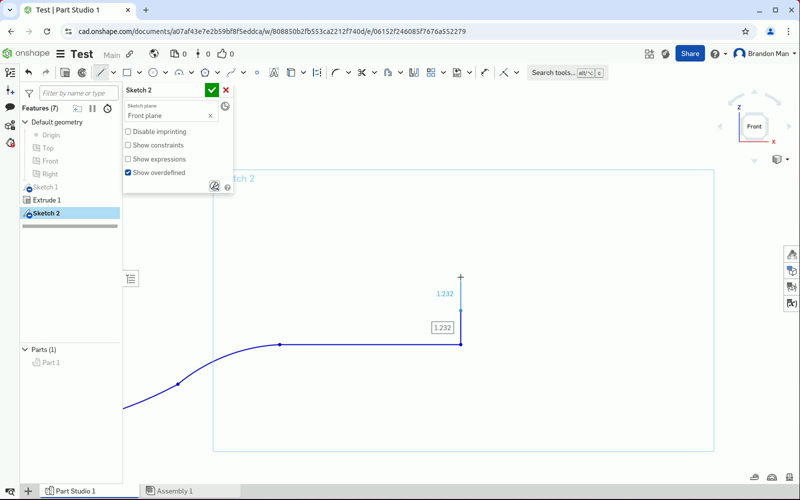
scroll(6)
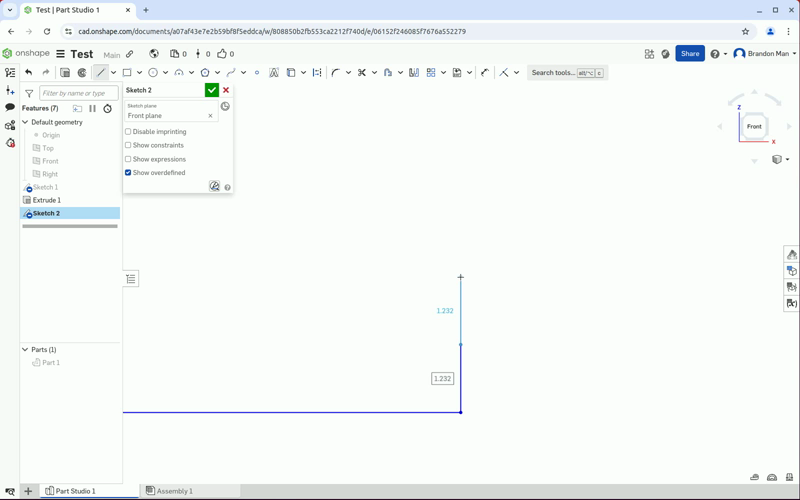
click(460, 276)
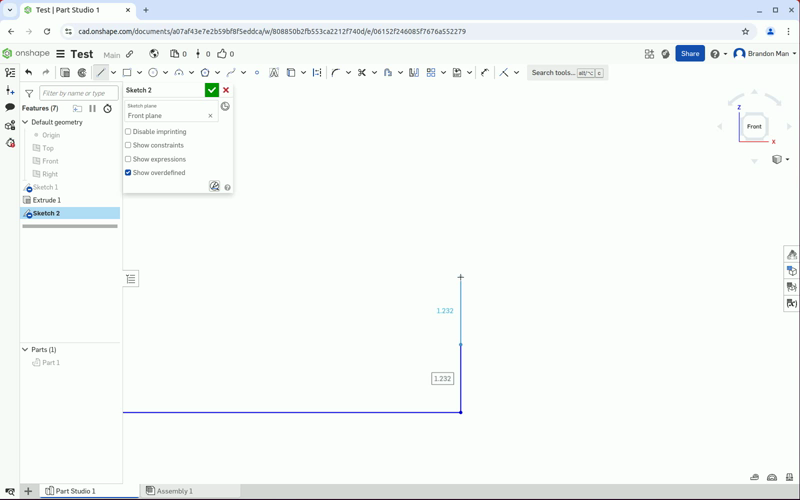
scroll(-6)
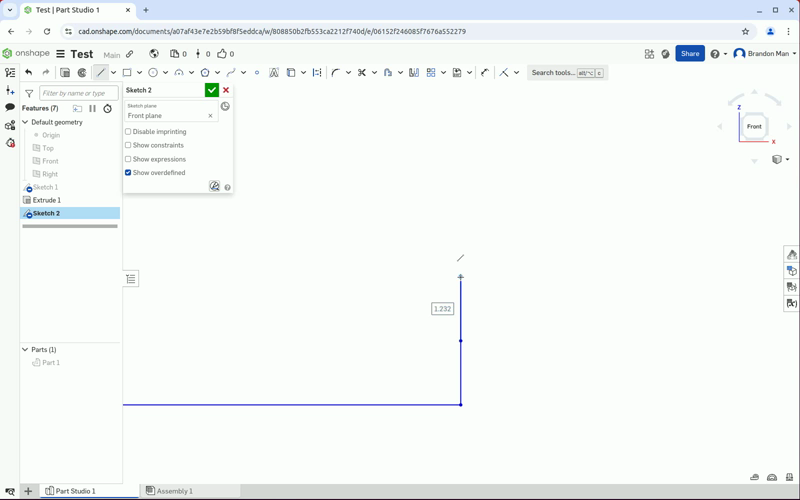
scroll(-6)
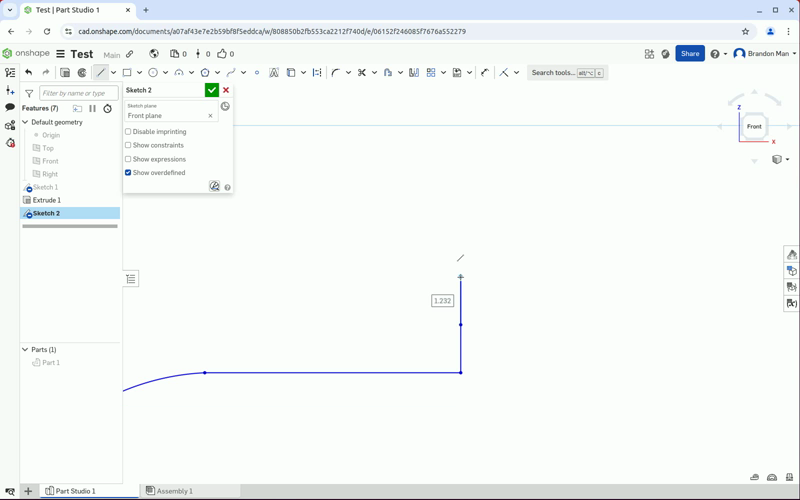
scroll(-6)
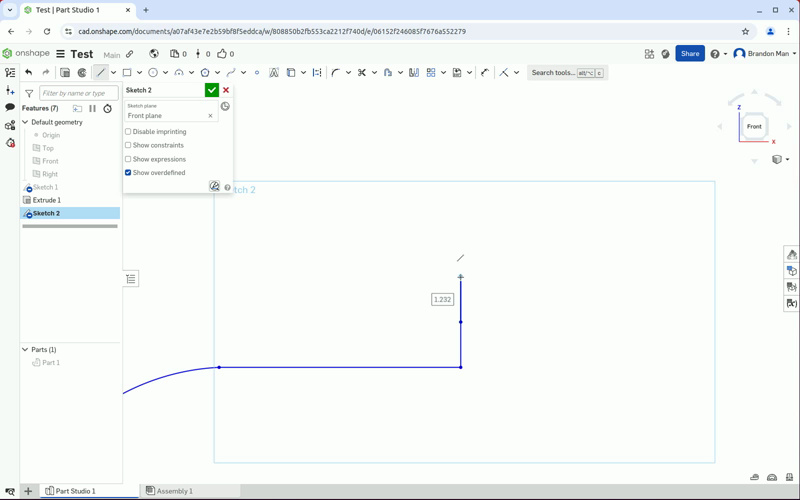
scroll(-6)
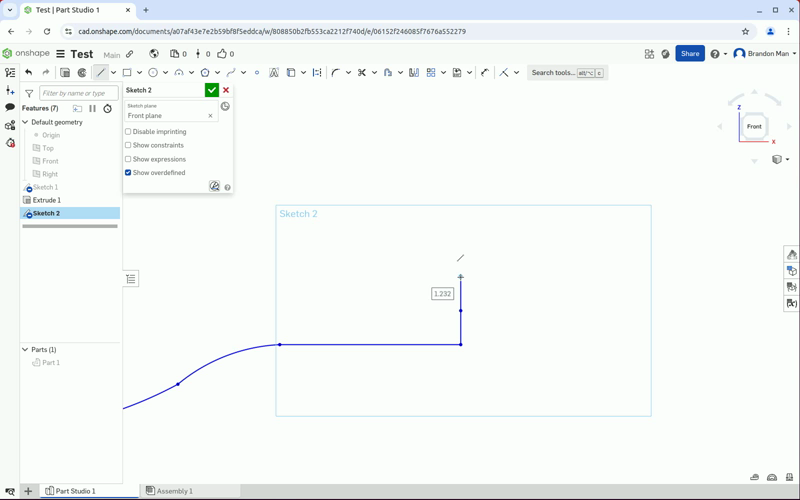
scroll(-6)
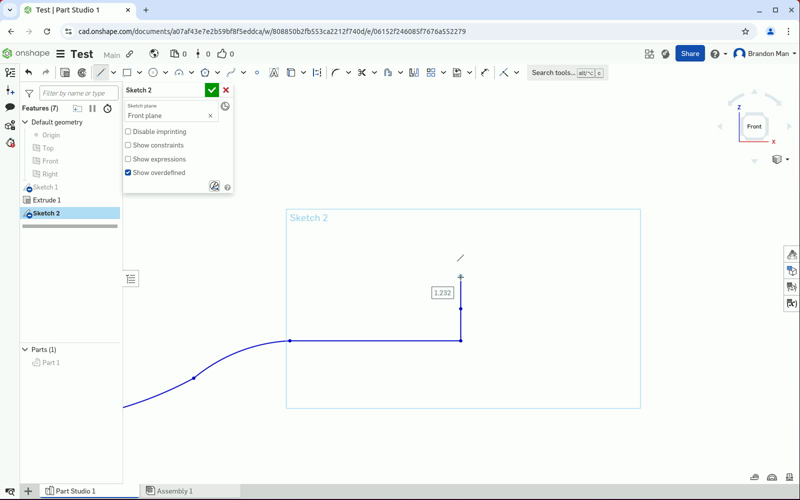
scroll(-6)
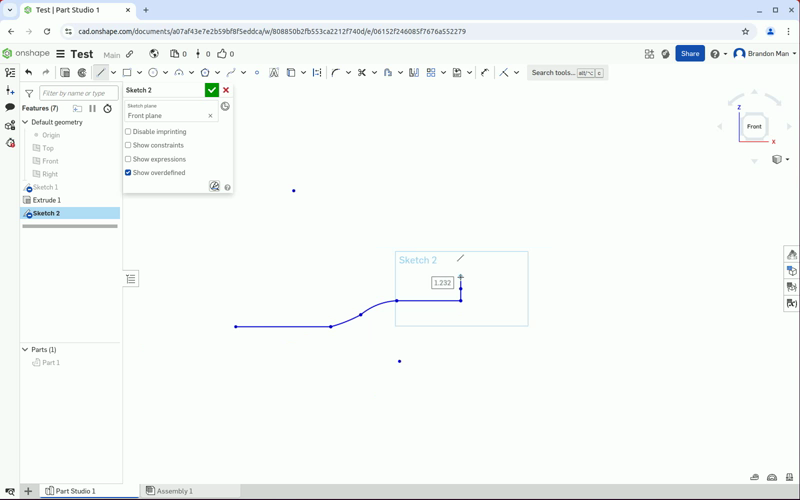
scroll(-6)
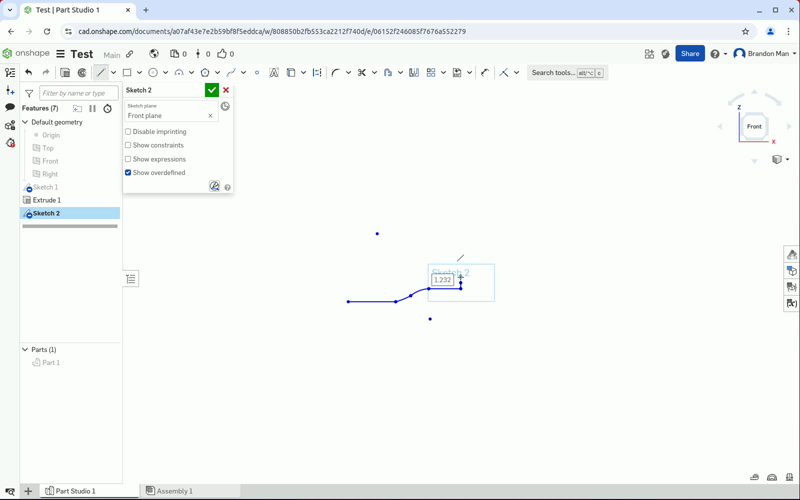
key_up(shift)
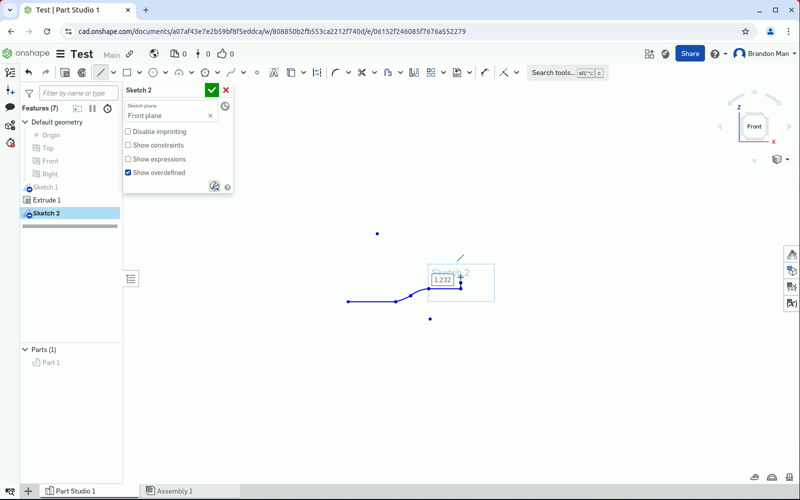
key_down(shift)
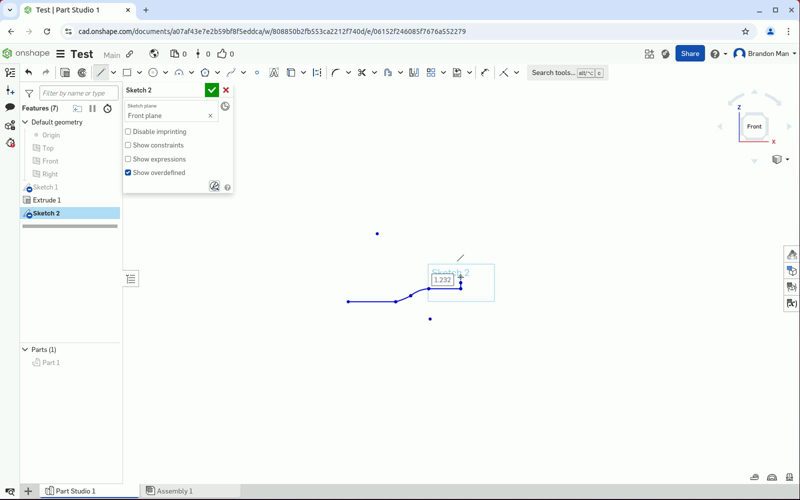
mouse_move(490, 276)
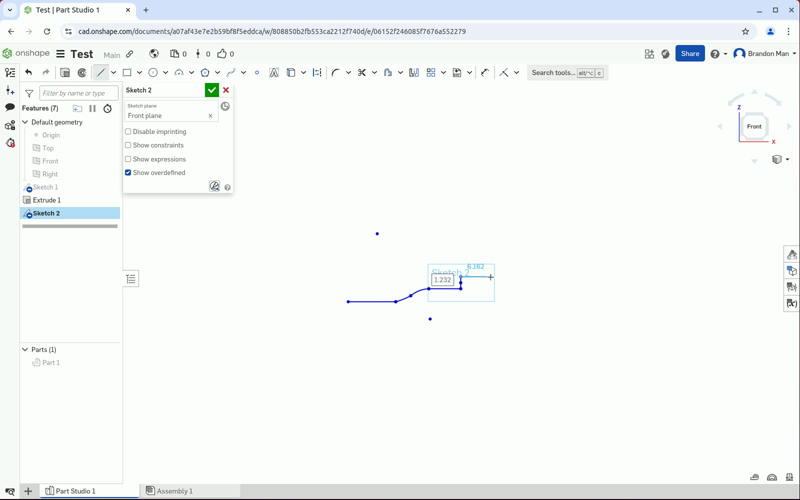
mouse_move(428, 276)
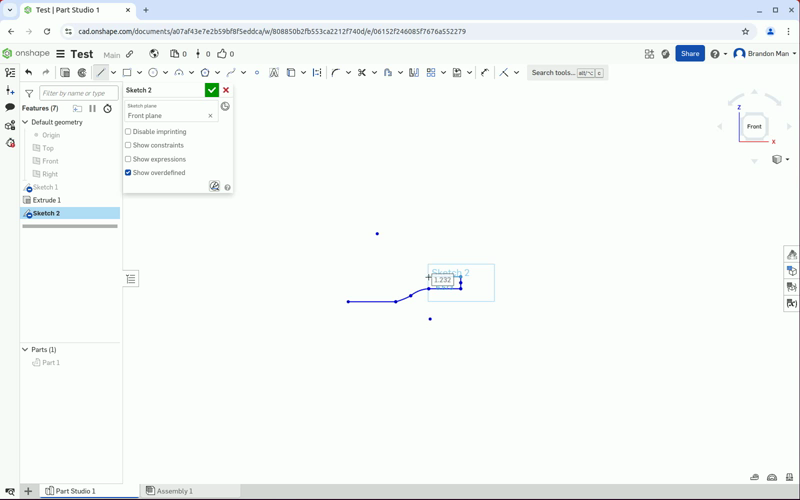
click(428, 276)
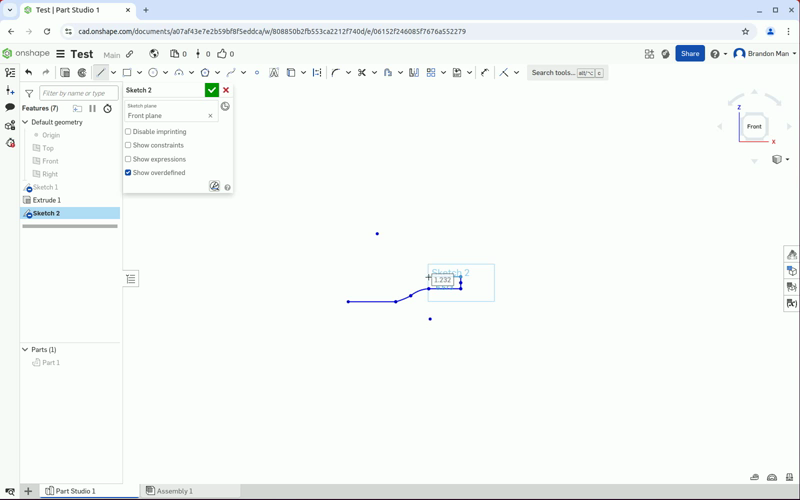
key_up(shift)
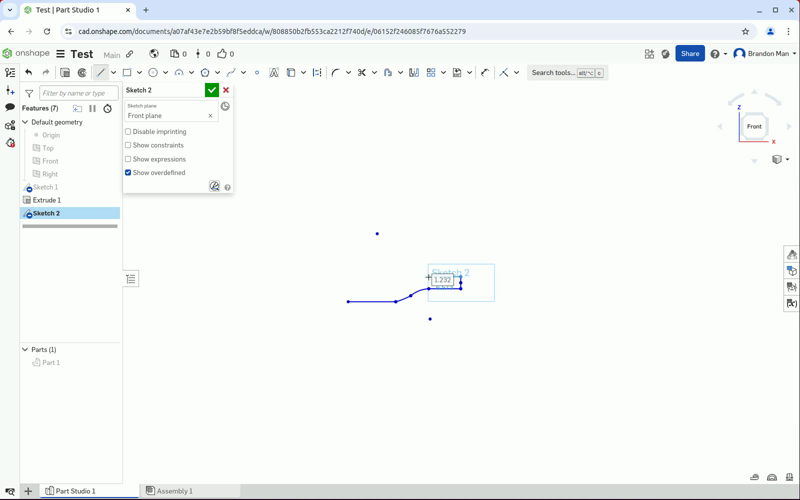
key_down(shift)
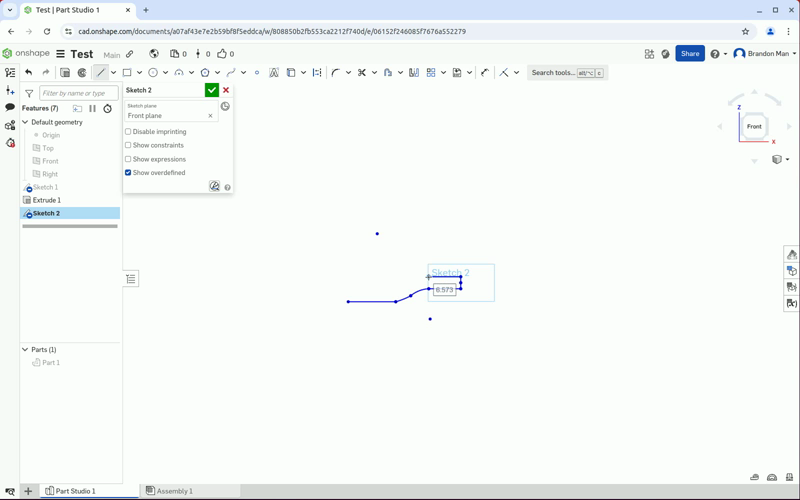
mouse_move(458, 276)
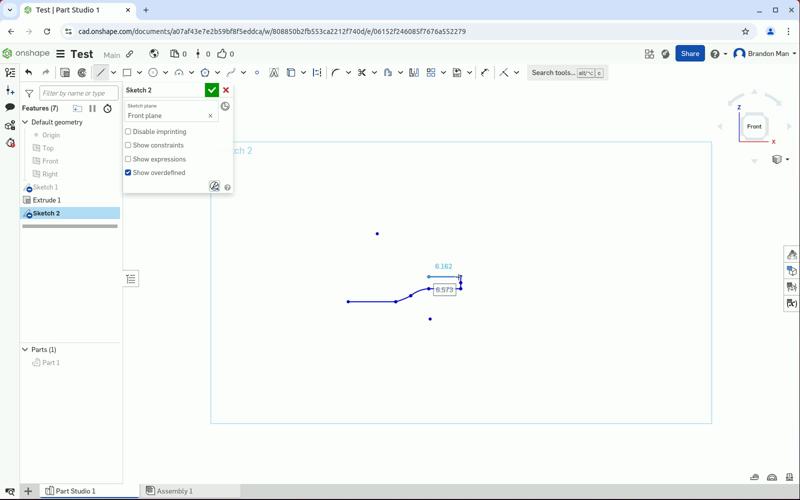
mouse_move(412, 270)
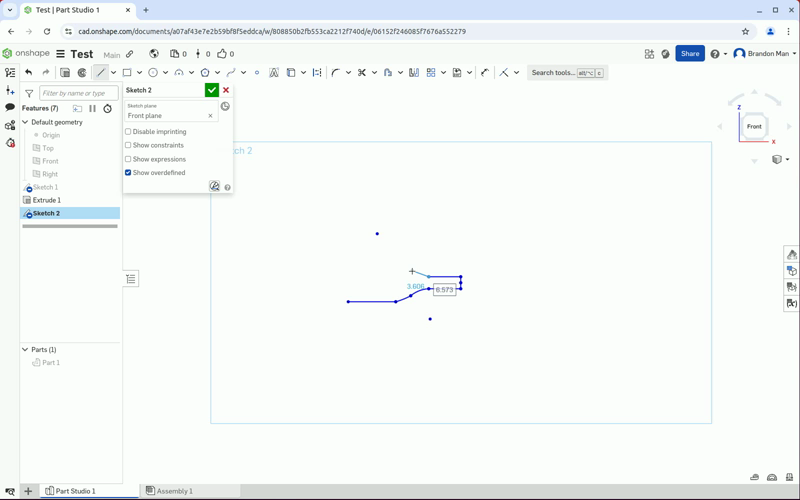
click(412, 270)
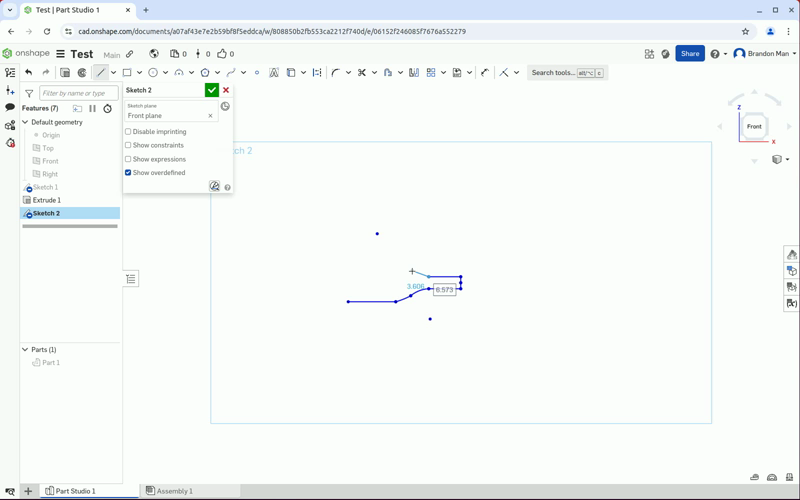
key_up(shift)
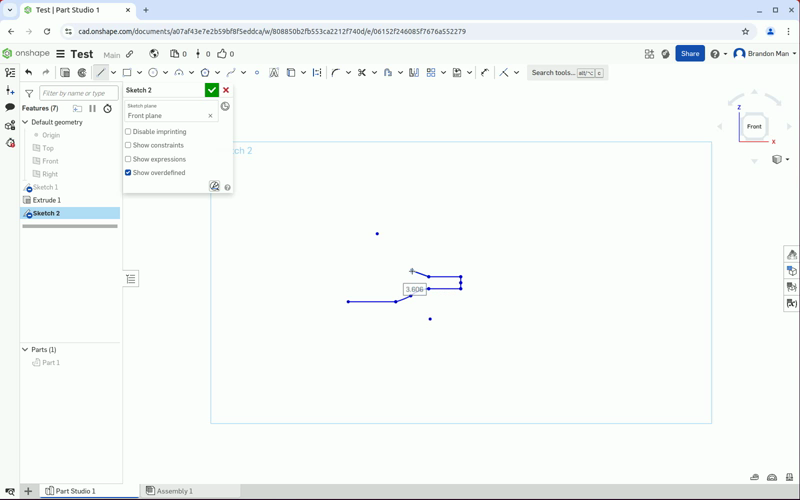
key(esc)
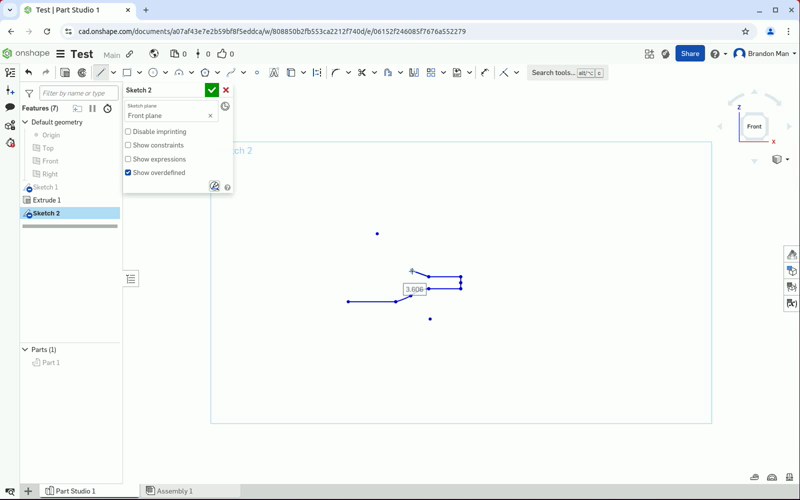
key(a)
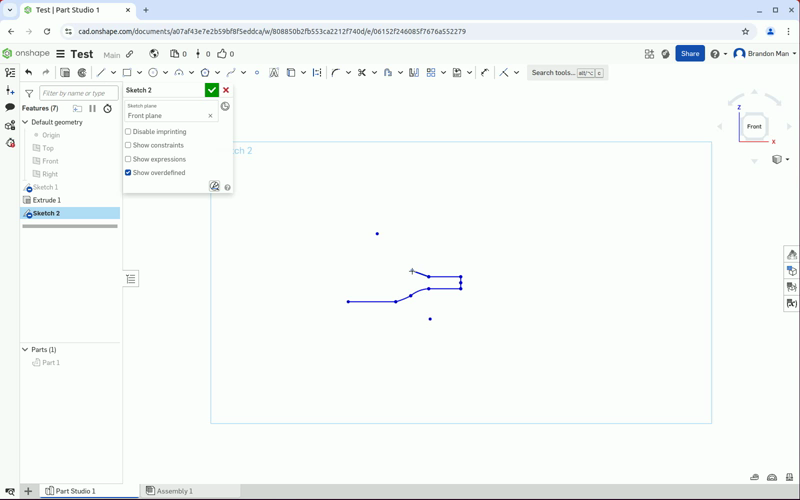
mouse_move(412, 270)
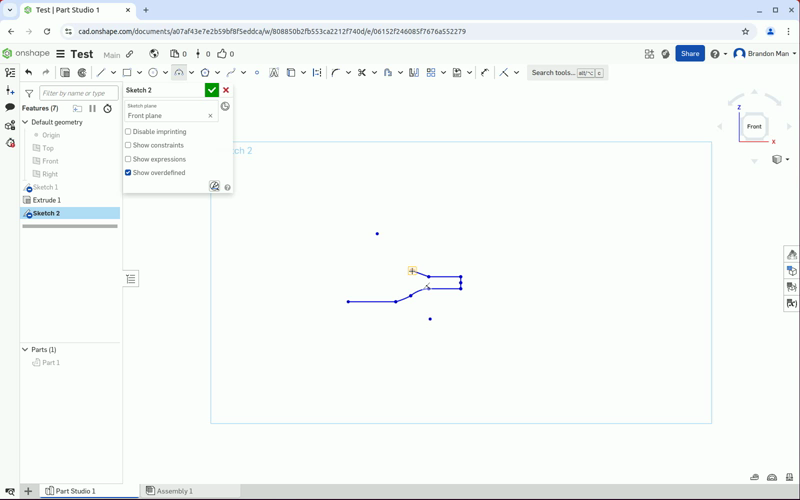
click(412, 270)
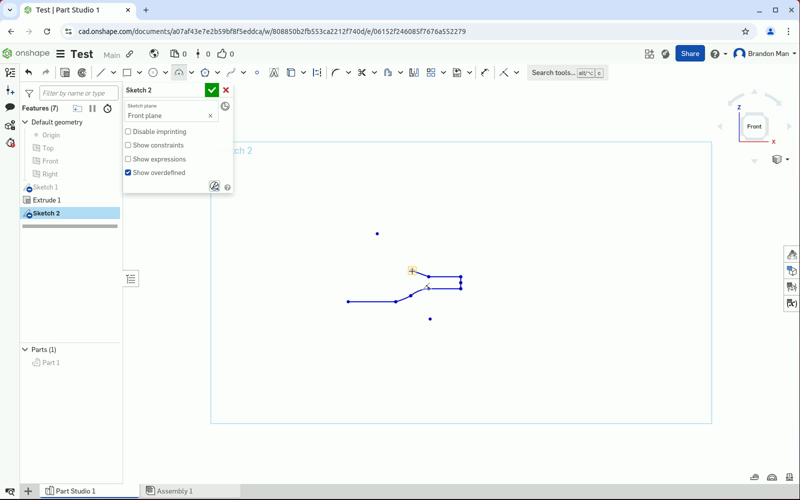
key_down(shift)
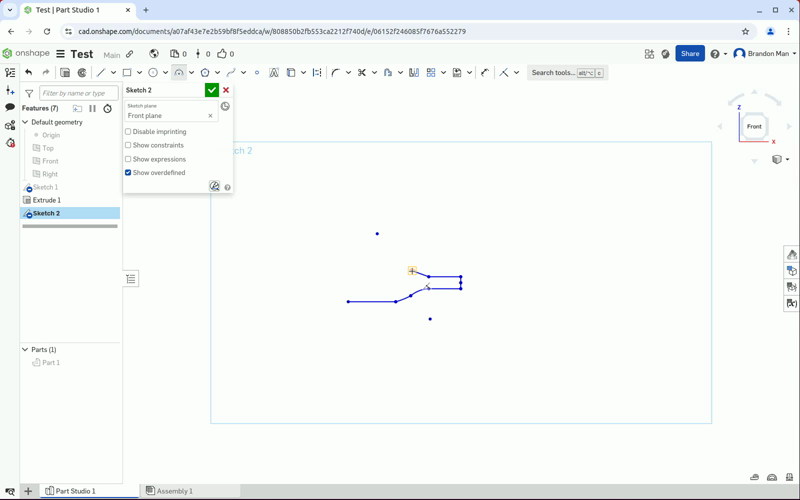
mouse_move(409, 269)
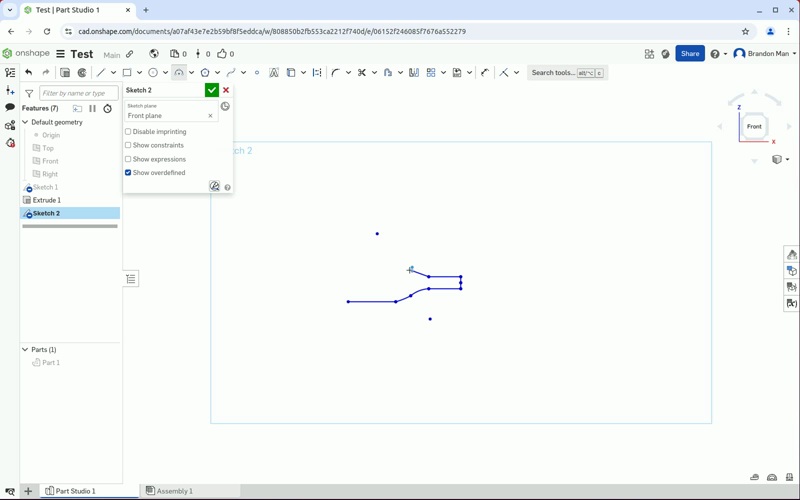
scroll(6)
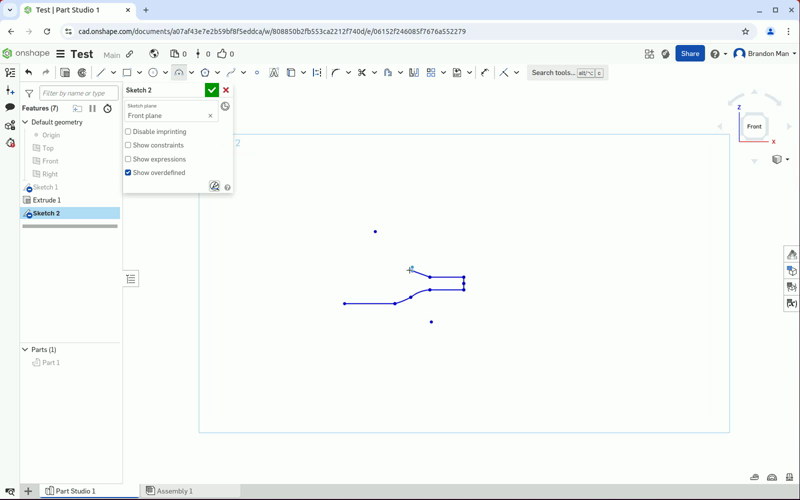
scroll(6)
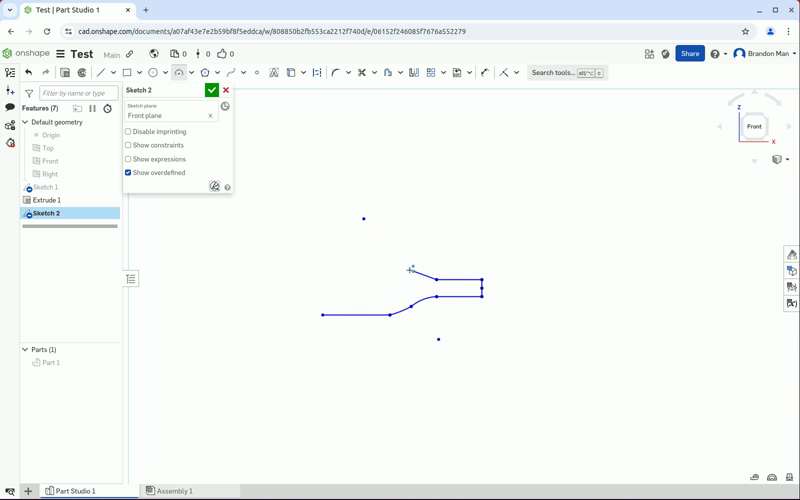
scroll(6)
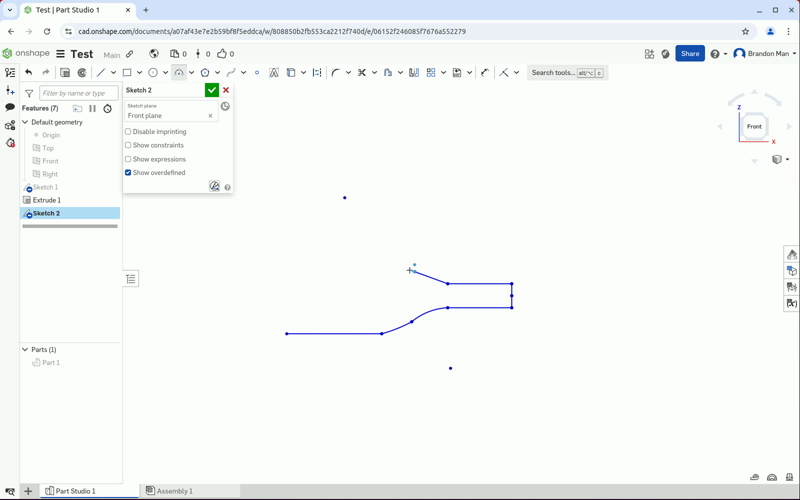
scroll(6)
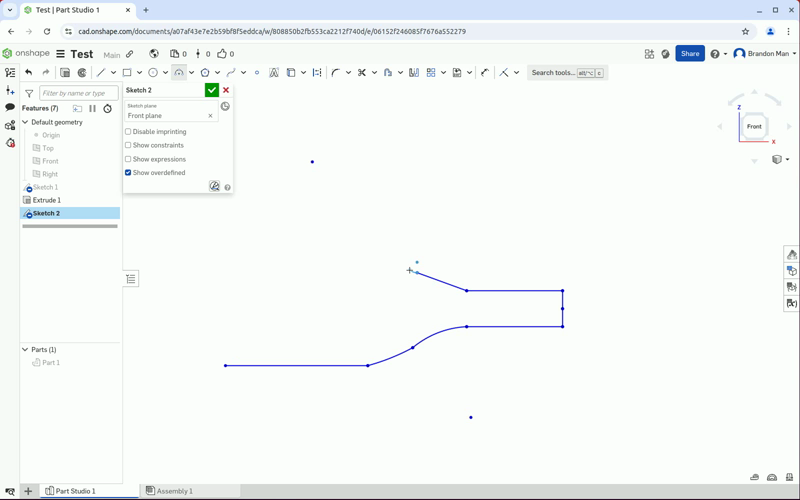
scroll(6)
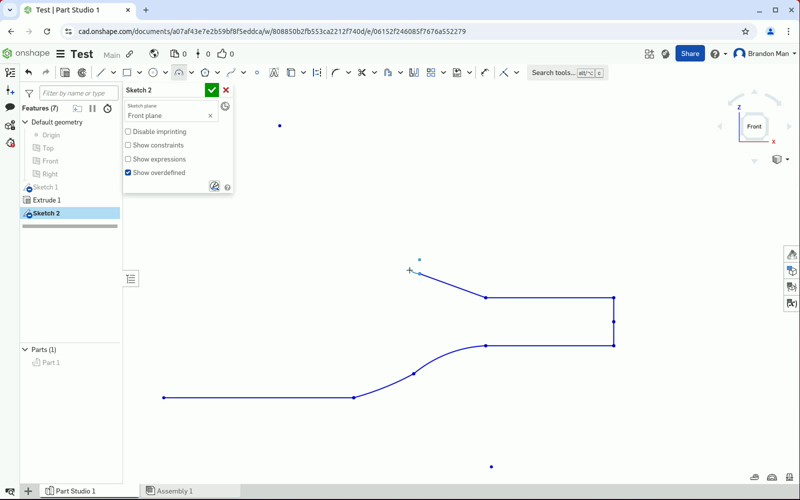
scroll(6)
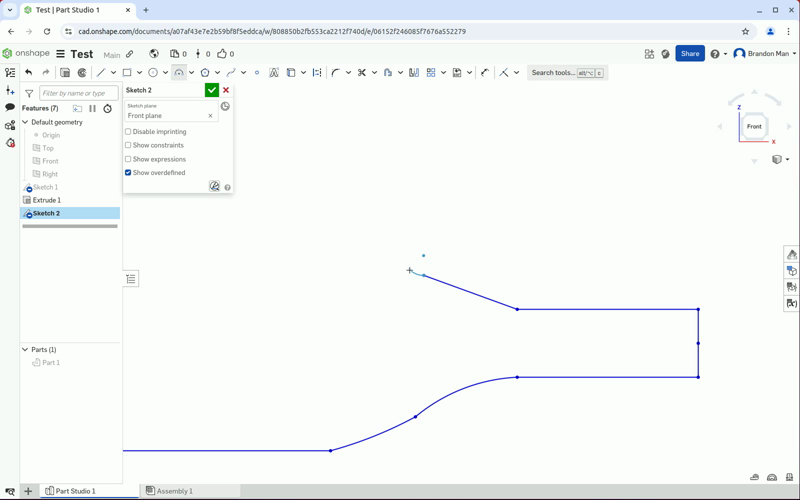
scroll(6)
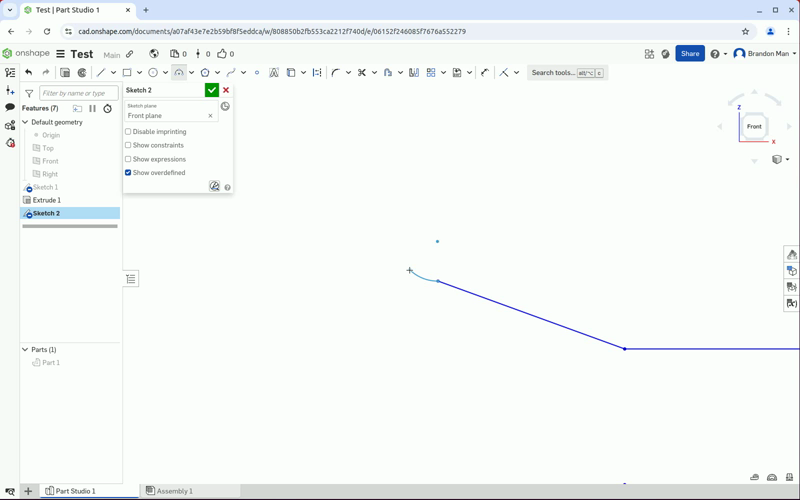
click(409, 269)
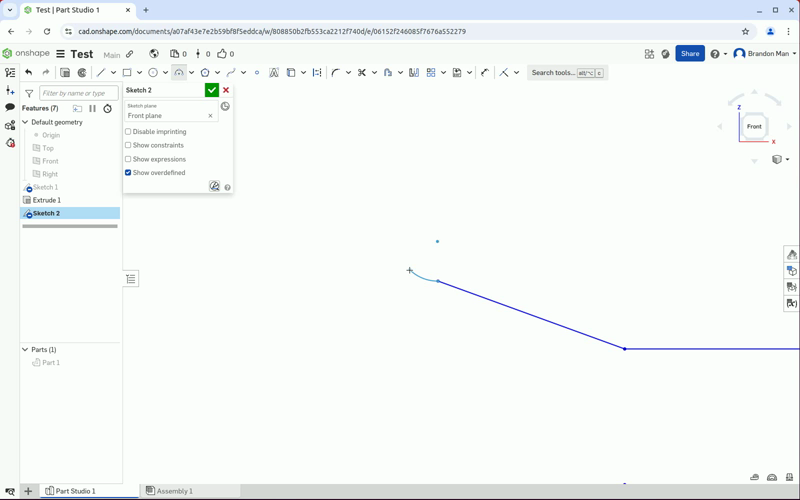
scroll(-6)
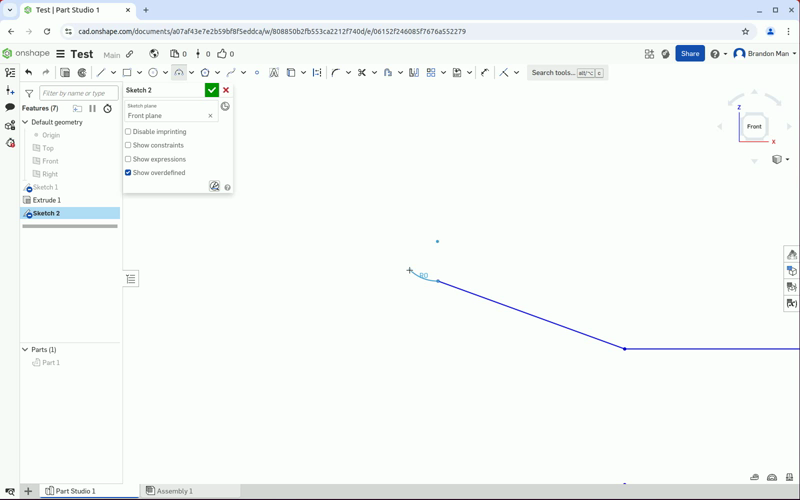
scroll(-6)
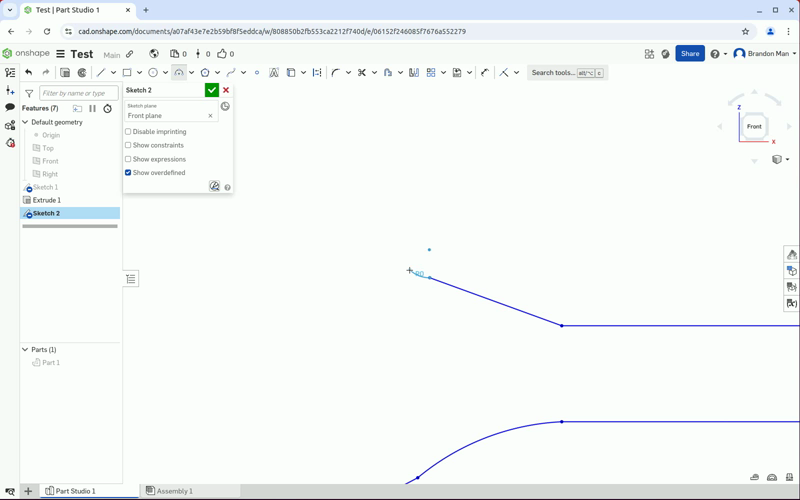
scroll(-6)
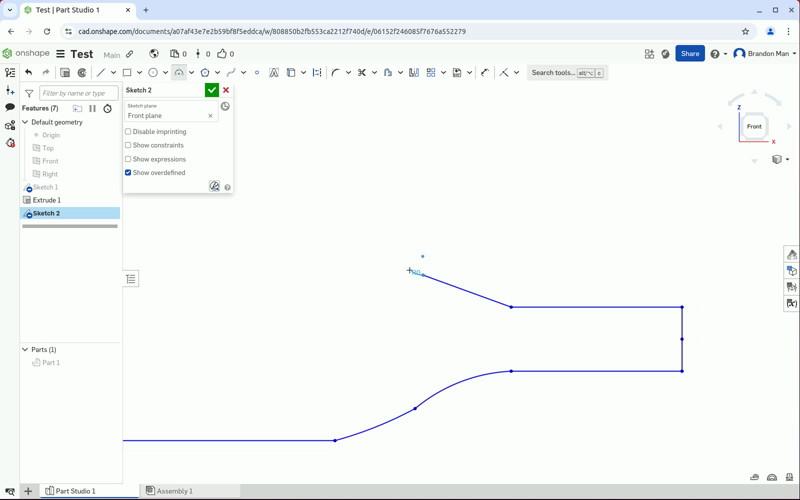
scroll(-6)
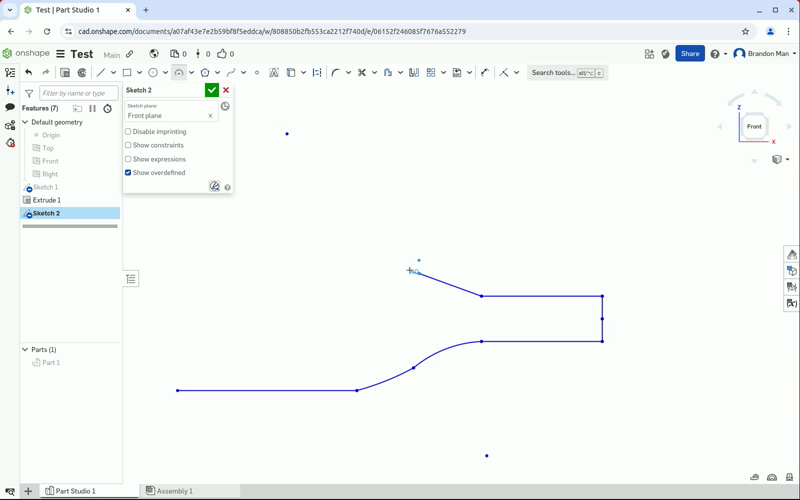
scroll(-6)
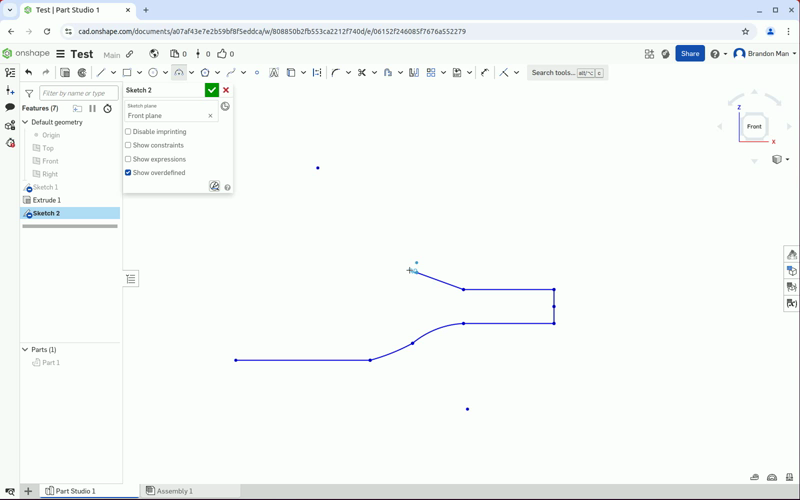
scroll(-6)
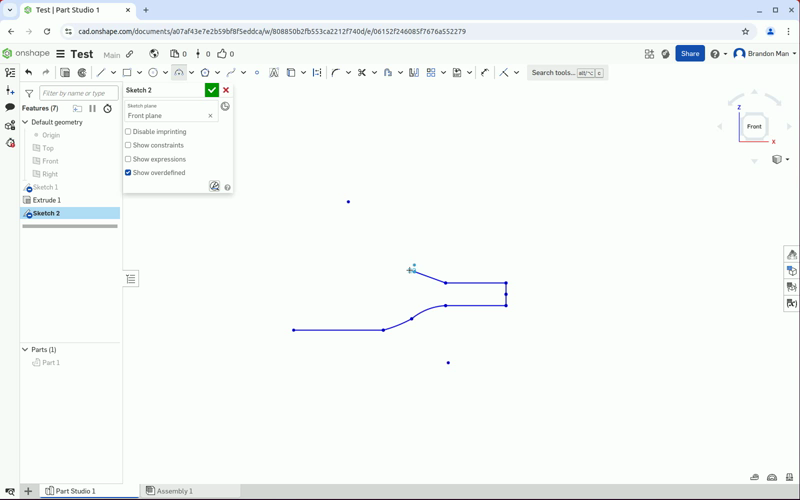
scroll(-6)
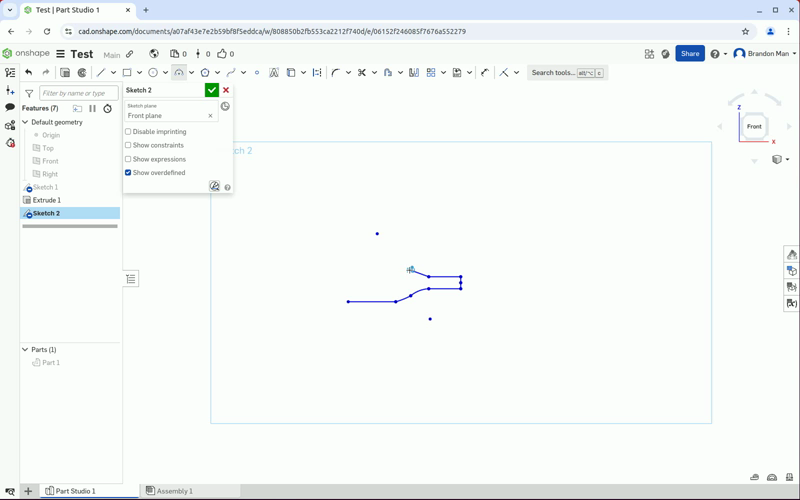
mouse_move(410, 270)
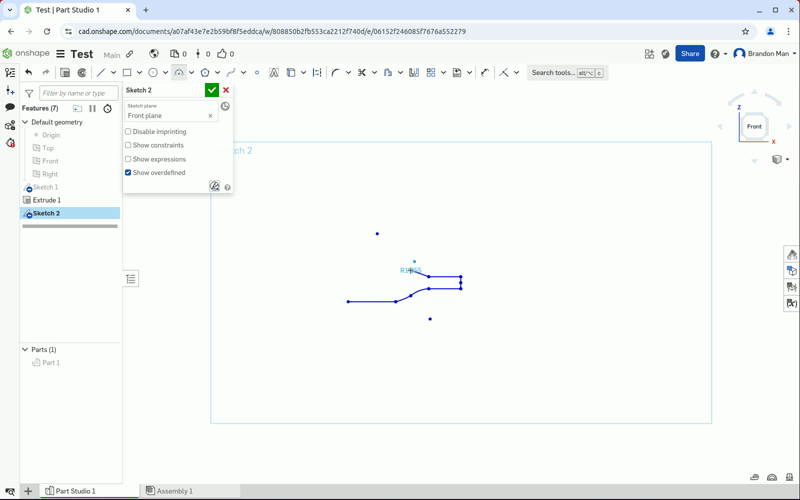
scroll(6)
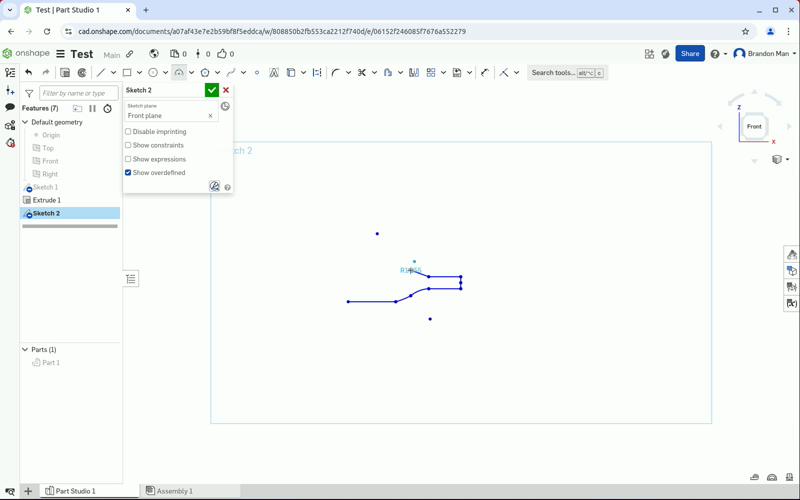
scroll(6)
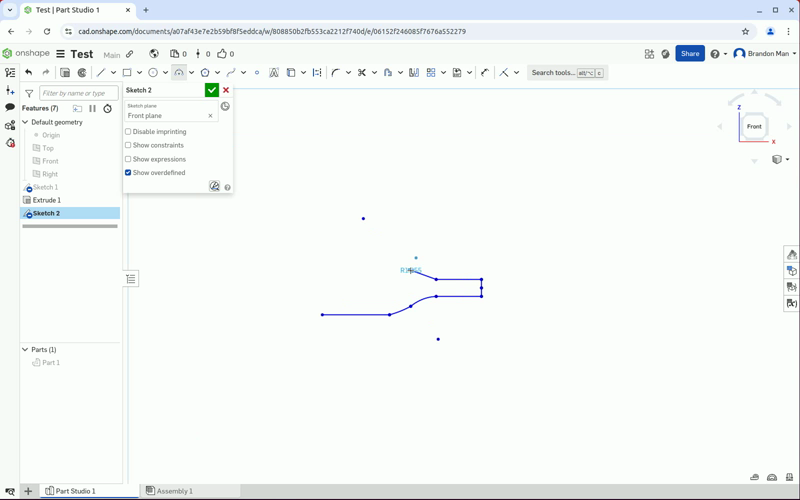
scroll(6)
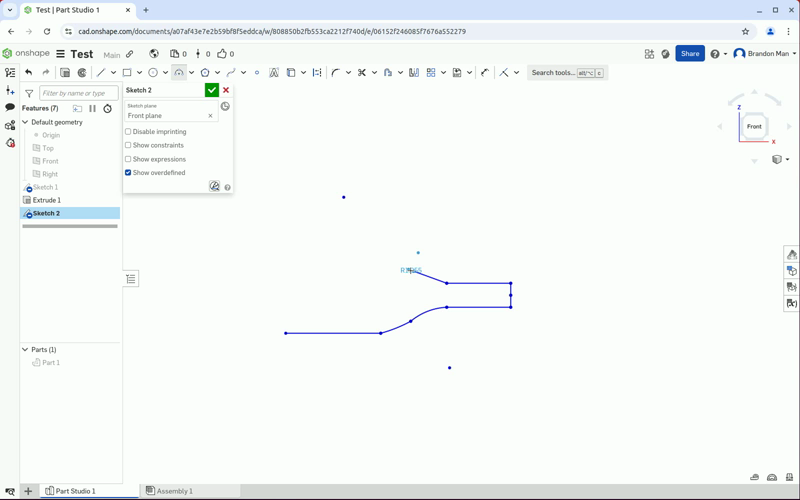
scroll(6)
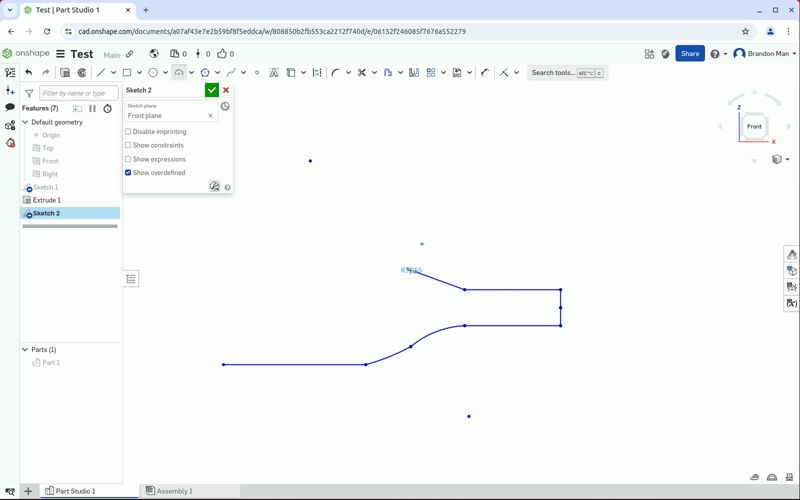
scroll(6)
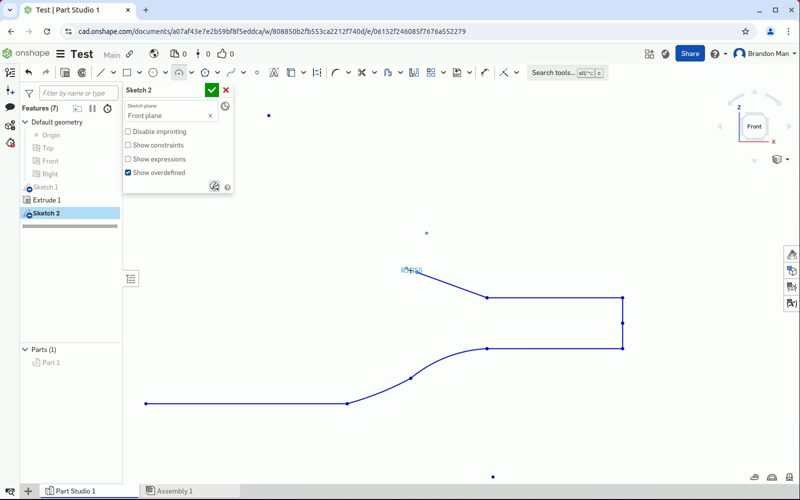
scroll(6)
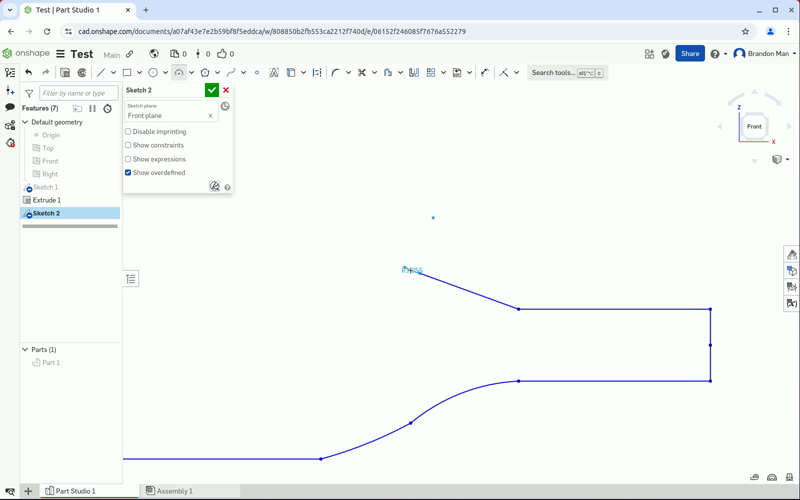
scroll(6)
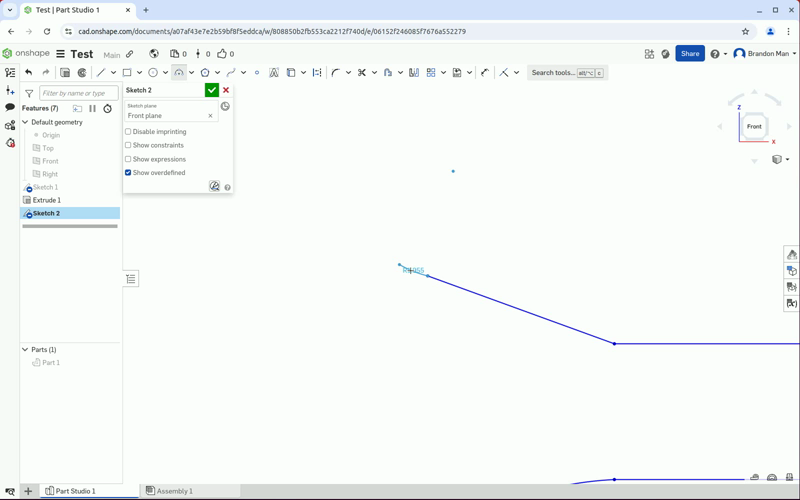
click(410, 270)
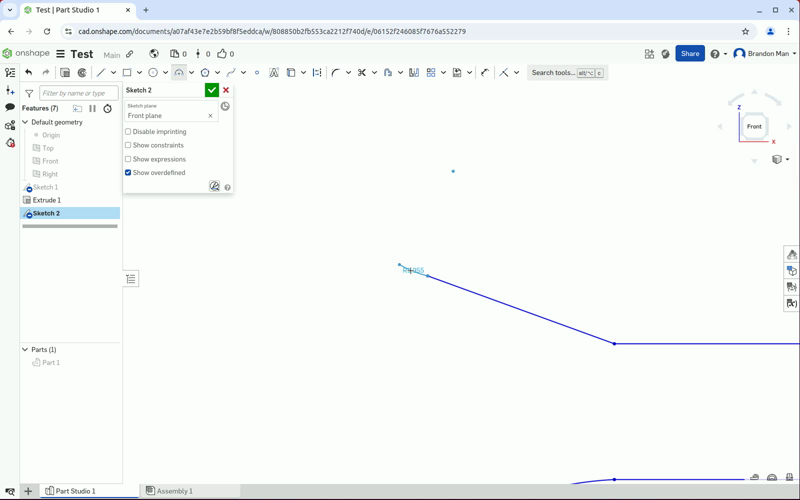
scroll(-6)
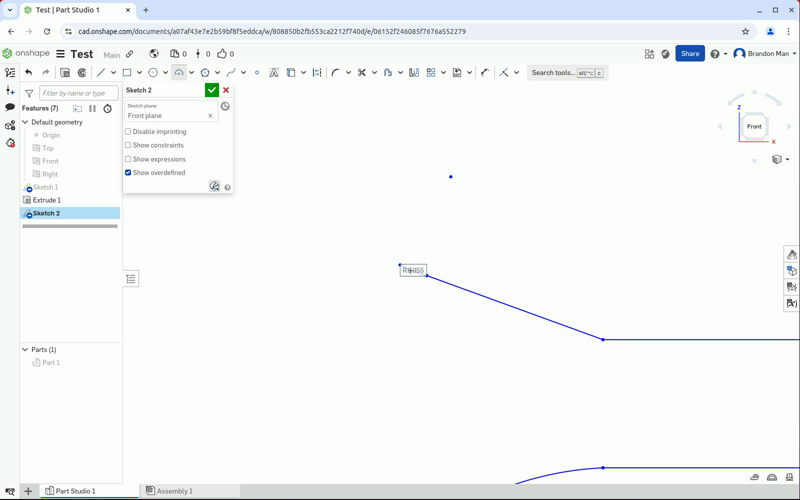
scroll(-6)
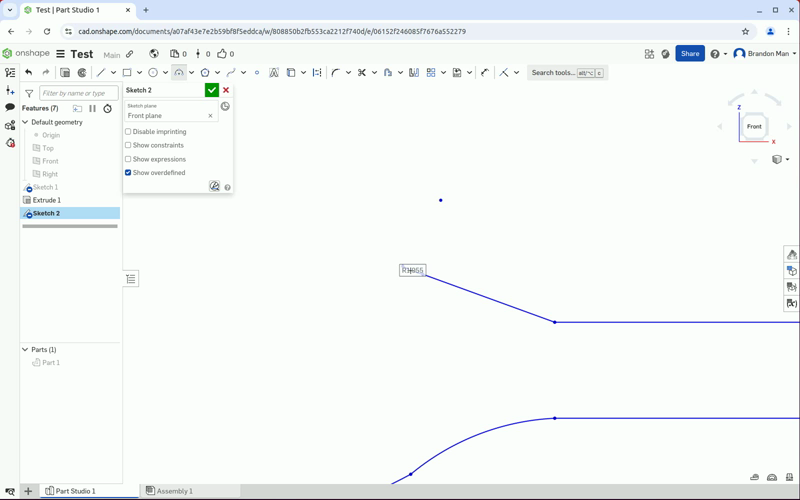
scroll(-6)
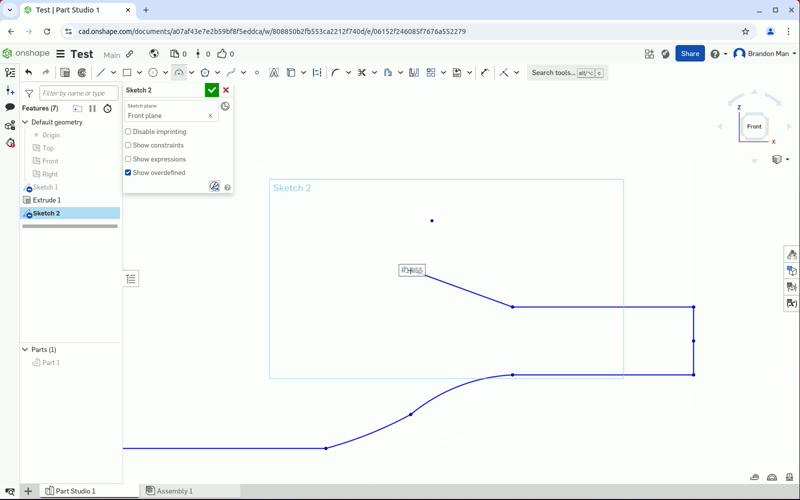
scroll(-6)
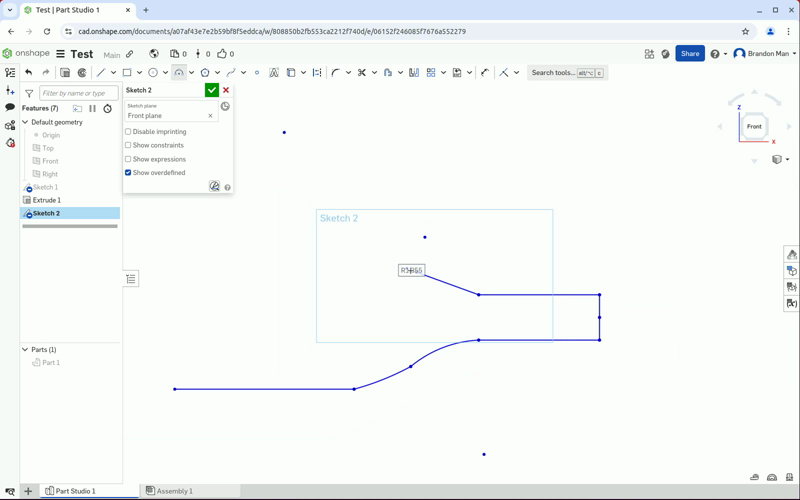
scroll(-6)
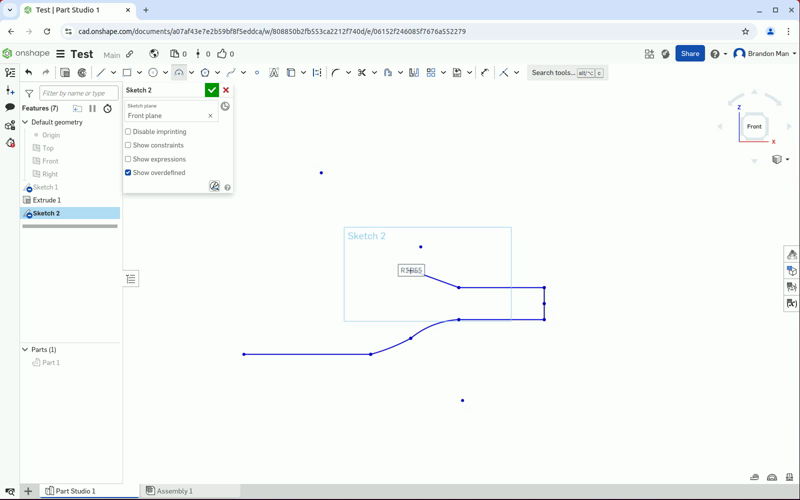
scroll(-6)
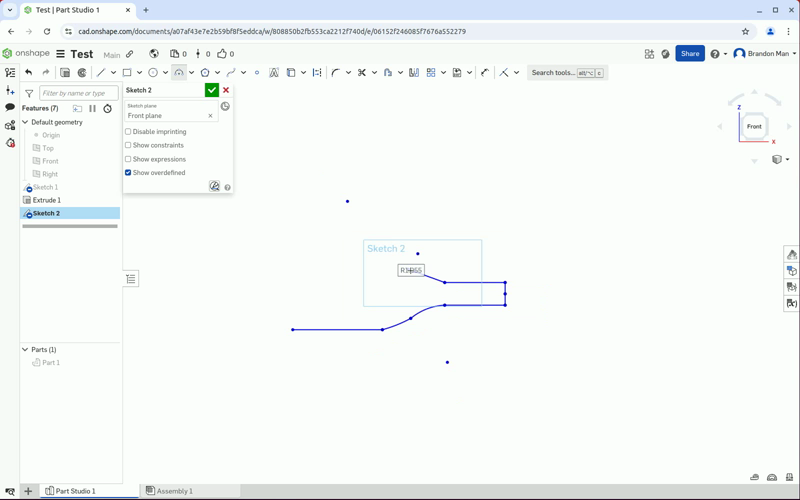
scroll(-6)
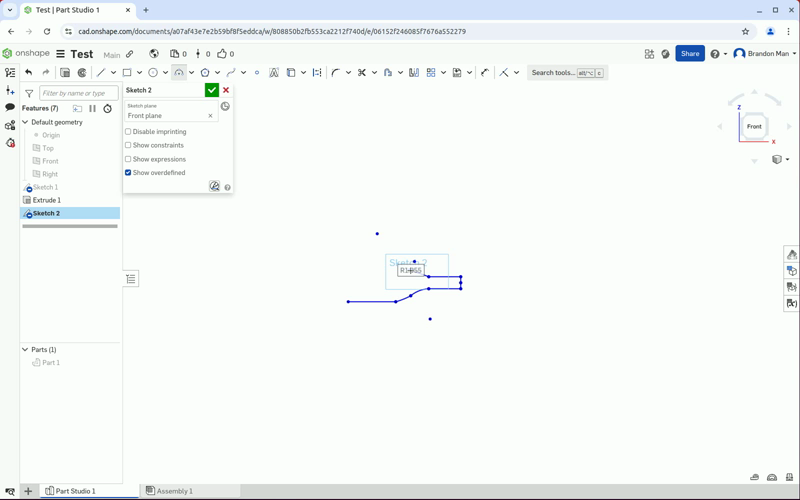
key_up(shift)
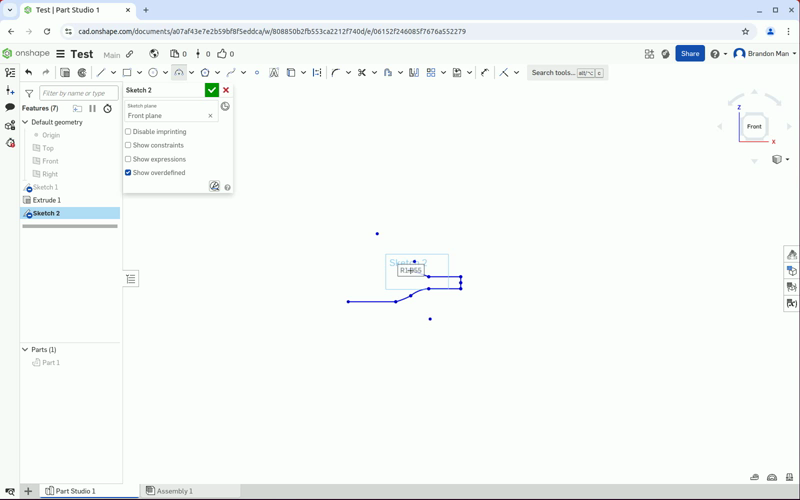
mouse_move(409, 269)
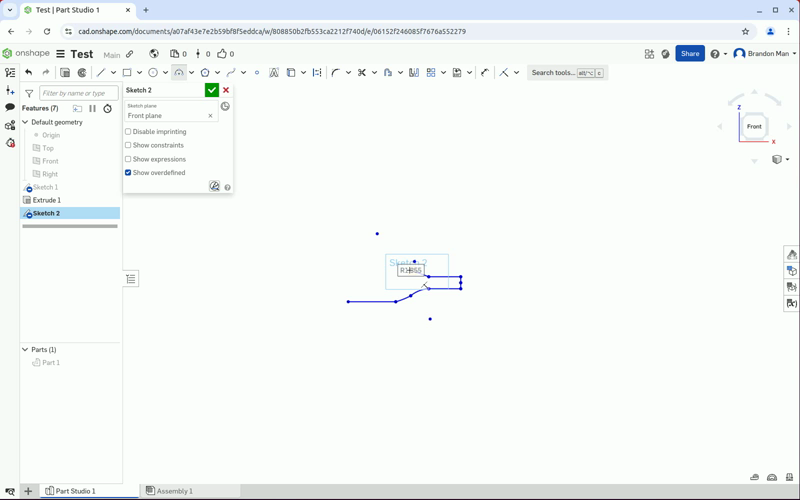
scroll(6)
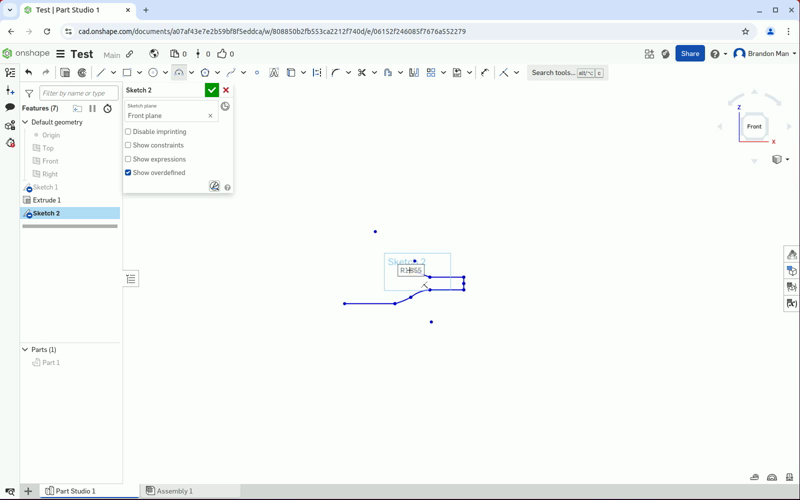
scroll(6)
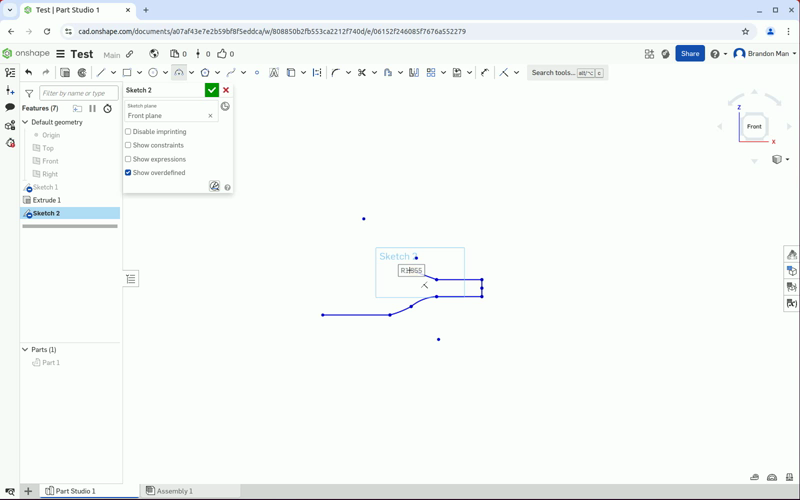
scroll(6)
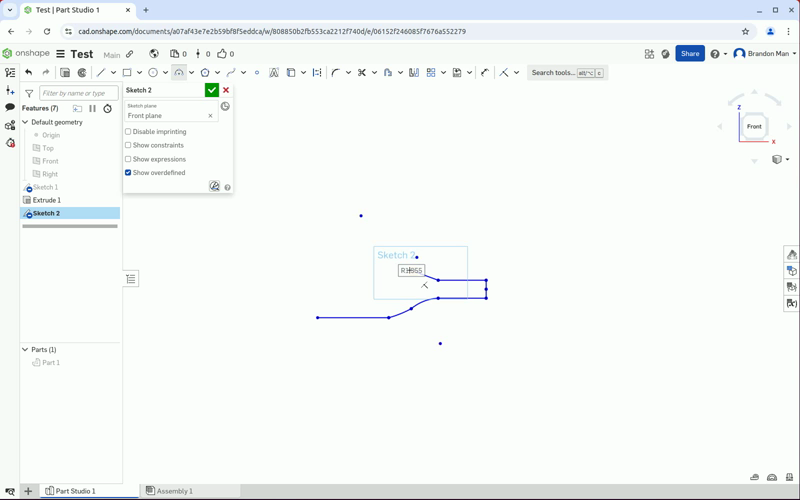
scroll(6)
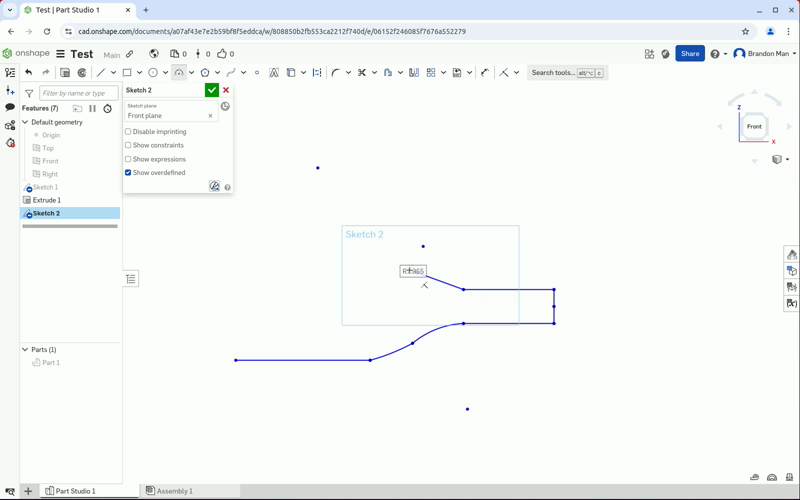
scroll(6)
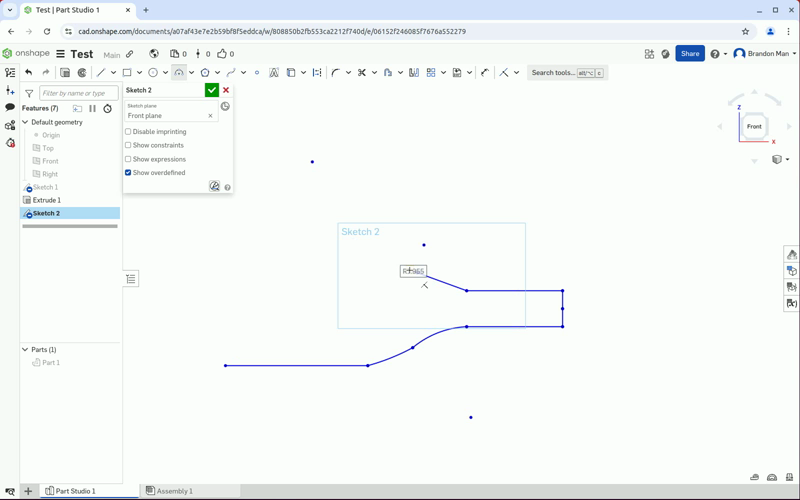
scroll(6)
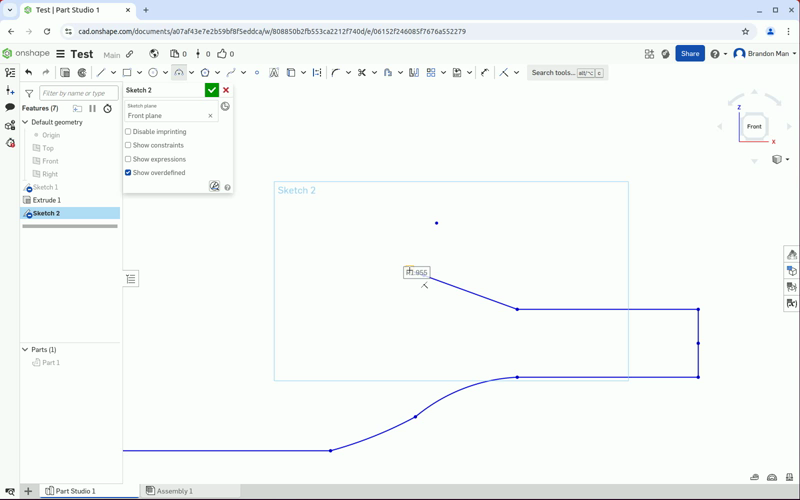
scroll(6)
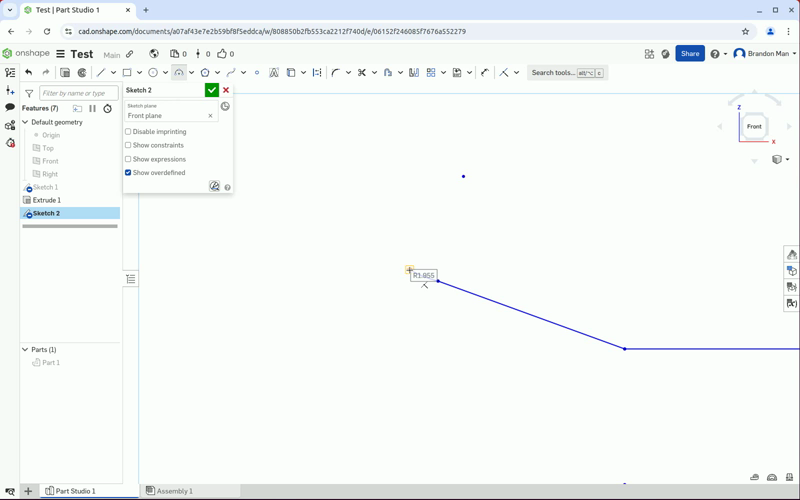
click(409, 269)
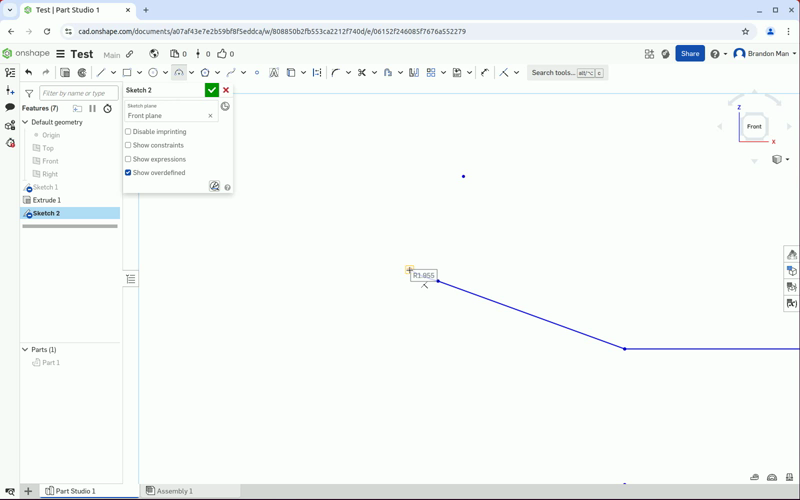
scroll(-6)
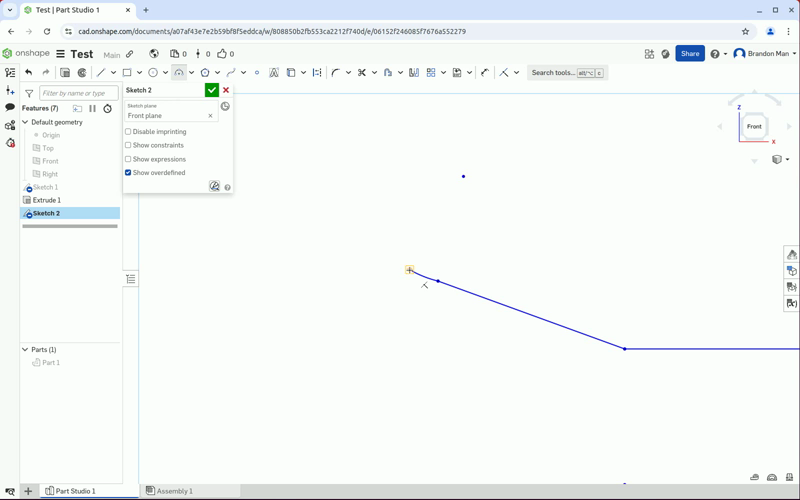
scroll(-6)
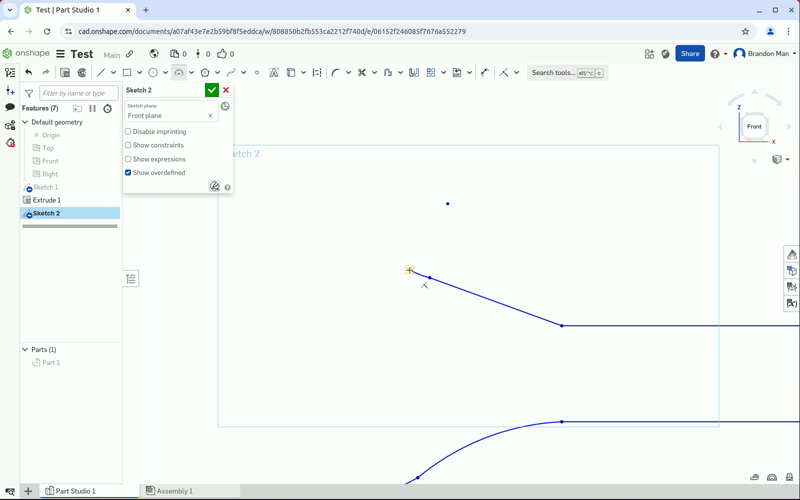
scroll(-6)
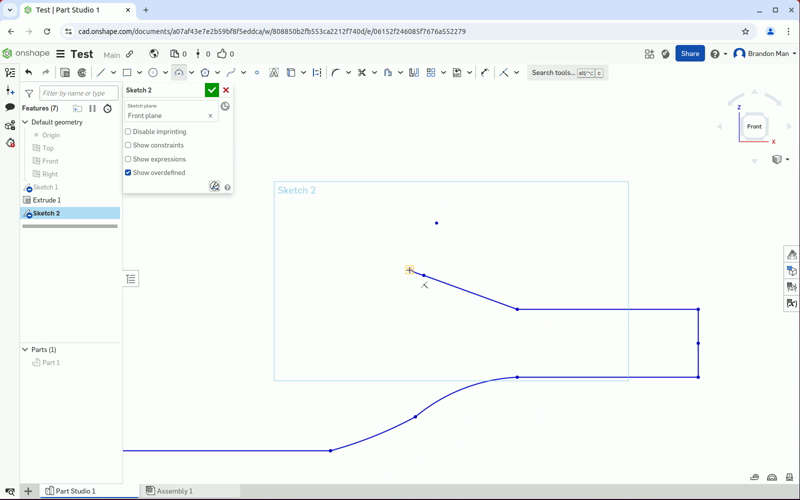
scroll(-6)
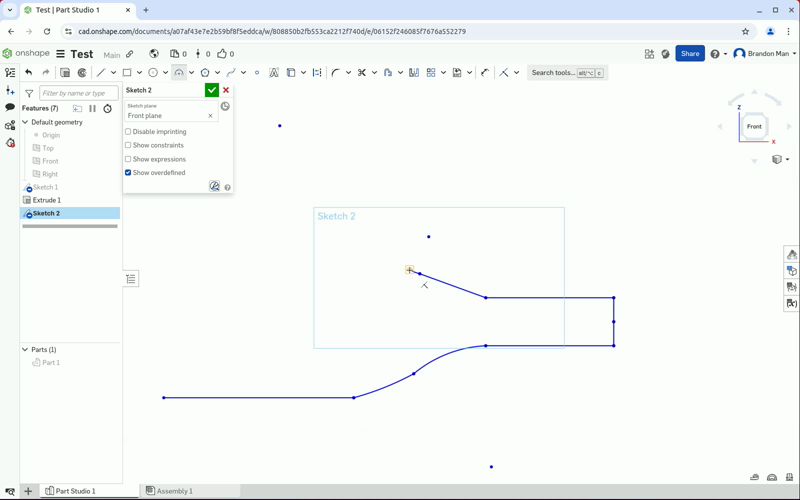
scroll(-6)
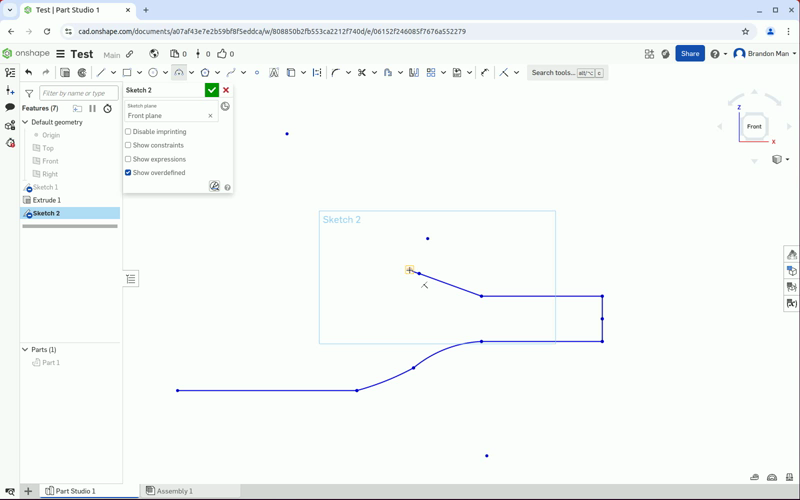
scroll(-6)
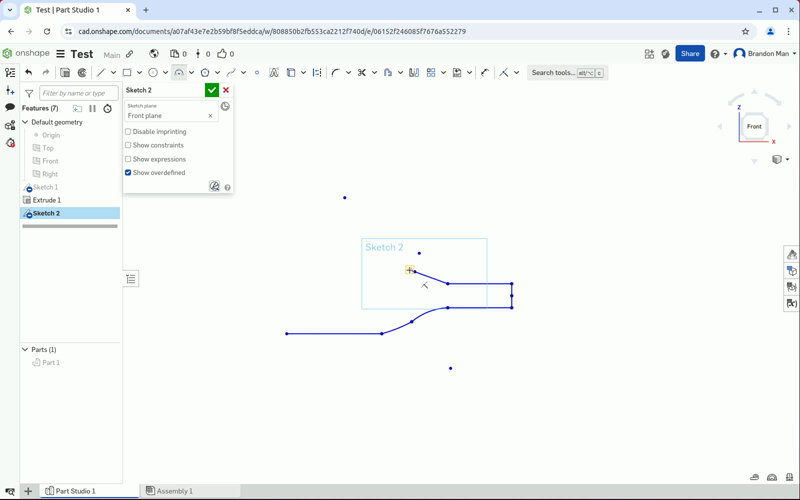
scroll(-6)
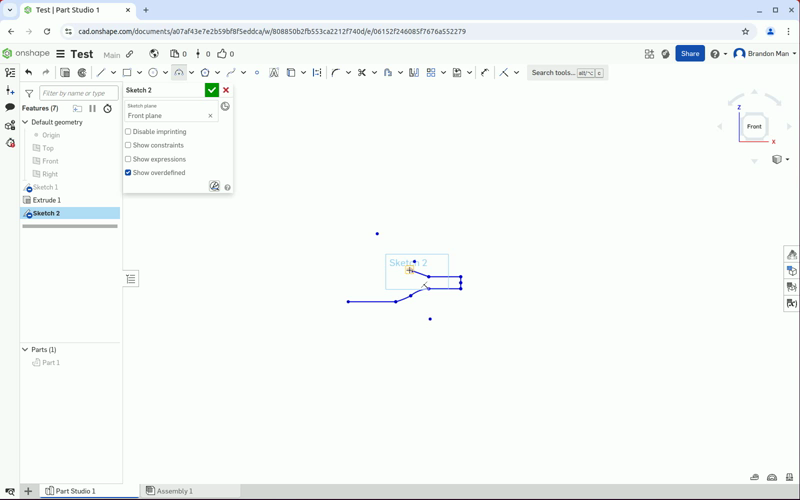
key_down(shift)
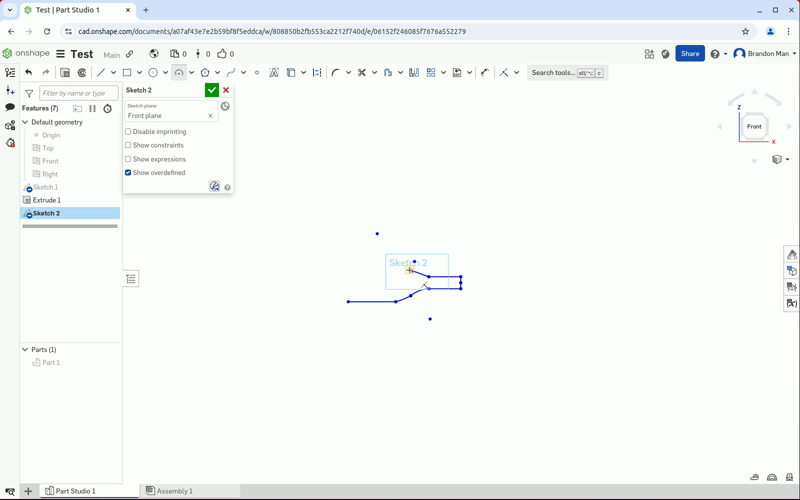
mouse_move(395, 263)
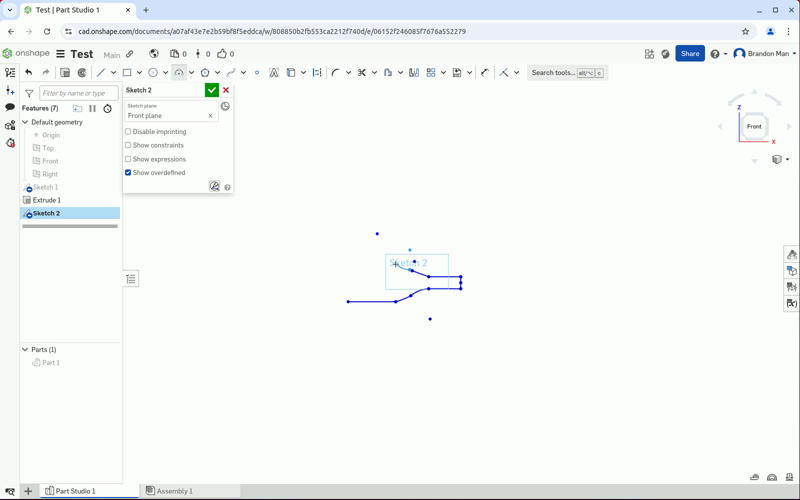
click(395, 263)
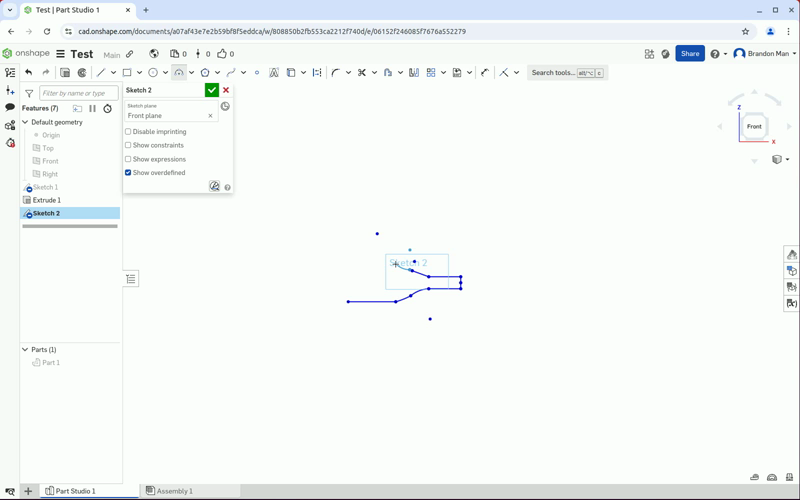
mouse_move(402, 266)
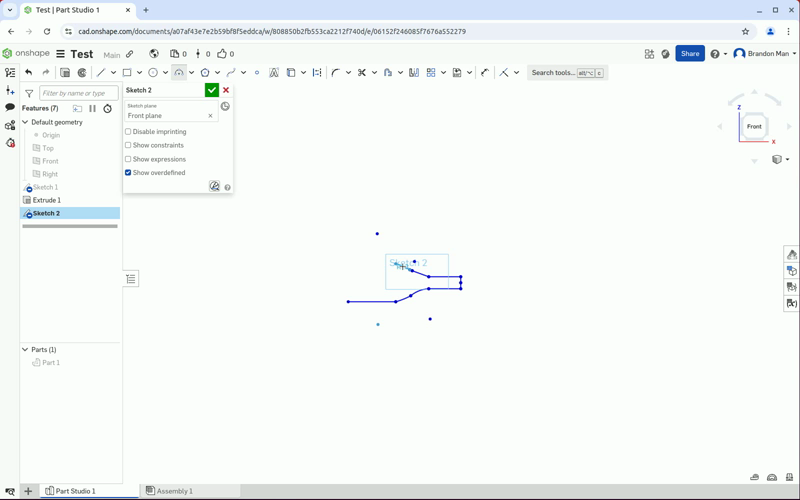
click(402, 266)
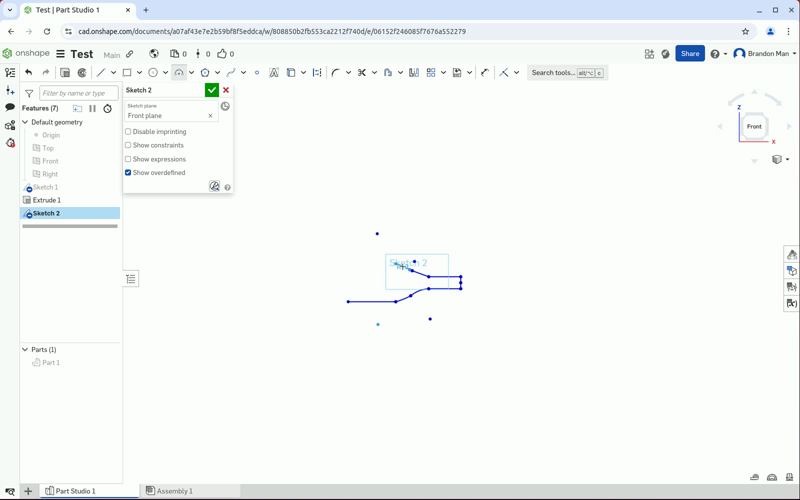
key_up(shift)
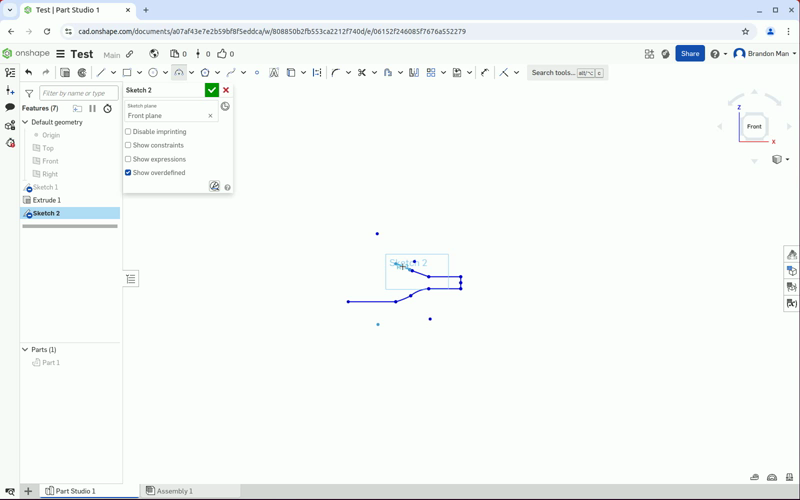
key(esc)
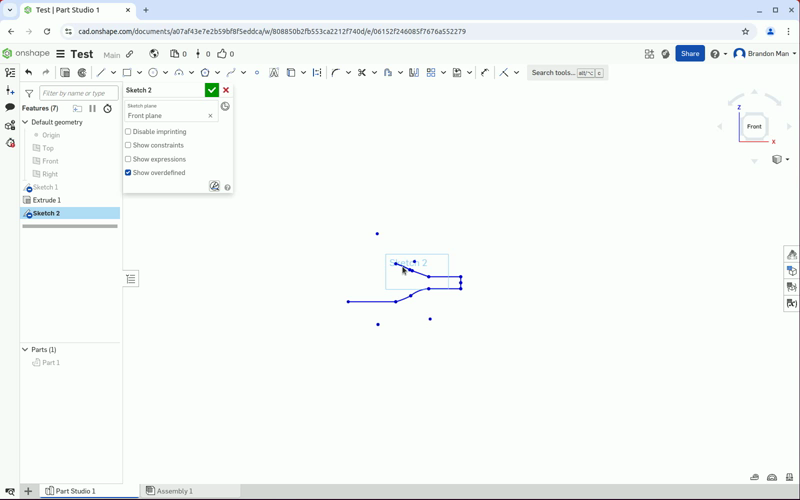
key(l)
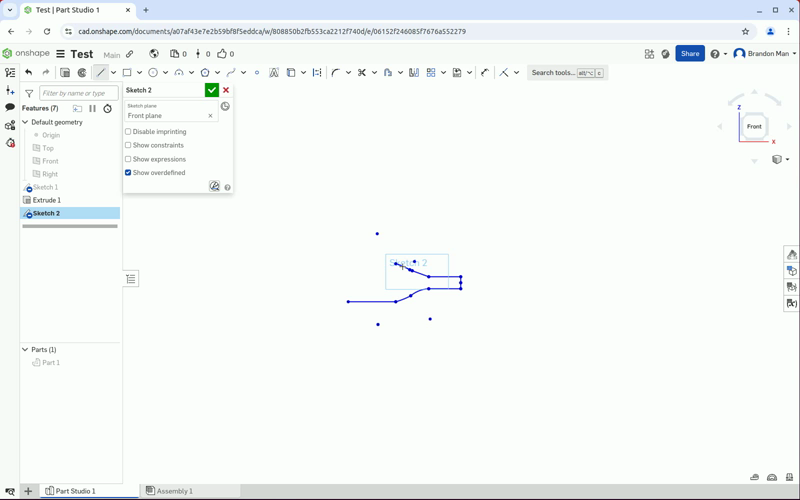
mouse_move(395, 263)
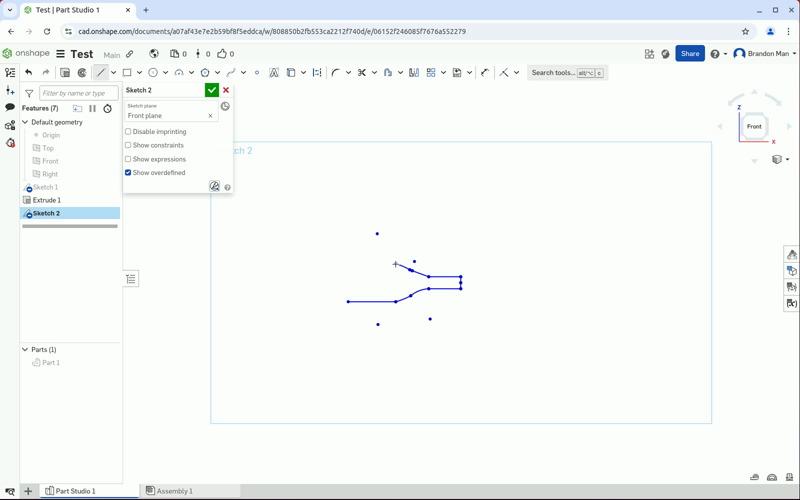
click(395, 263)
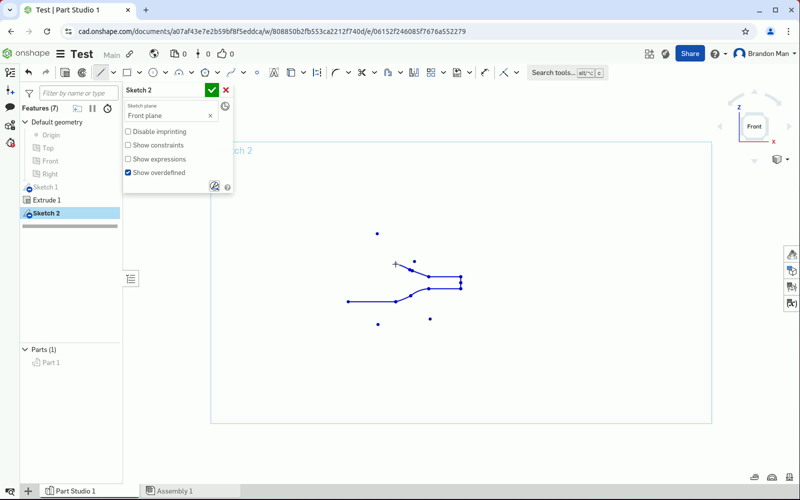
key_down(shift)
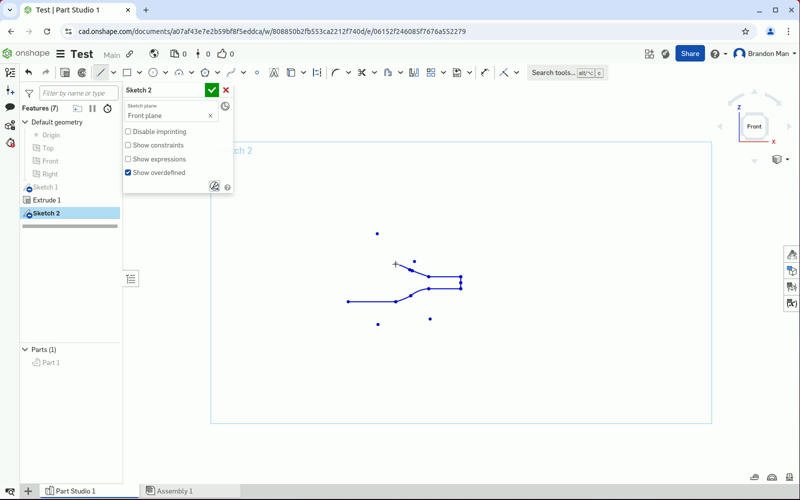
mouse_move(425, 263)
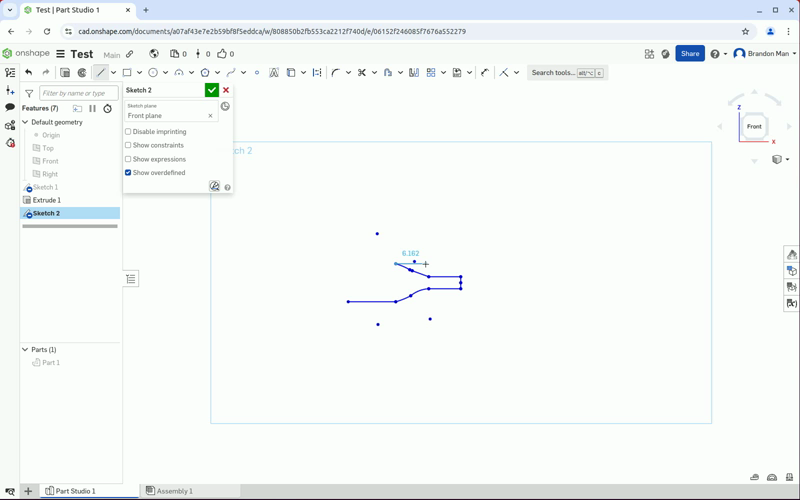
mouse_move(348, 263)
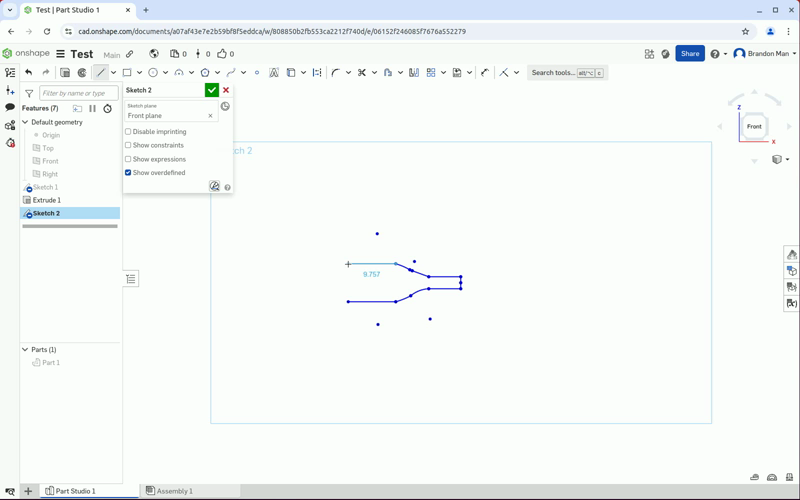
click(348, 263)
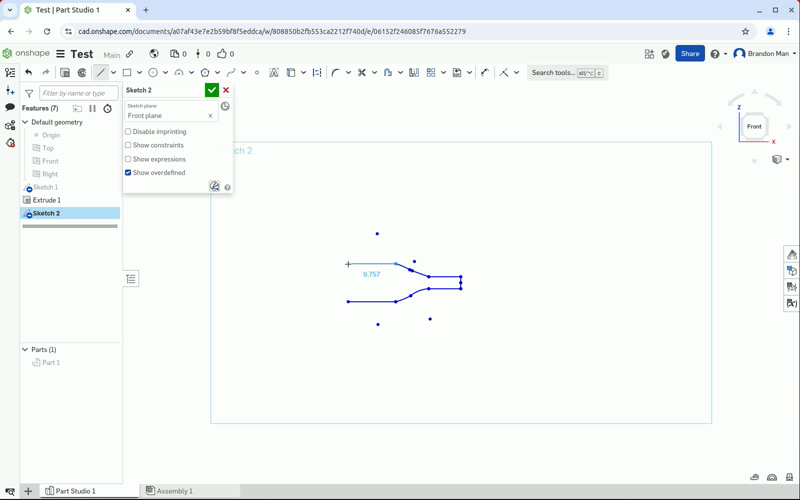
key_up(shift)
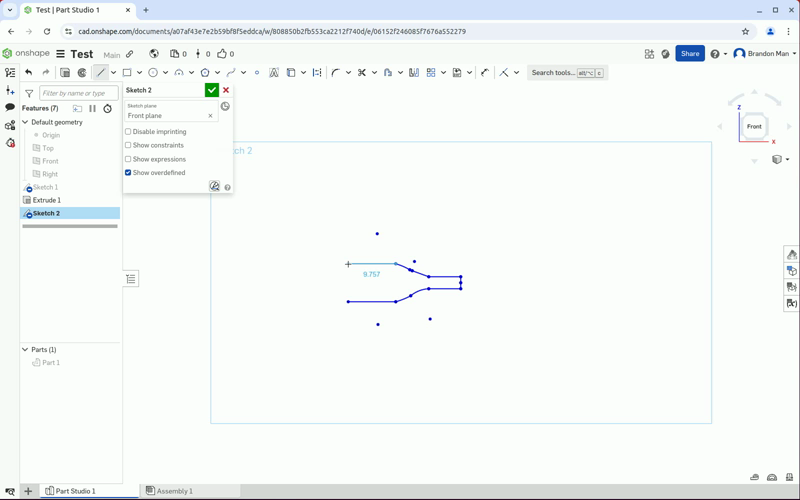
key_down(shift)
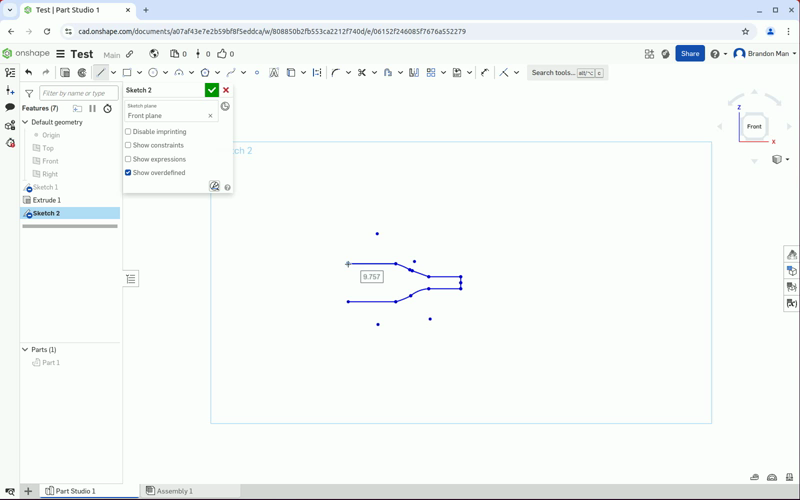
mouse_move(378, 263)
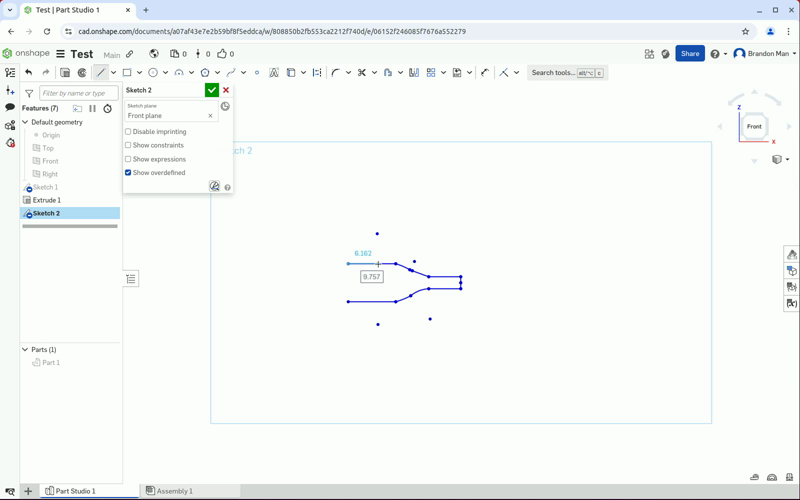
mouse_move(348, 282)
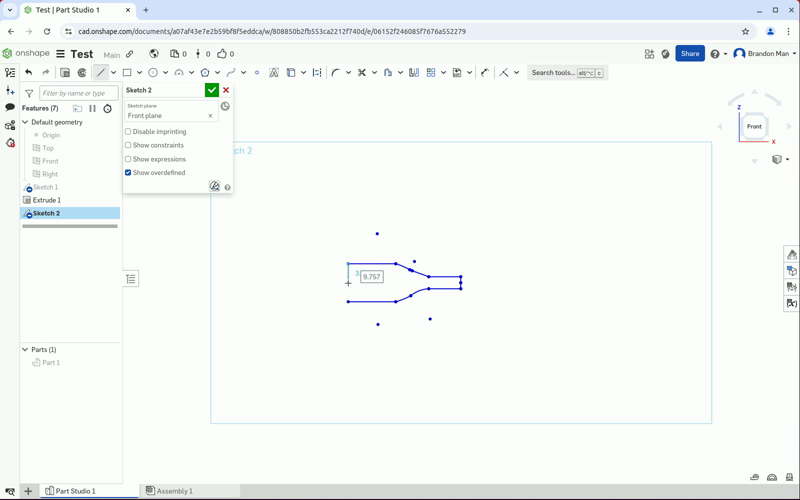
click(348, 282)
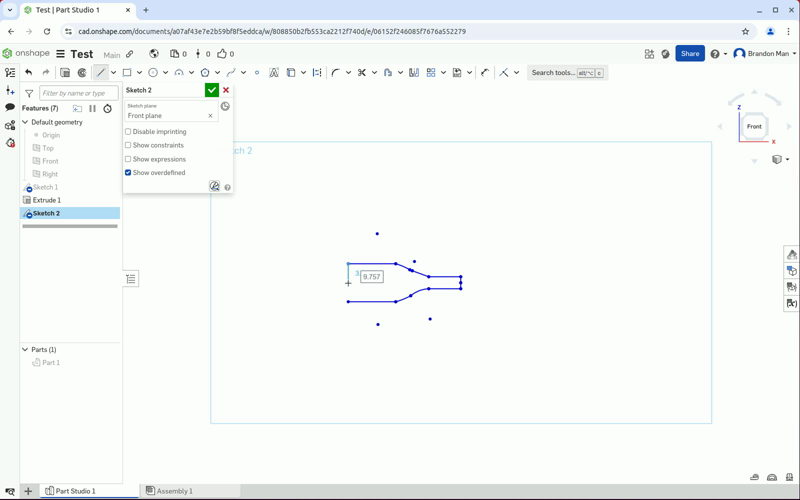
key_up(shift)
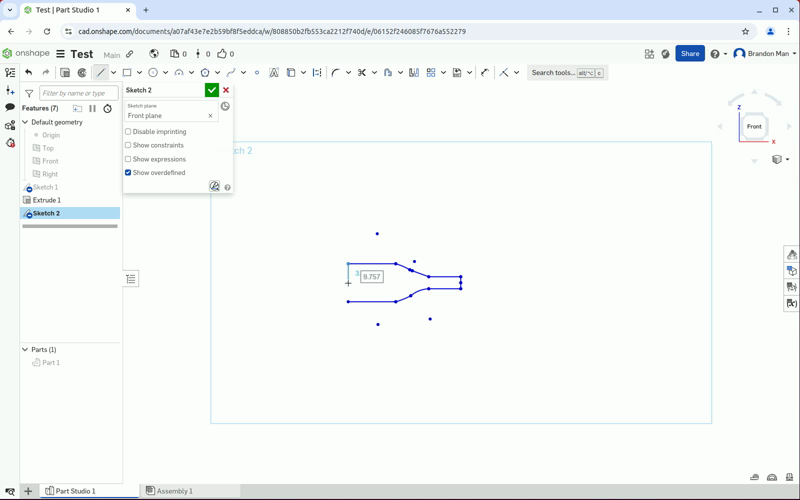
mouse_move(378, 282)
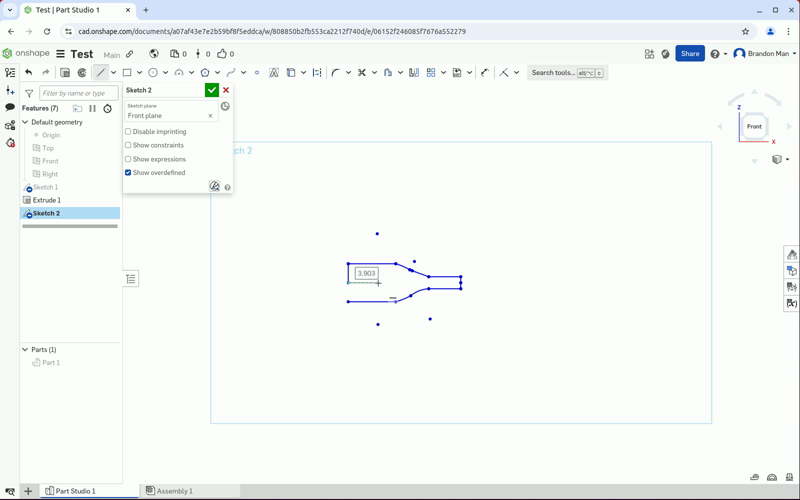
key_down(shift)
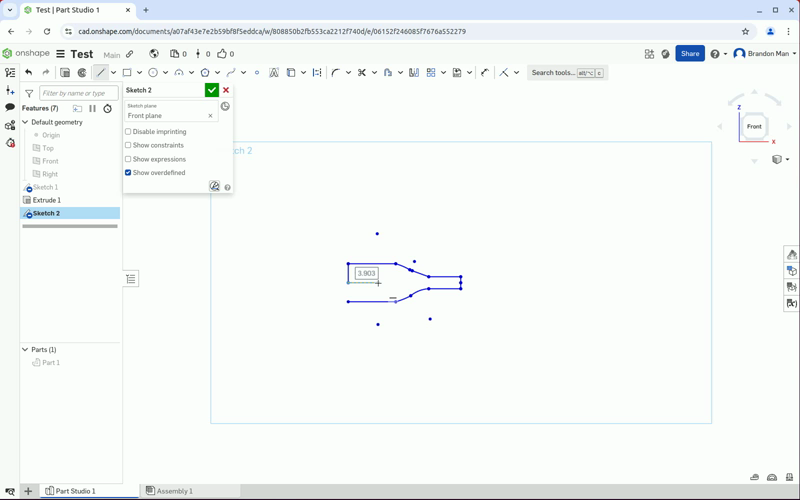
mouse_move(348, 301)
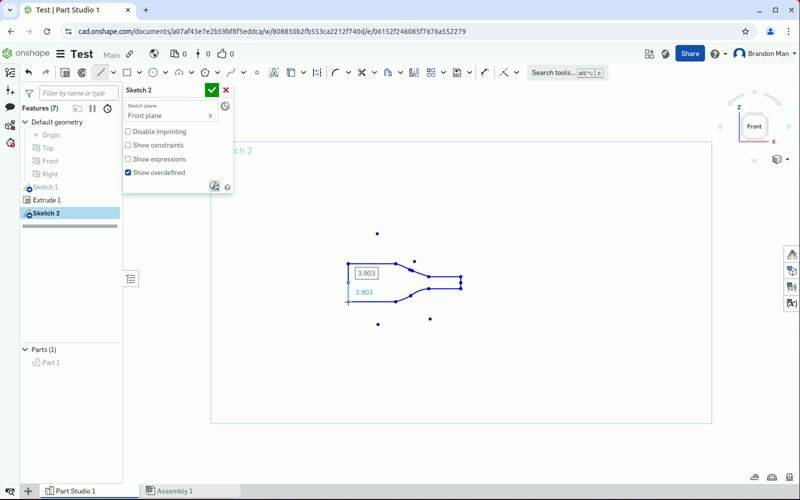
key_up(shift)
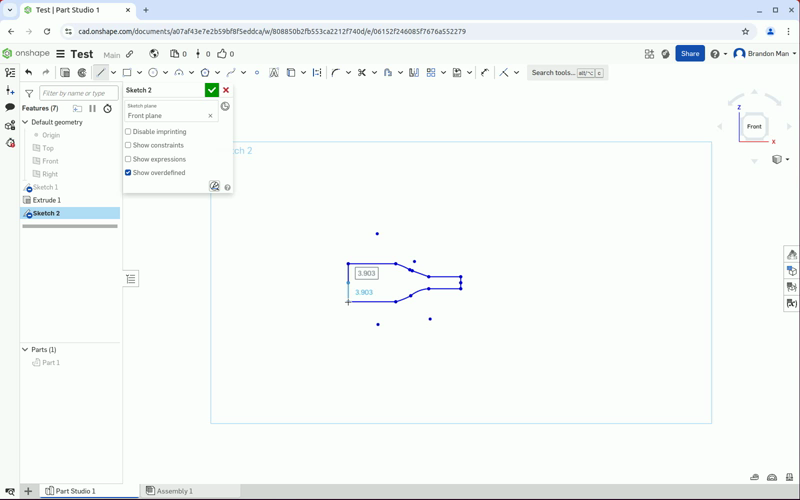
click(348, 301)
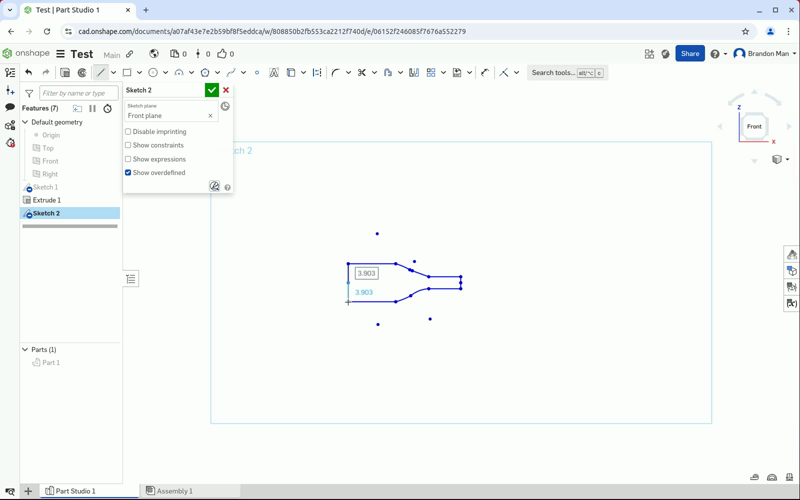
key(esc)
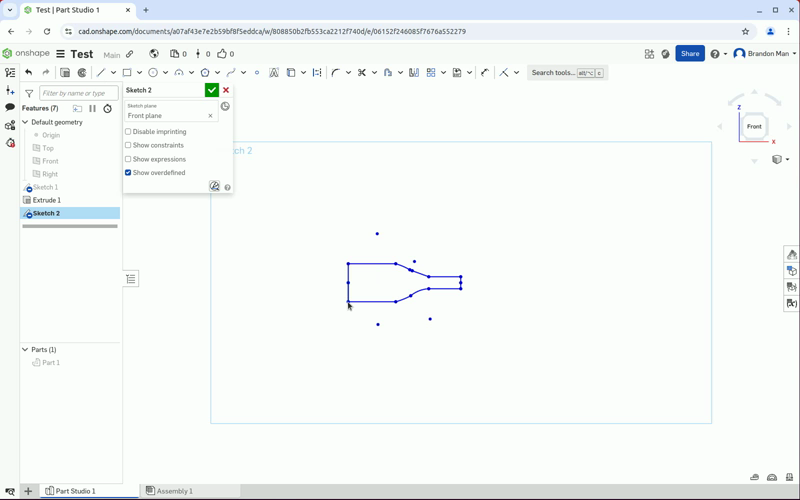
mouse_move(351, 282)
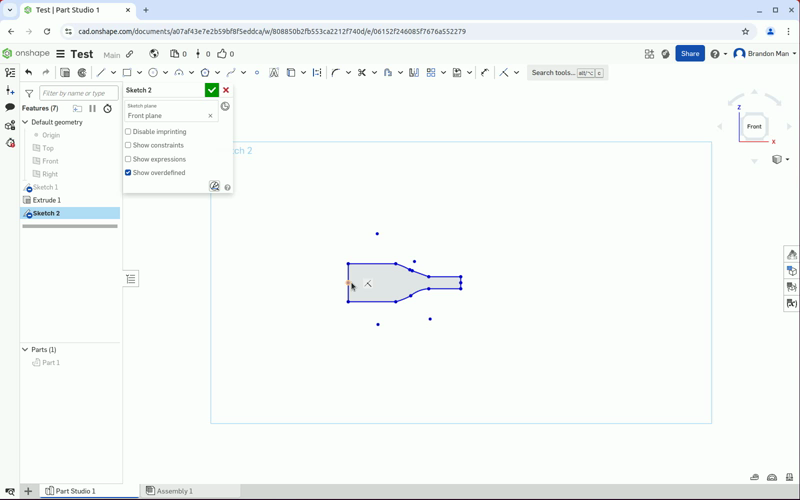
click(351, 282)
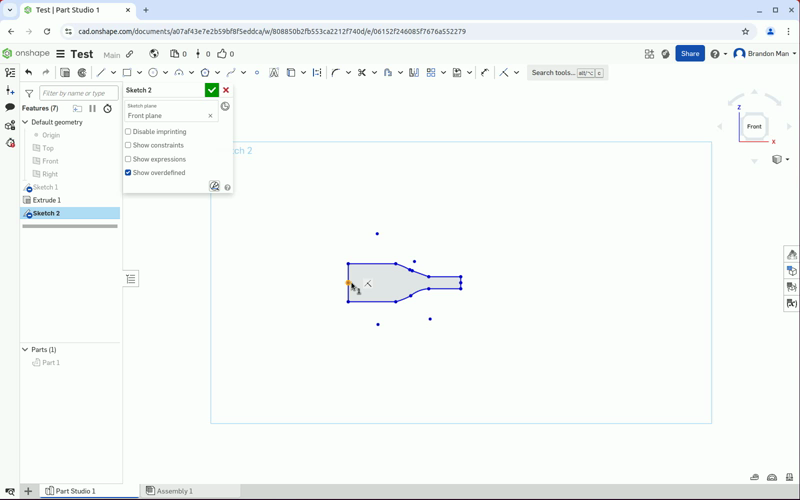
mouse_move(73, 352)
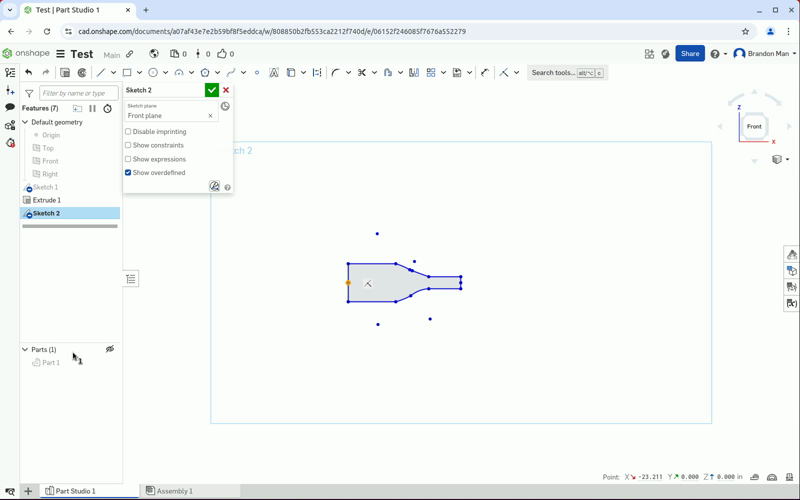
key(shift+y)
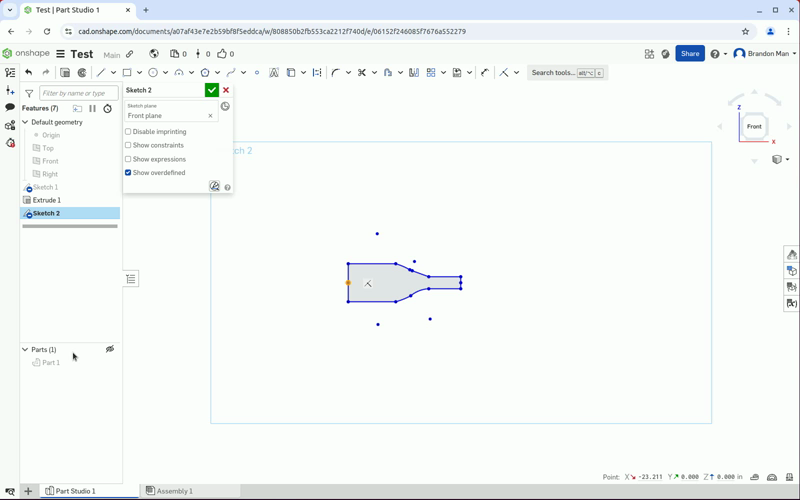
key(shift+e)
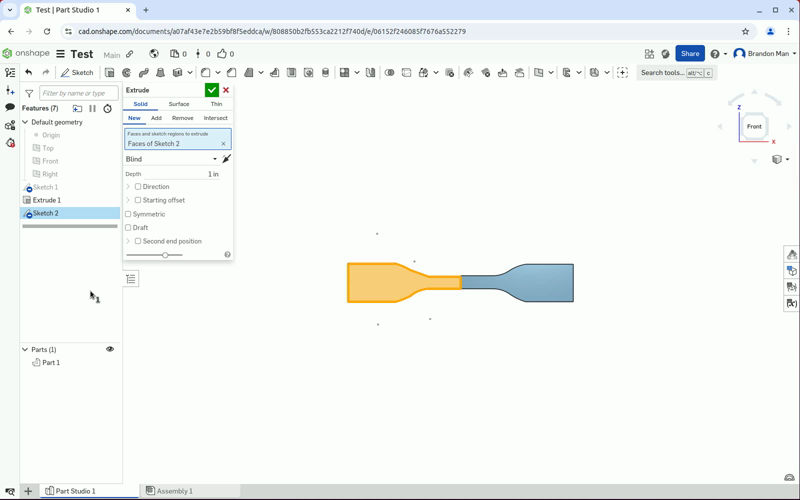
mouse_move(143, 106)
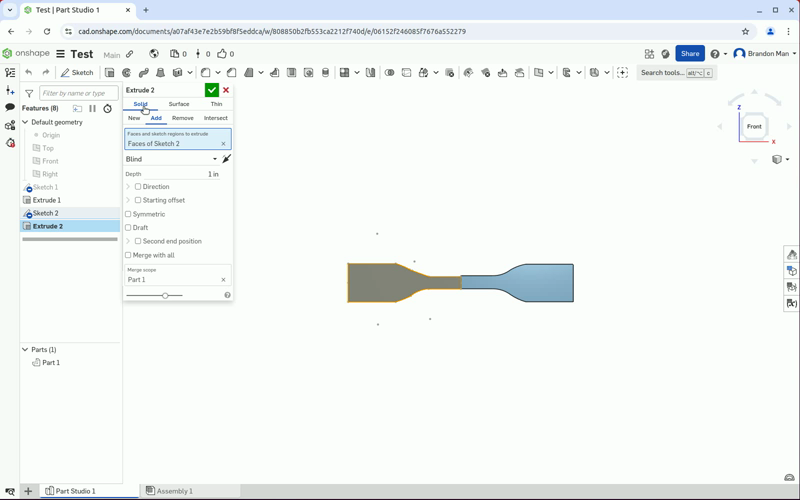
click(143, 106)
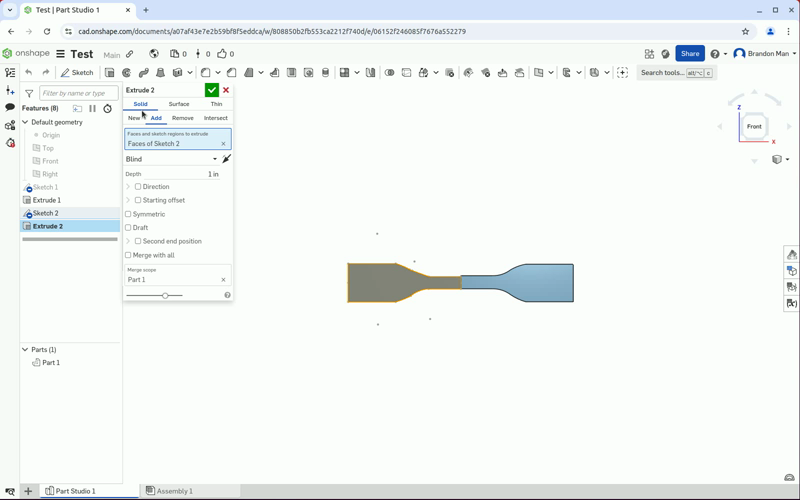
mouse_move(137, 120)
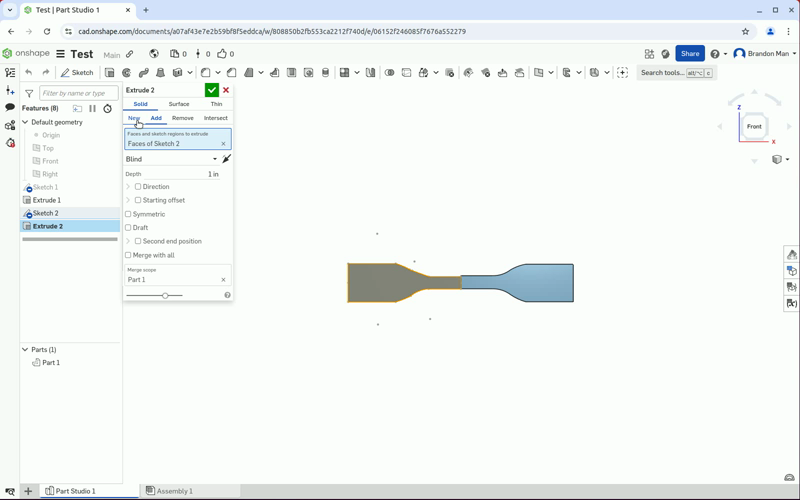
click(137, 120)
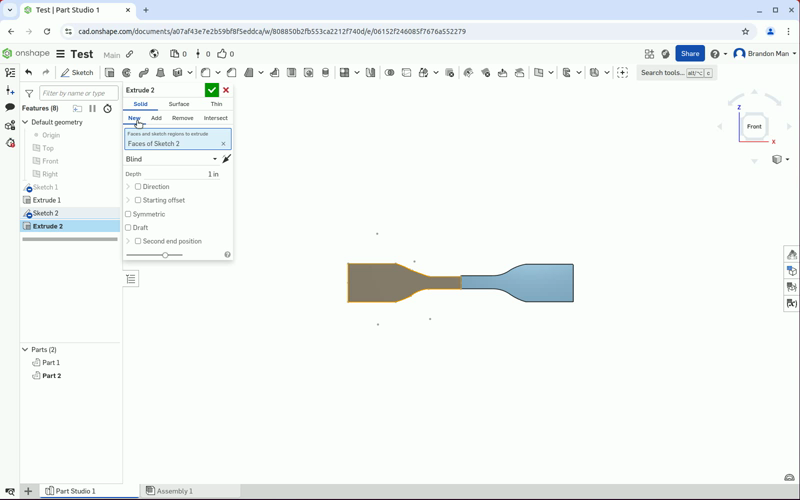
key(tab, 4)
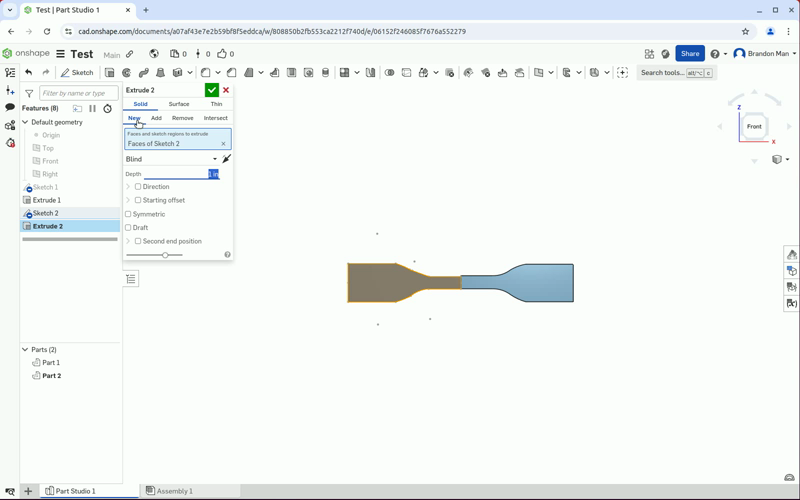
text(1.444)
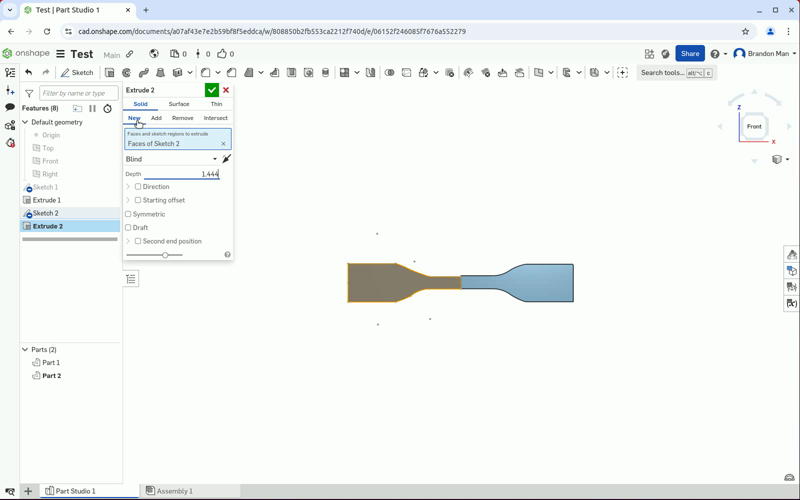
key(tab, 3)
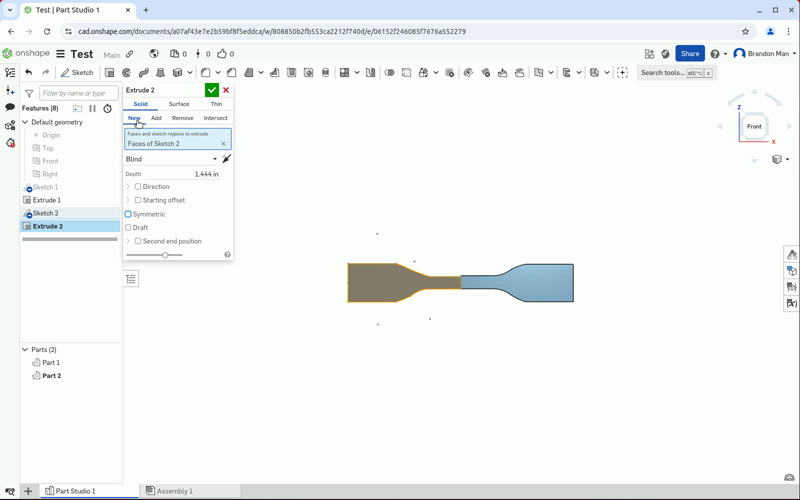
key(space)
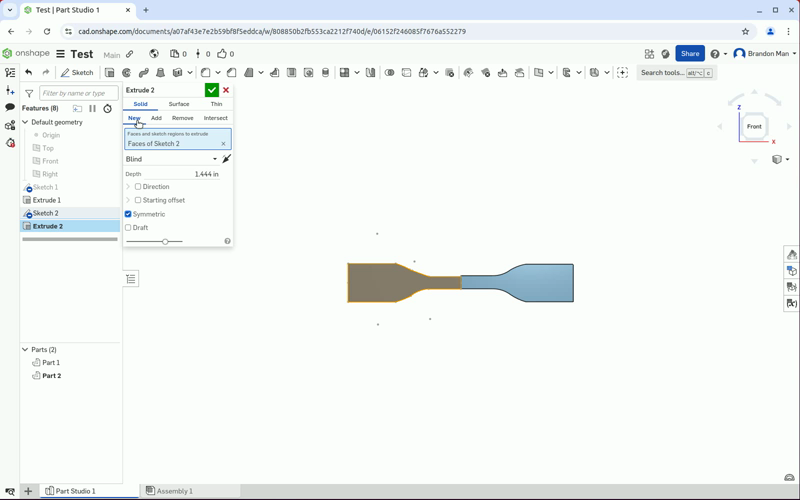
key(enter)
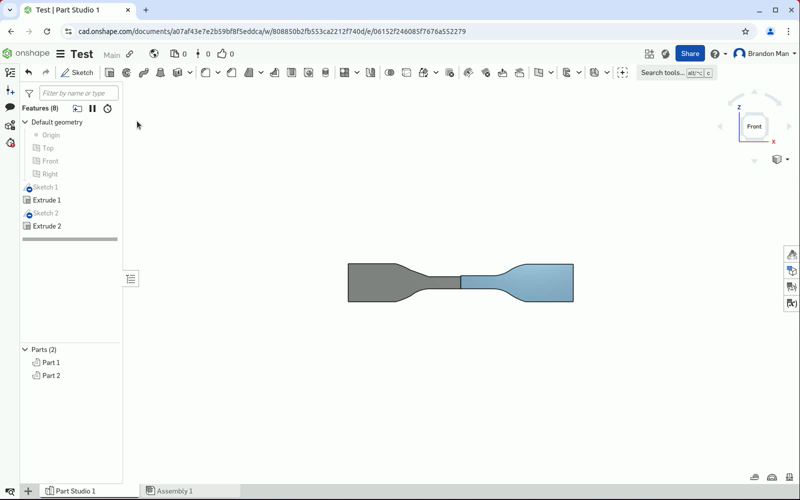
key(shift+h)
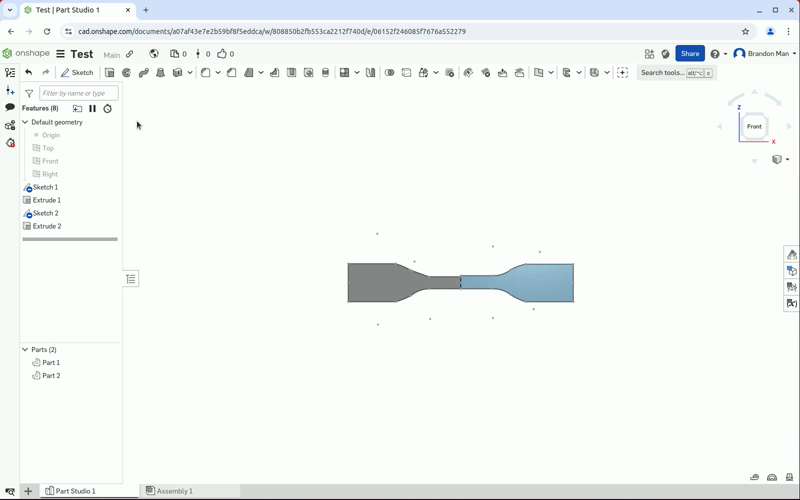
key(shift+h)
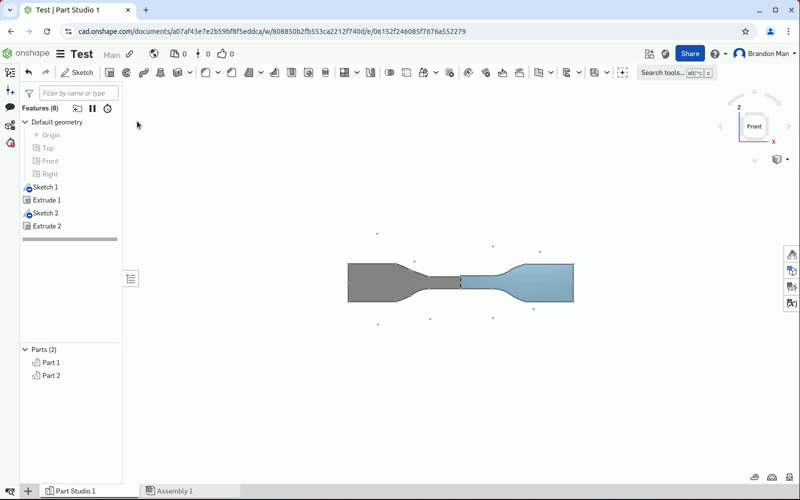
key(shift+7)
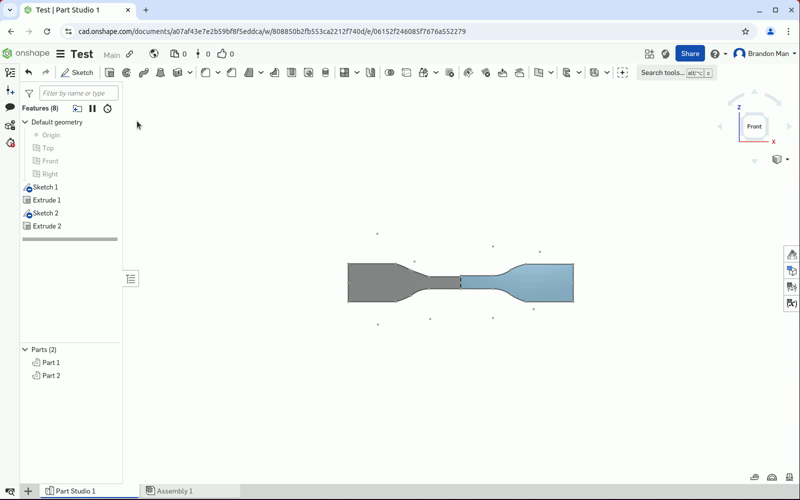
key(left, 2)
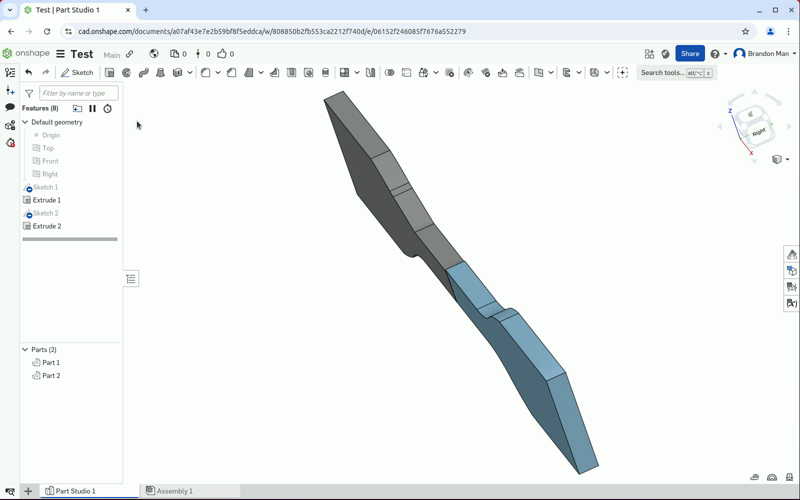
key(down, 2)
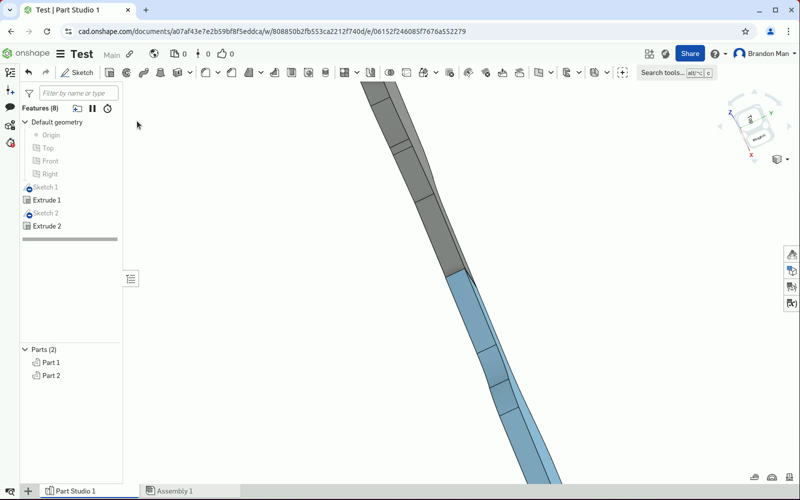
key(up, 2)
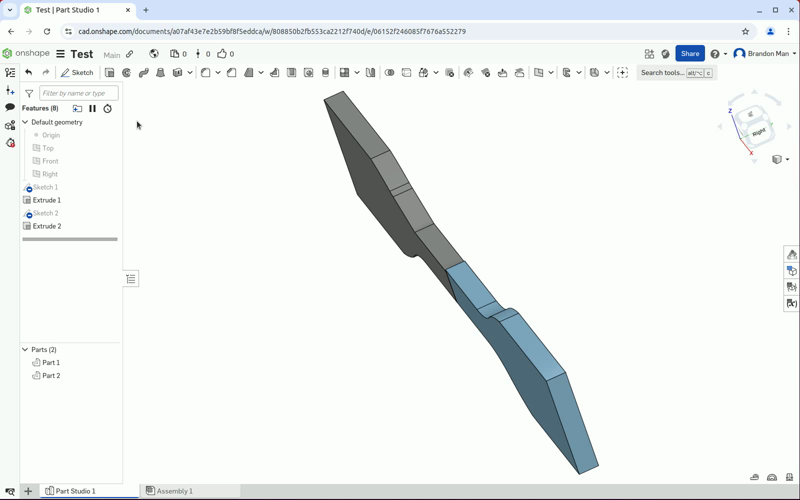
key(right, 2)
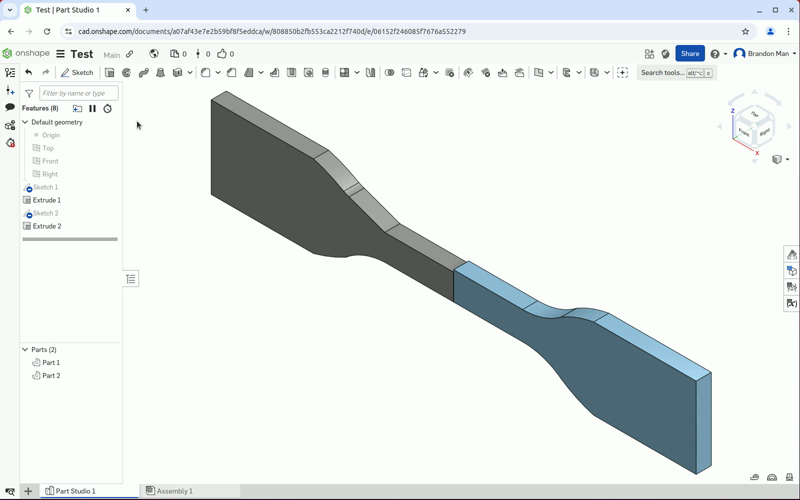
mouse_move(73, 189)
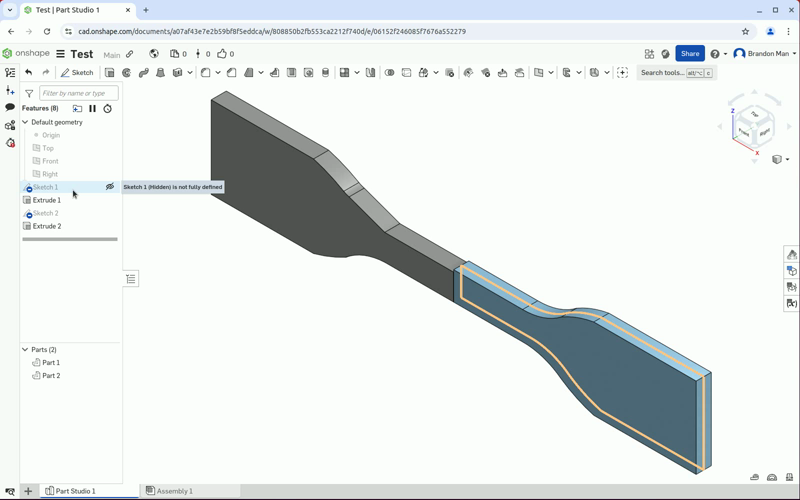
click(73, 189)